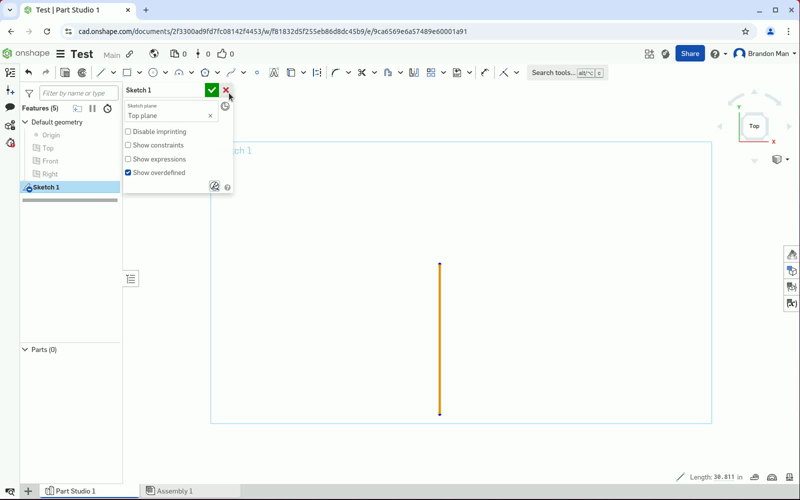
key(shift+h)
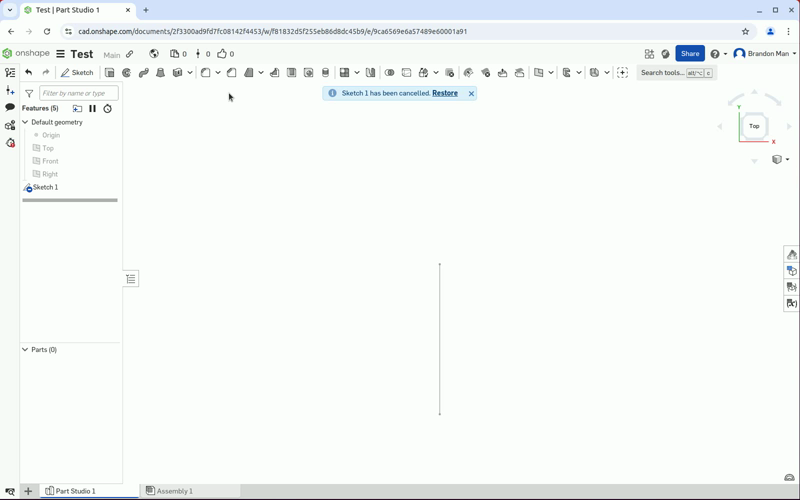
mouse_move(73, 352)
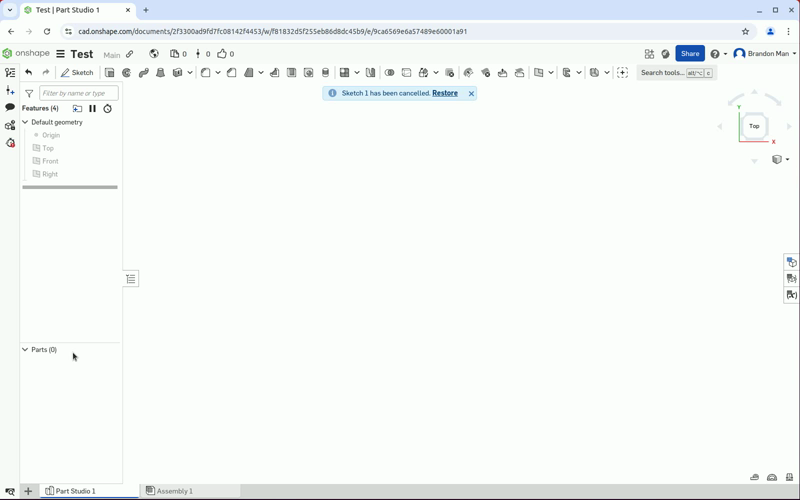
key(y)
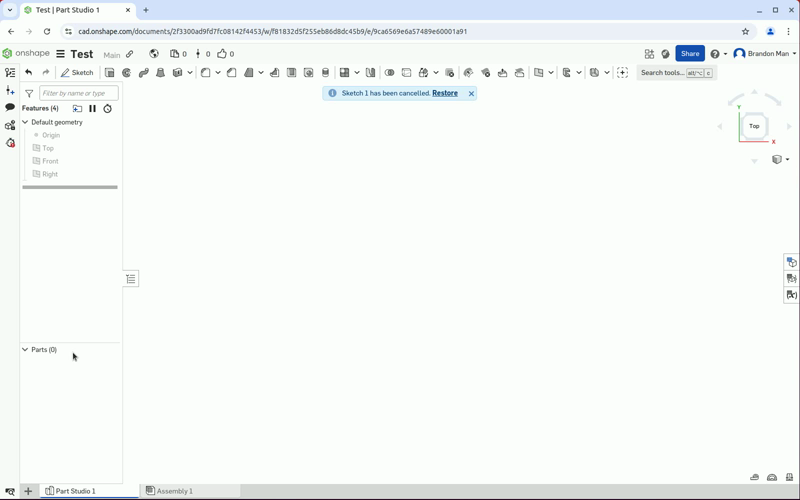
key(shift+p)
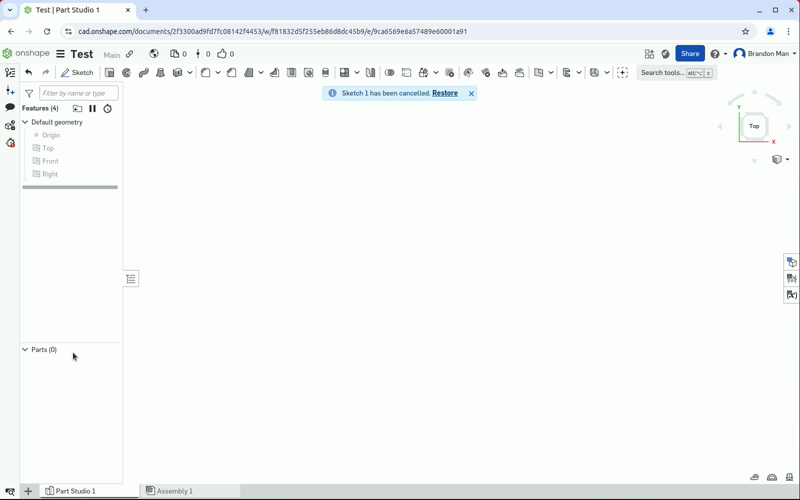
key(space)
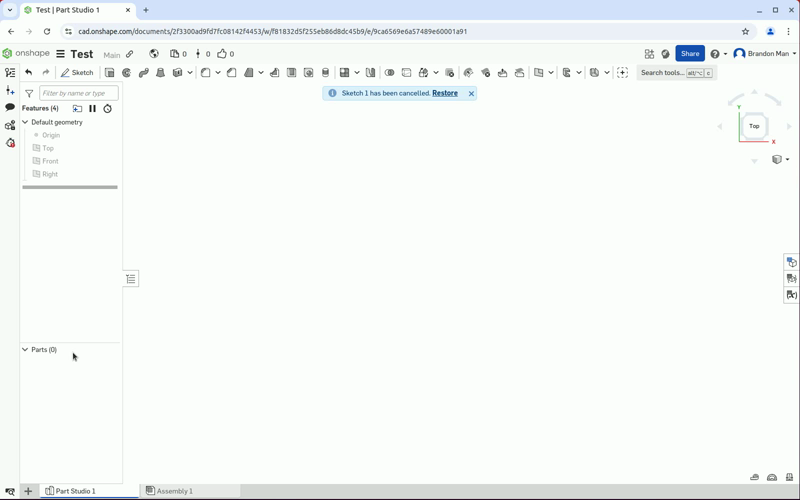
key_down(shift)
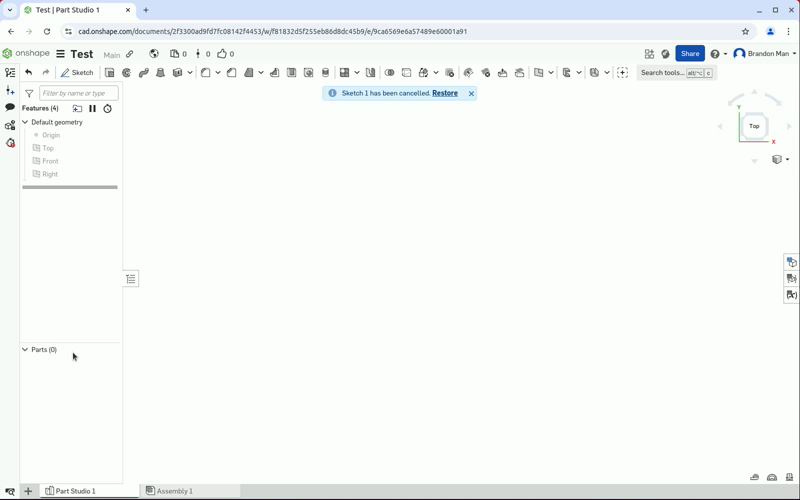
key(up)
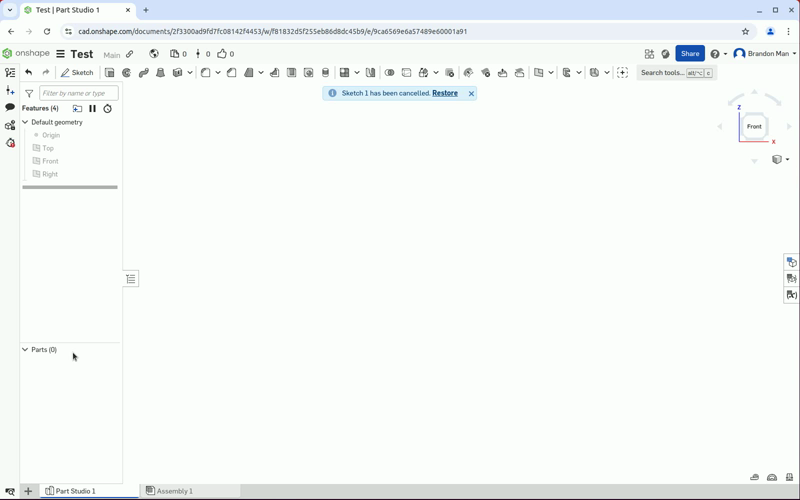
key_up(shift)
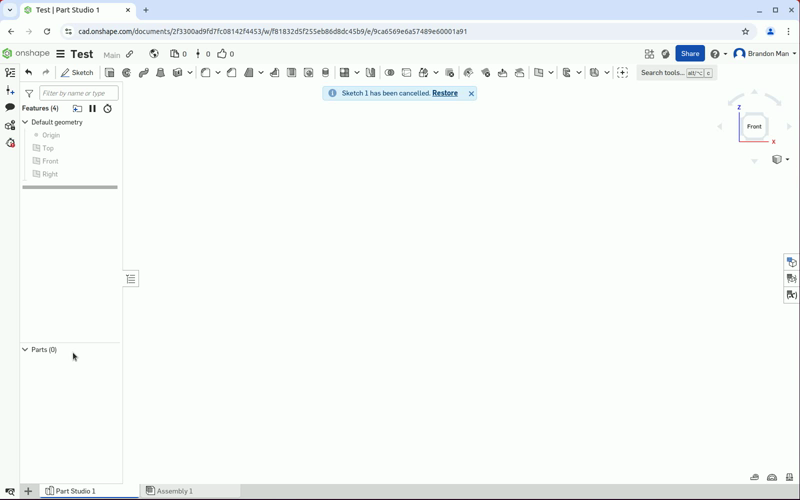
key(space)
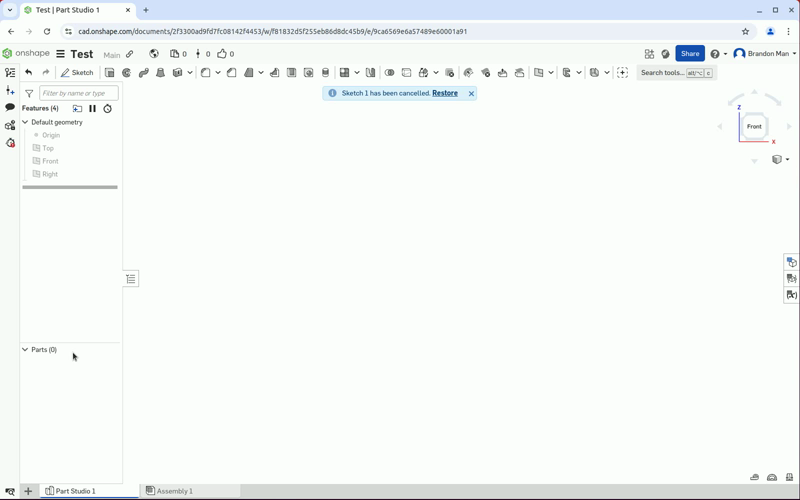
key_down(shift)
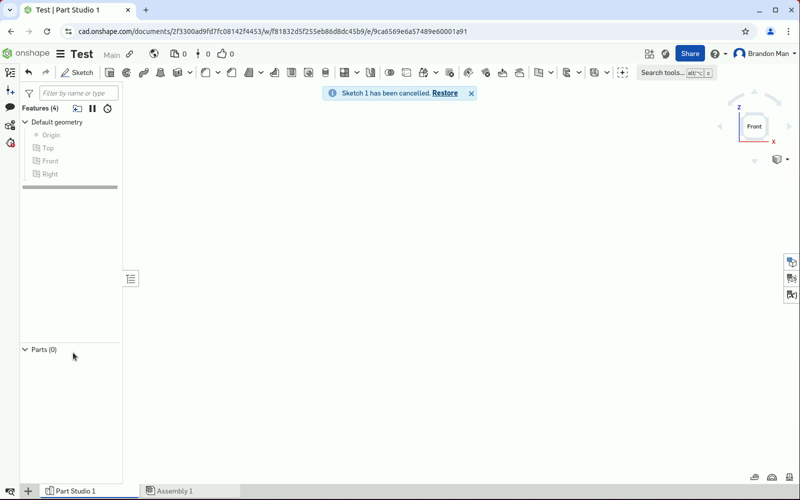
key(left)
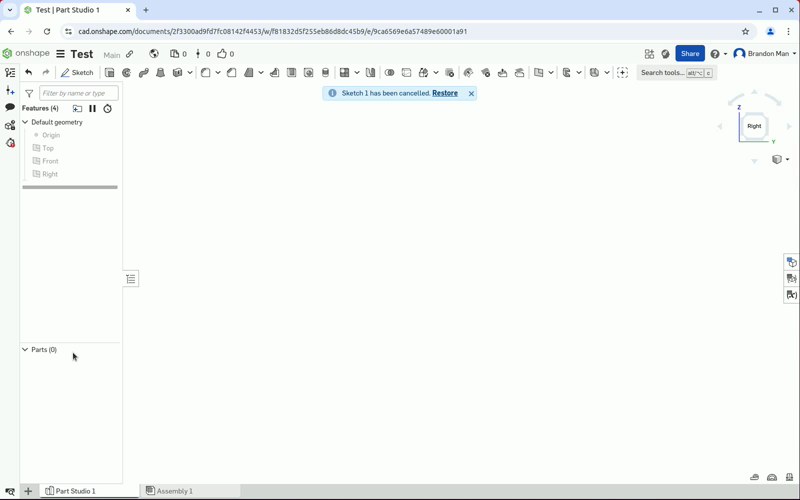
key_up(shift)
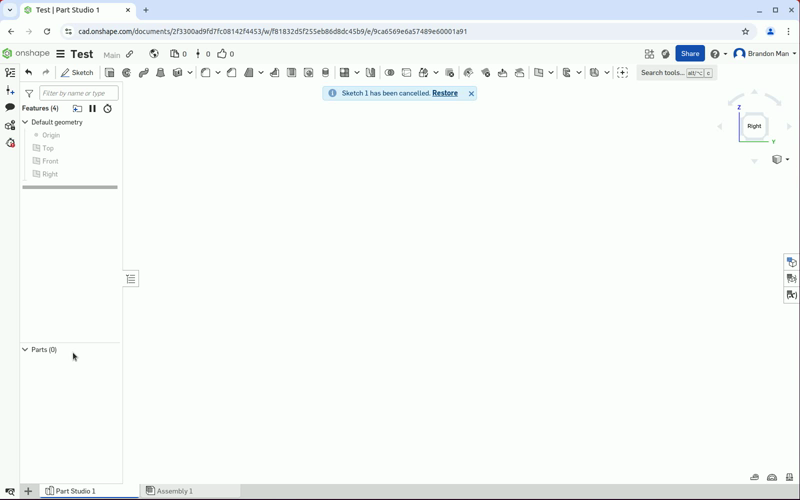
mouse_move(73, 352)
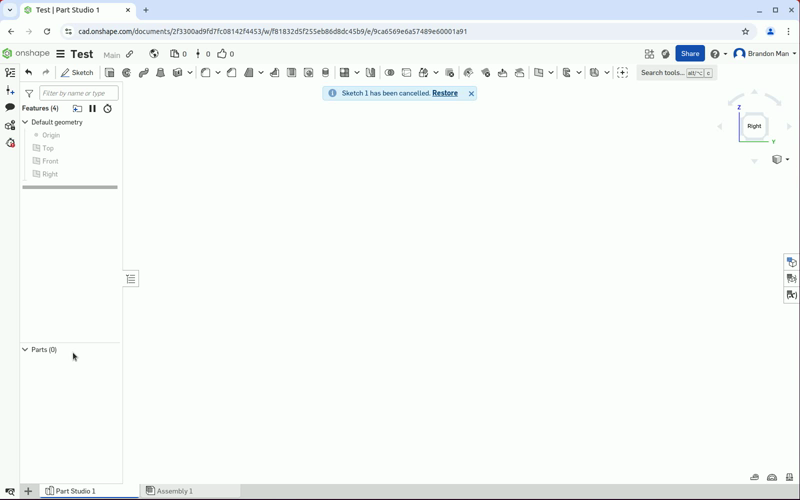
key(shift+y)
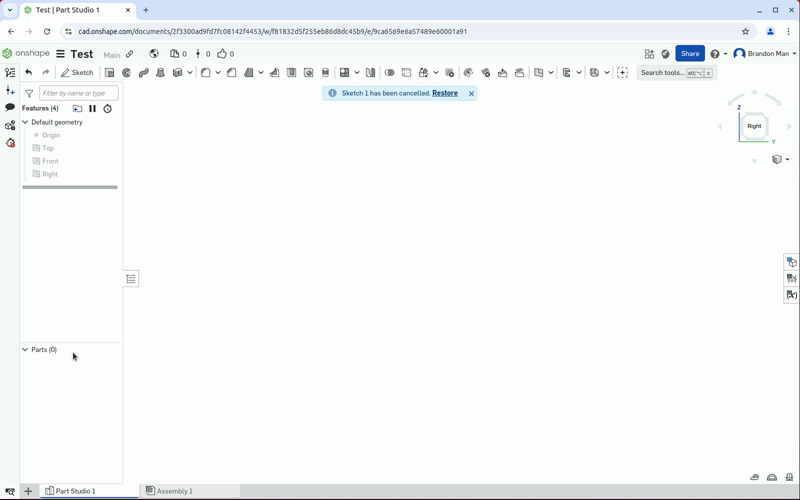
key(shift+s)
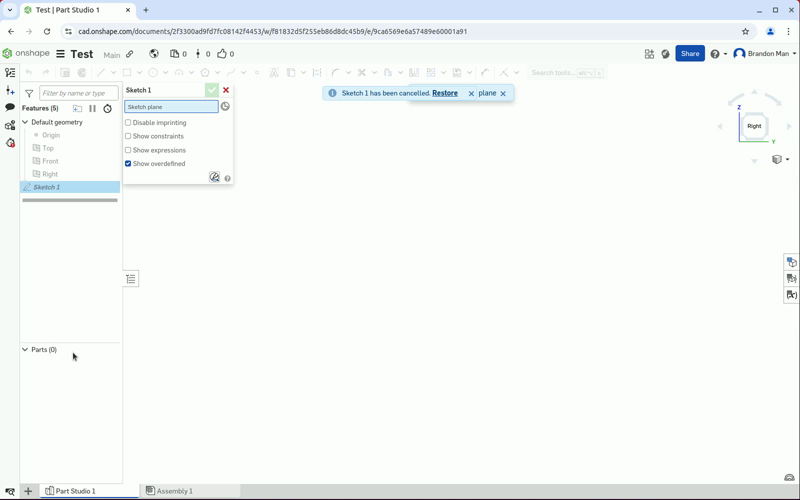
mouse_move(73, 176)
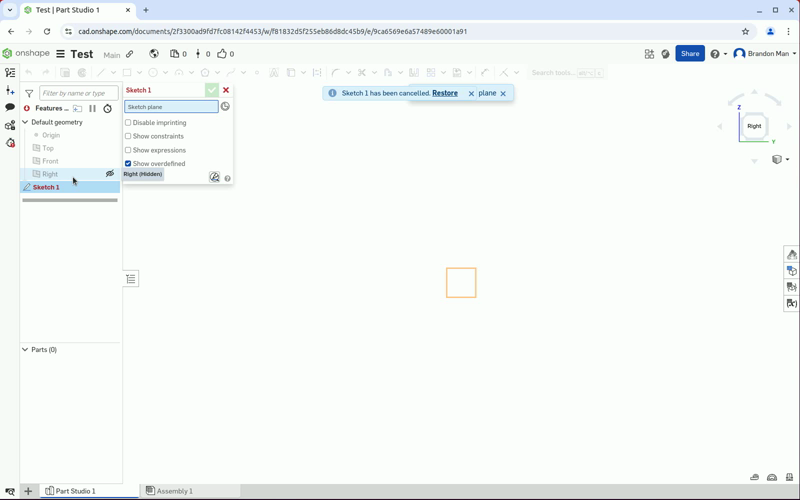
click(73, 176)
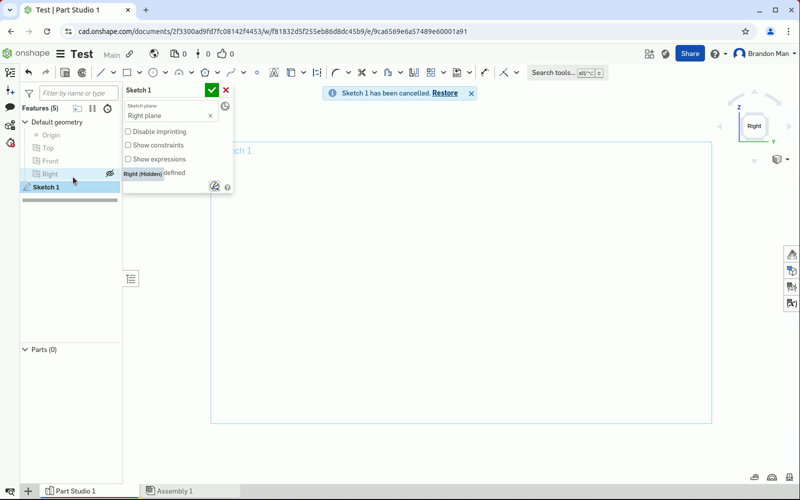
mouse_move(73, 352)
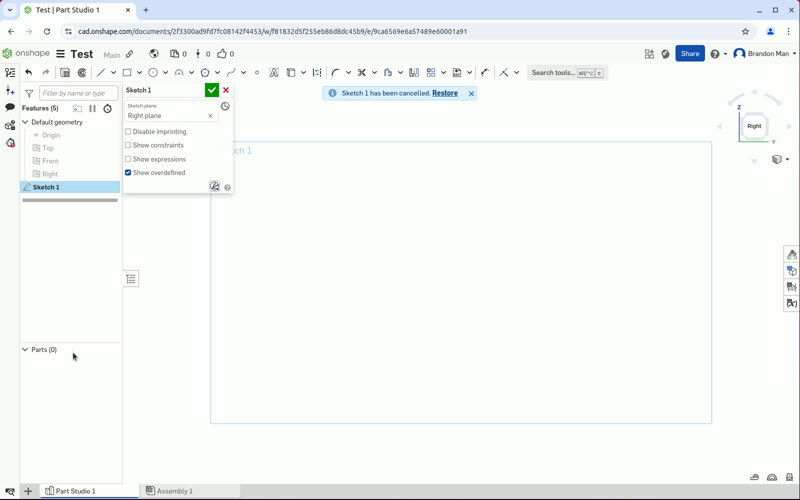
key(y)
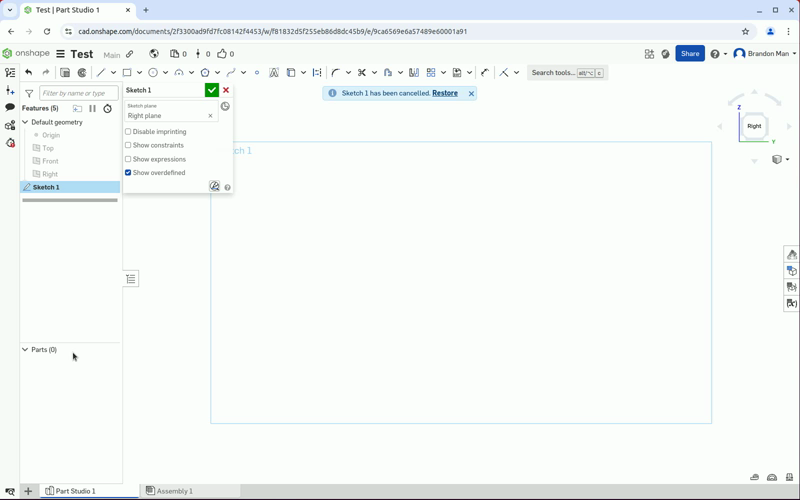
key(l)
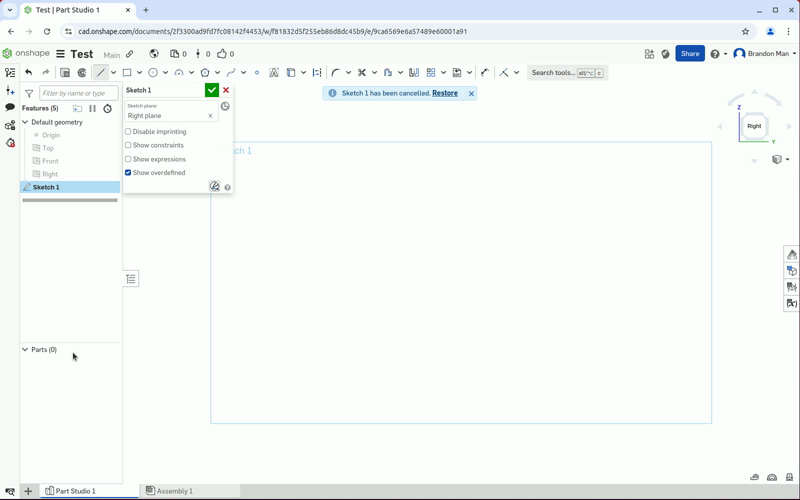
key_down(shift)
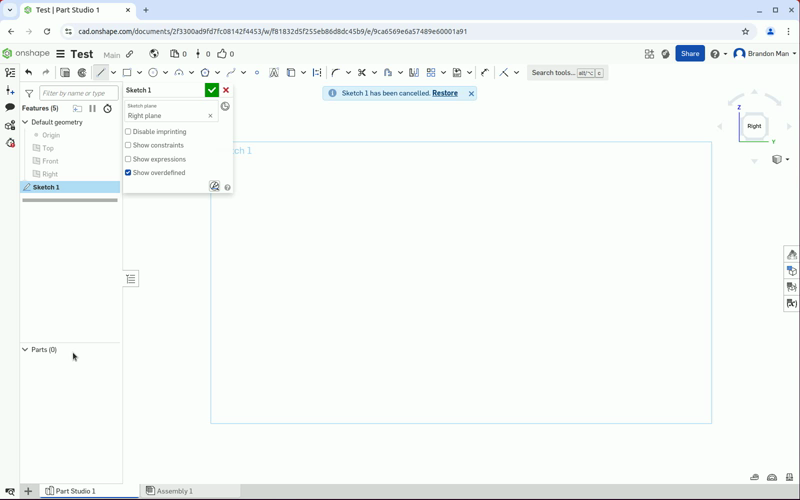
mouse_move(357, 349)
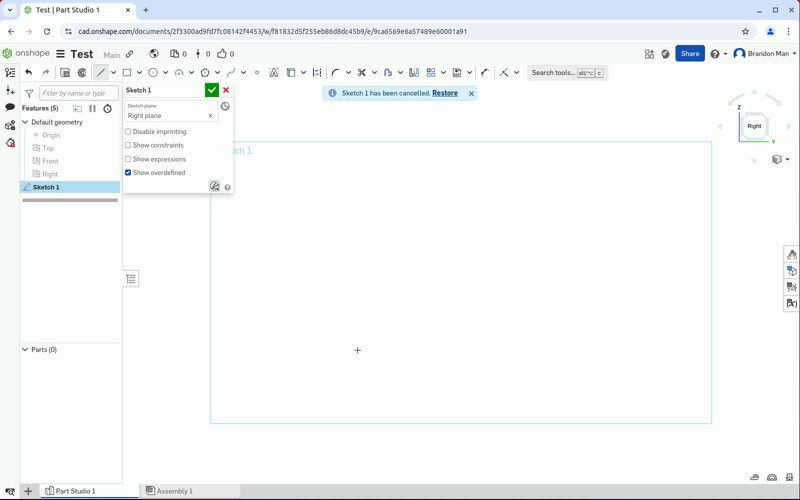
click(357, 349)
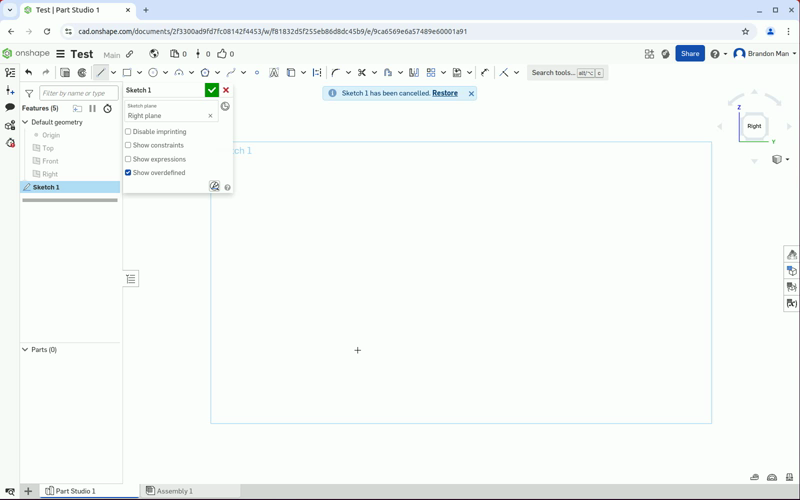
key_up(shift)
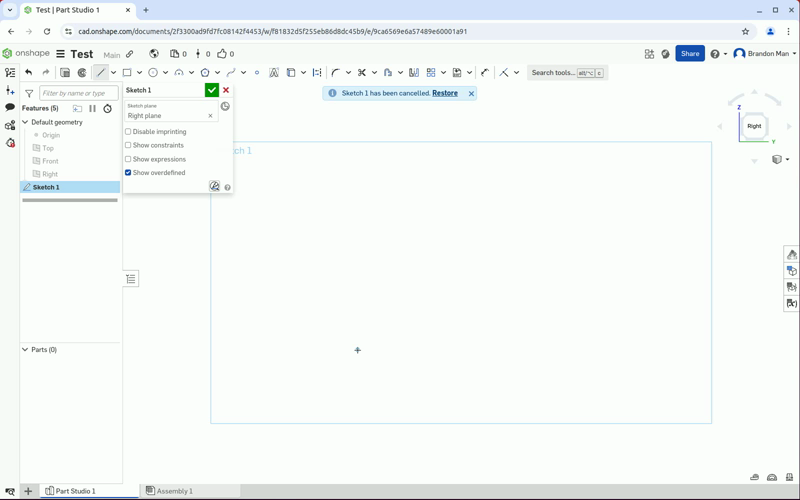
key_down(shift)
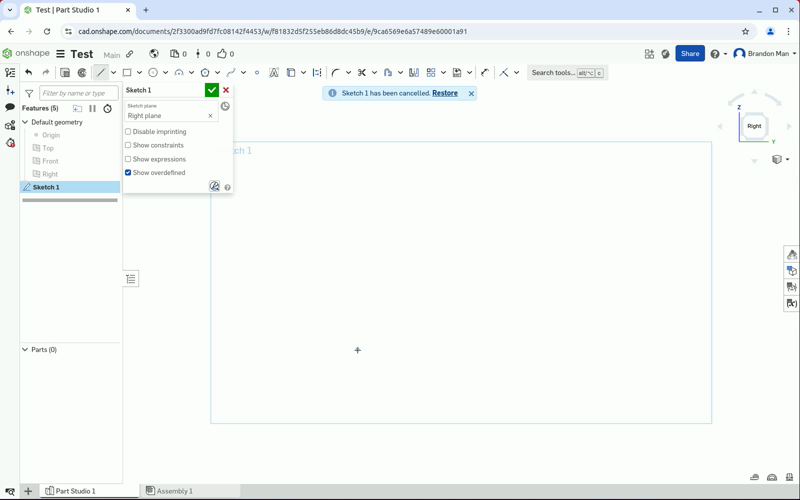
mouse_move(387, 349)
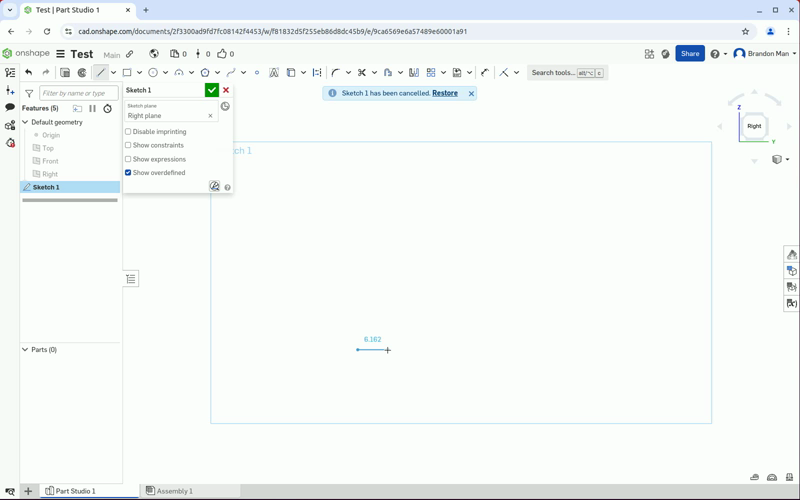
mouse_move(382, 349)
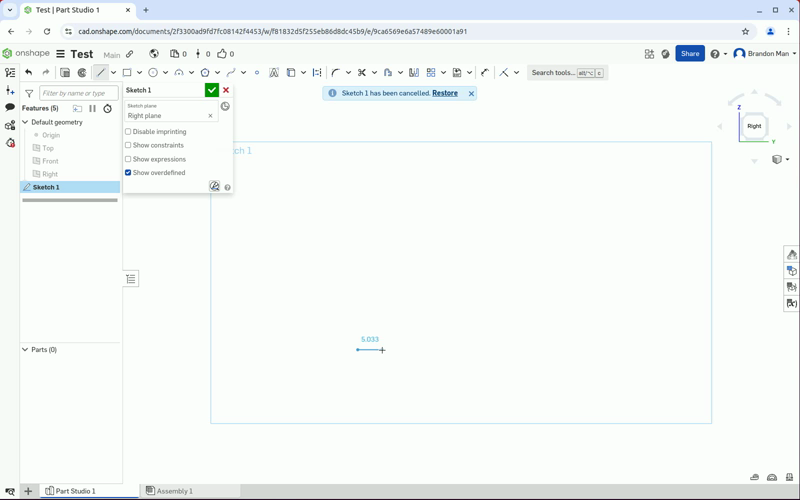
click(382, 349)
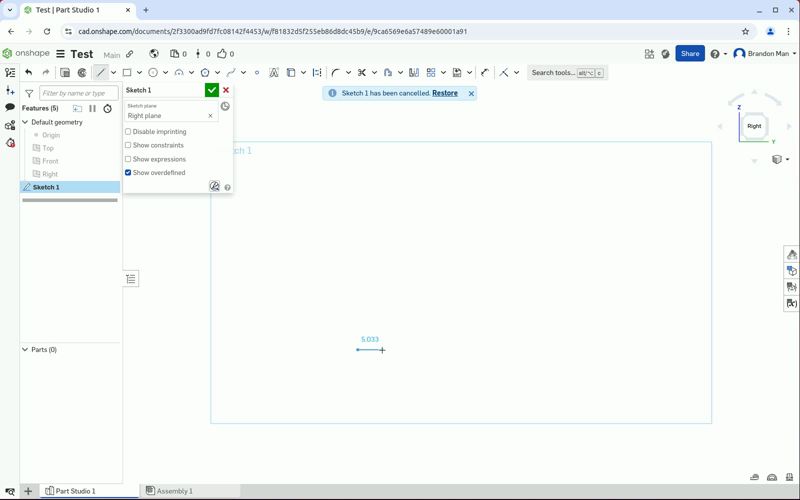
key_up(shift)
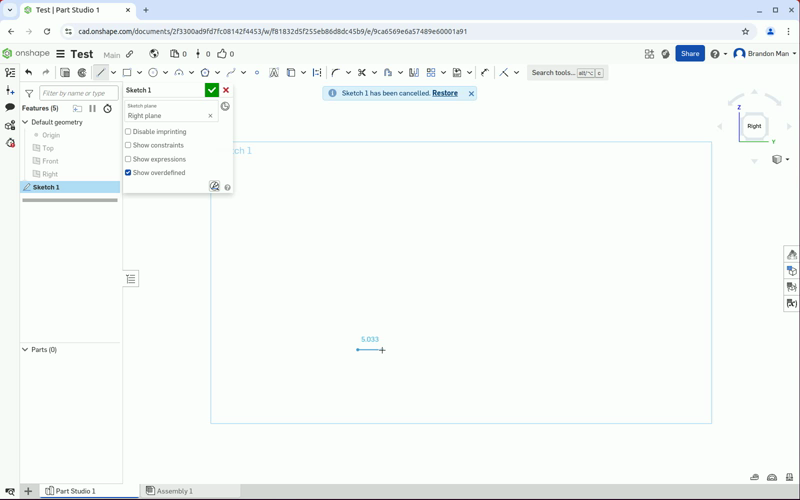
key_down(shift)
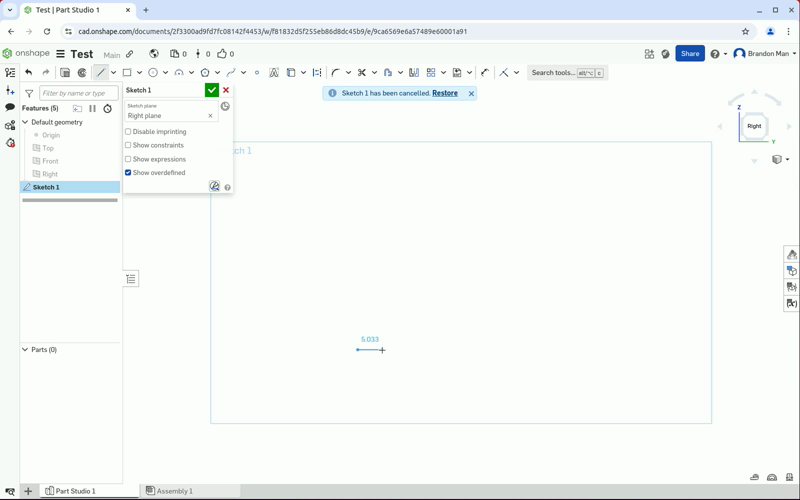
mouse_move(382, 266)
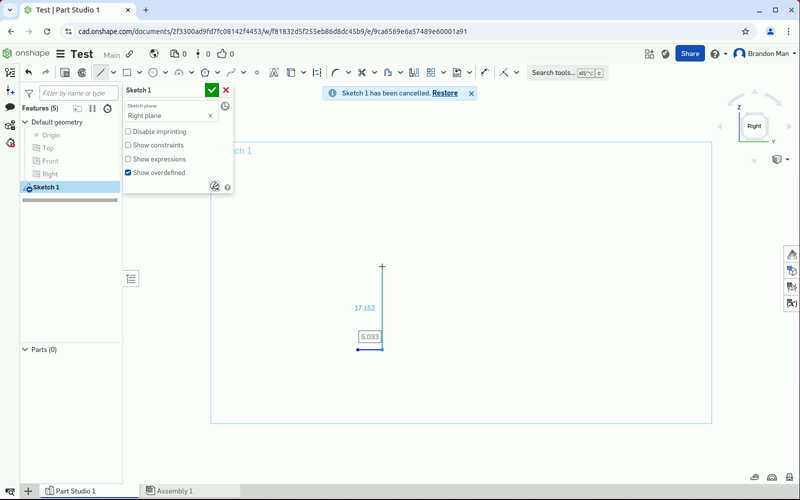
click(382, 266)
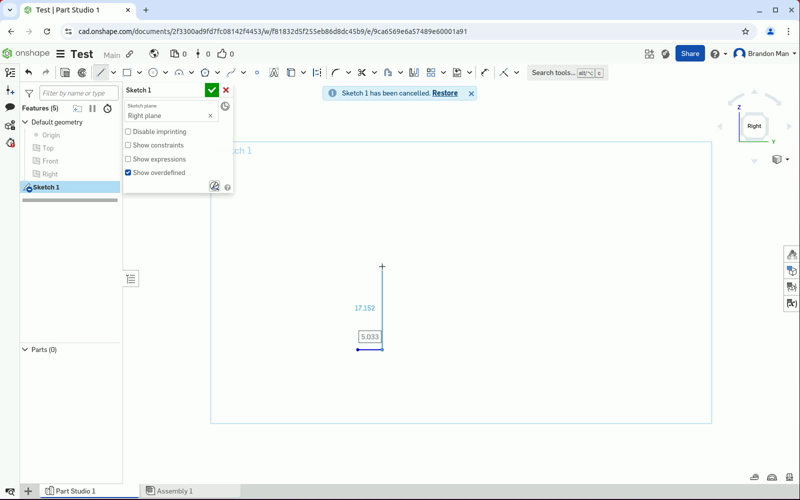
key_up(shift)
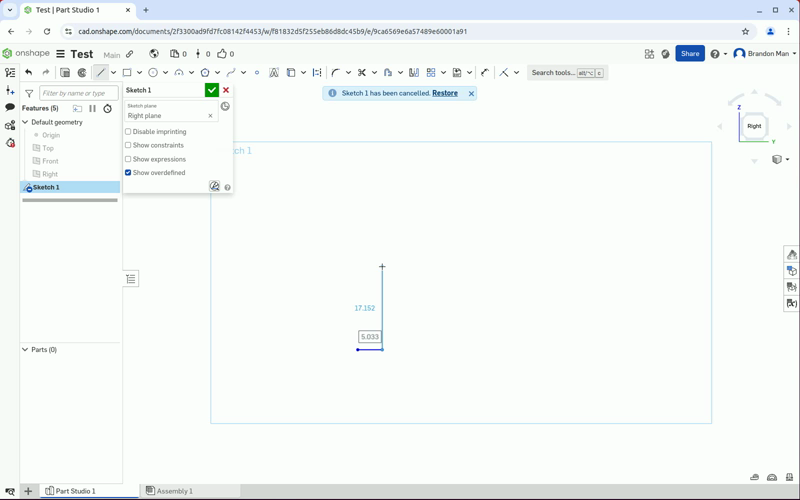
key_down(shift)
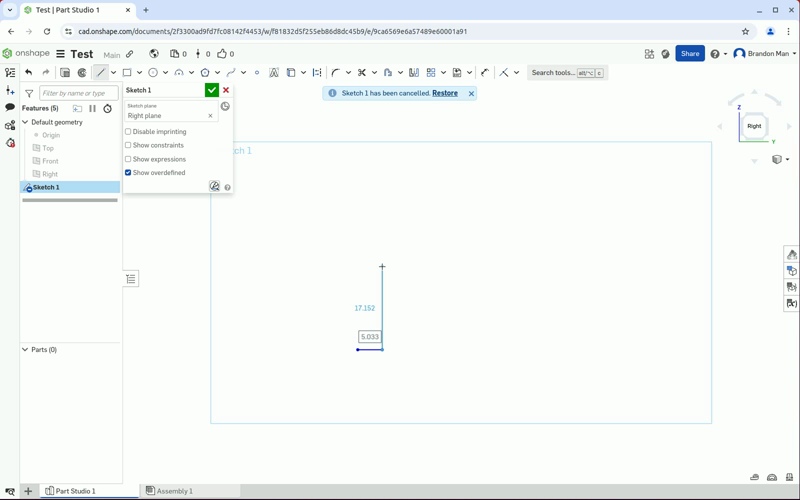
mouse_move(547, 266)
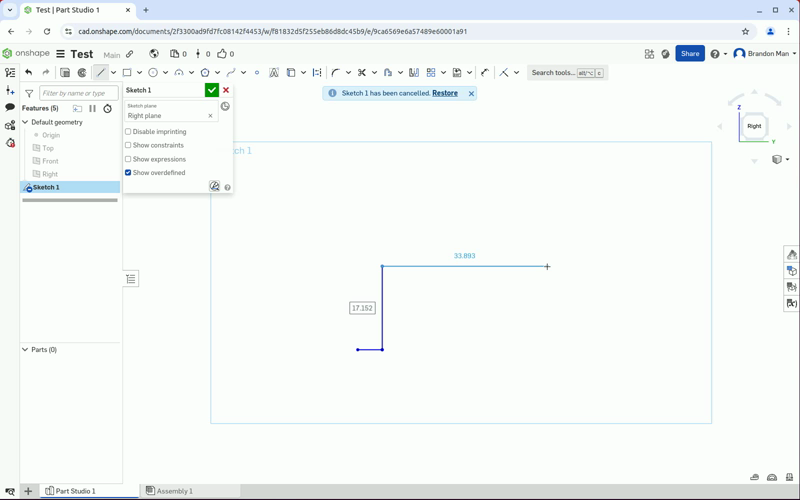
click(547, 266)
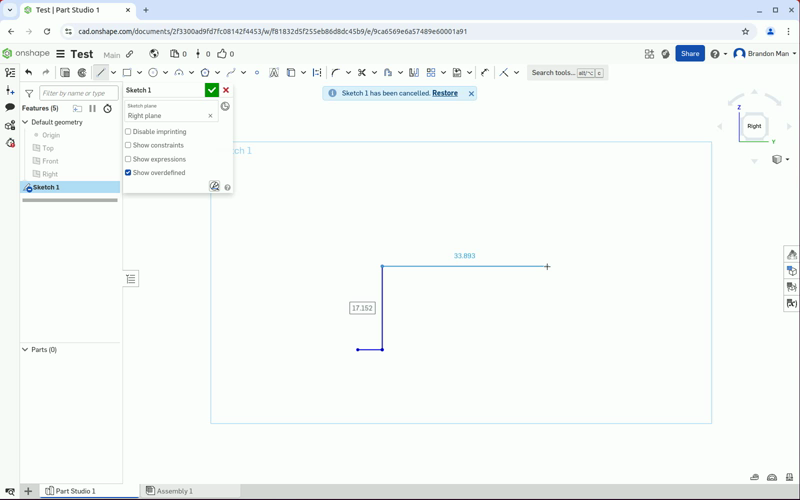
key_up(shift)
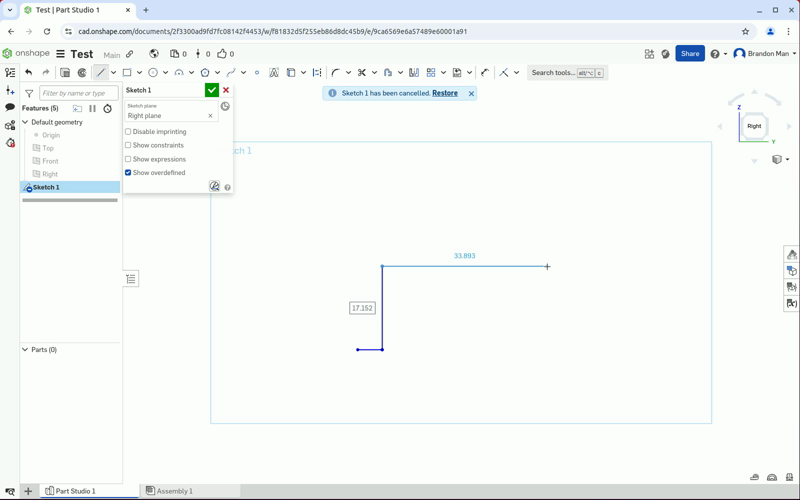
key_down(shift)
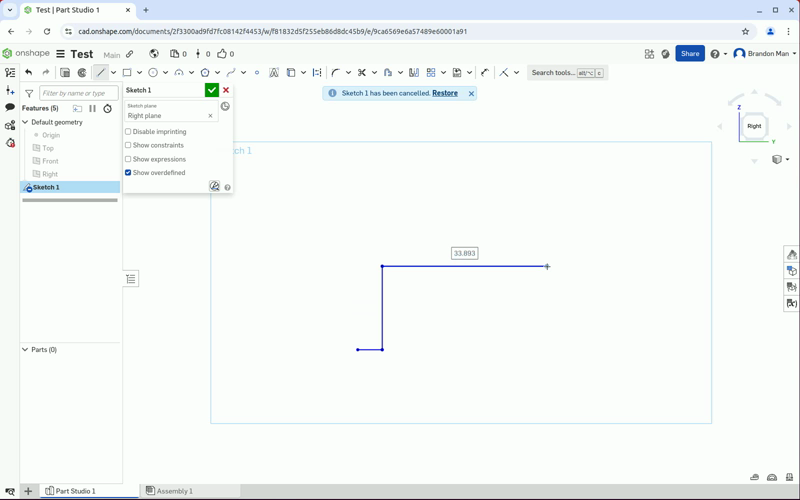
mouse_move(547, 349)
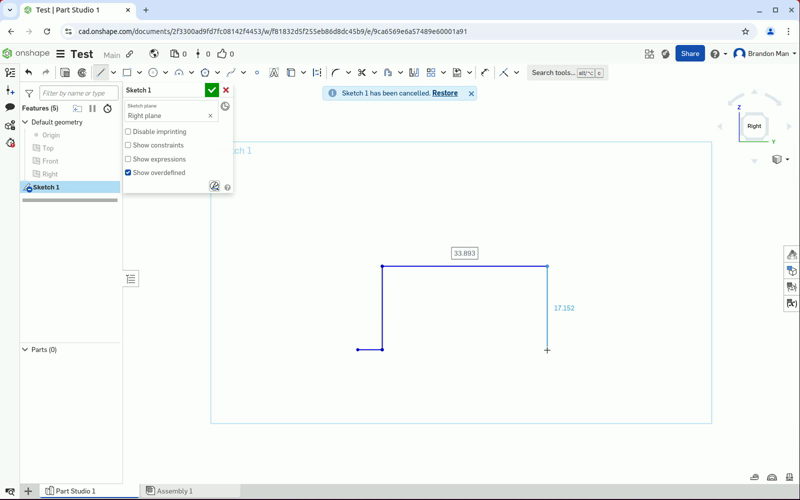
click(547, 349)
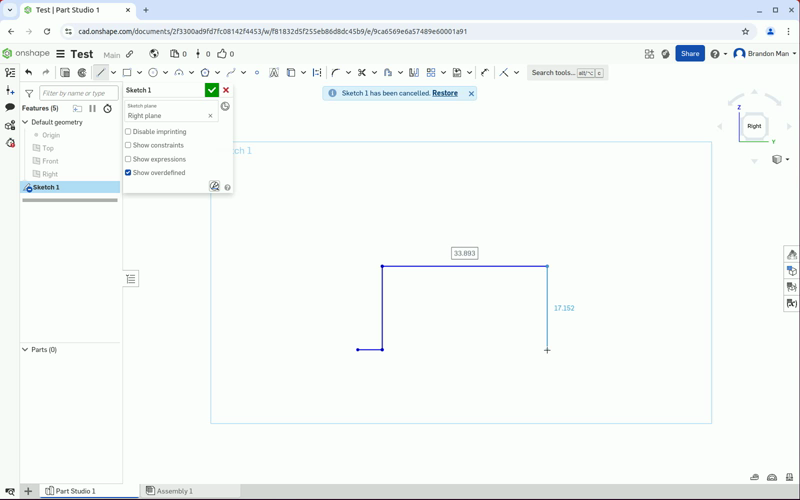
key_up(shift)
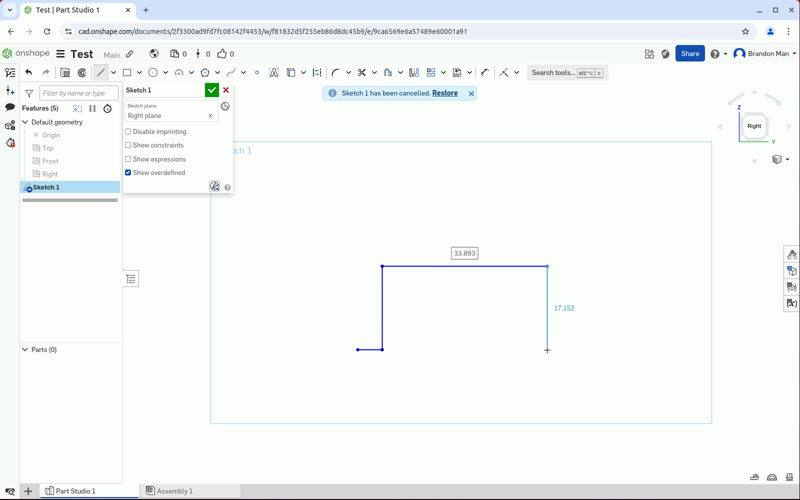
key_down(shift)
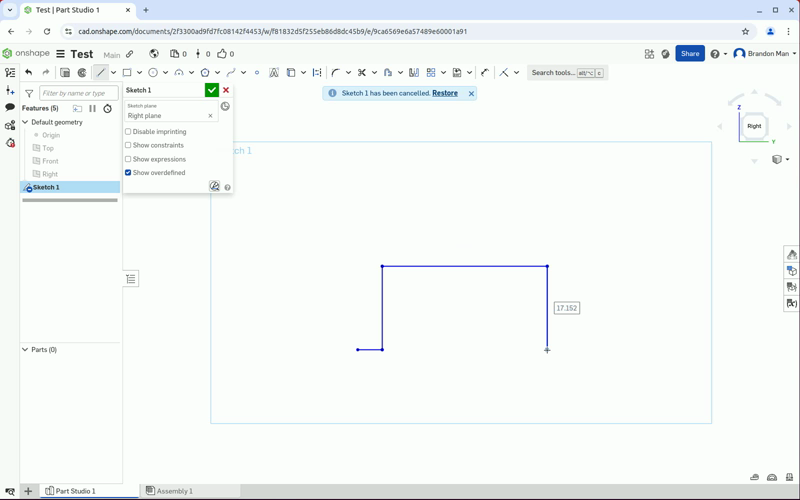
mouse_move(577, 349)
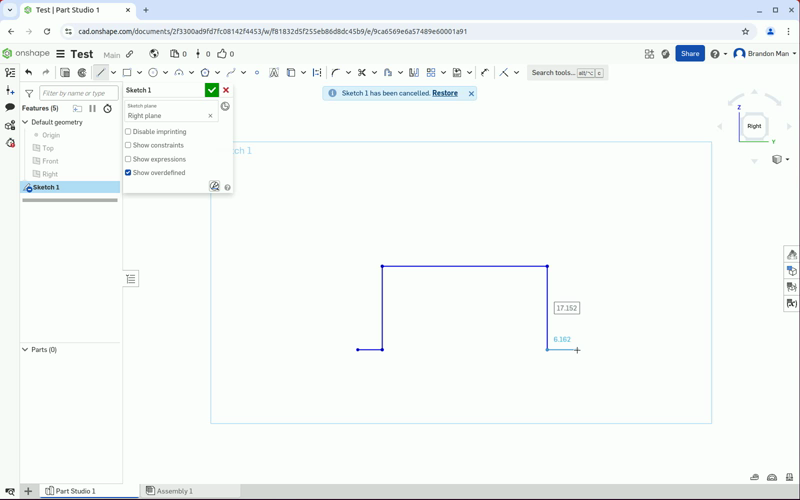
mouse_move(572, 349)
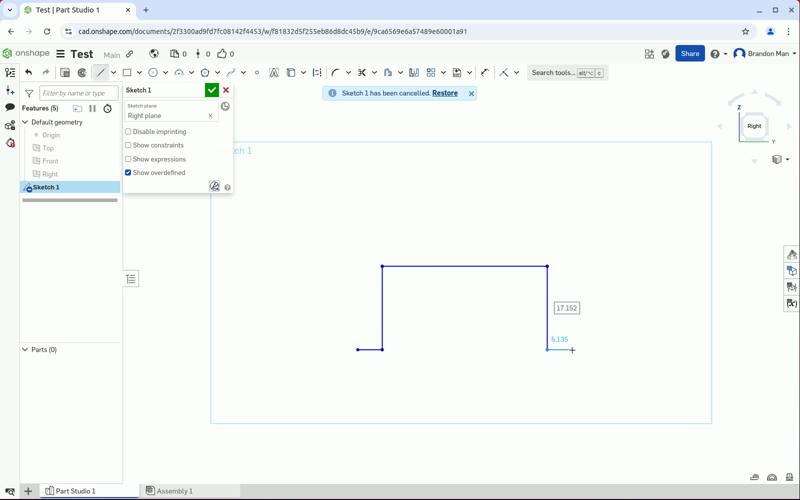
click(572, 349)
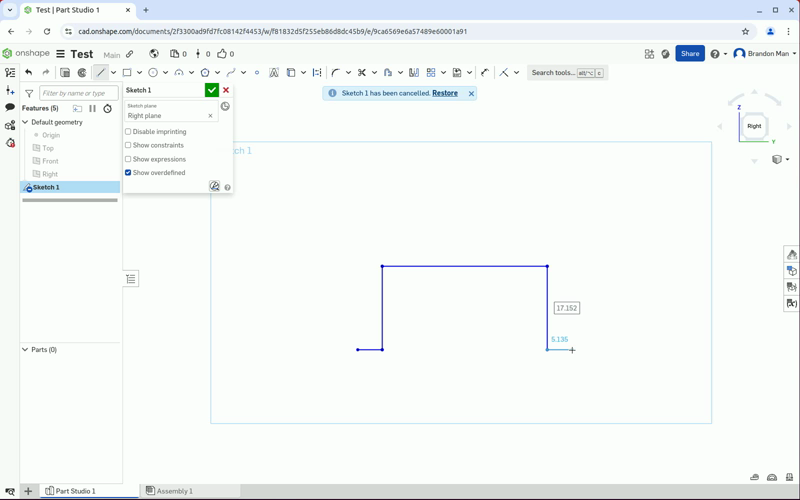
key_up(shift)
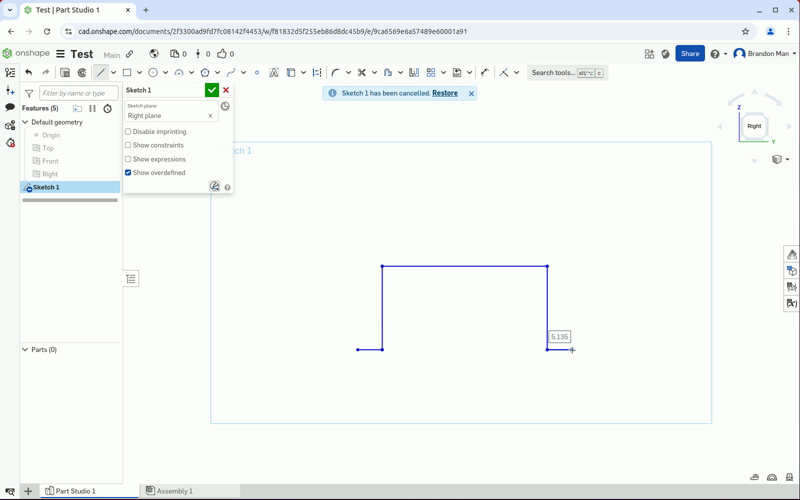
key_down(shift)
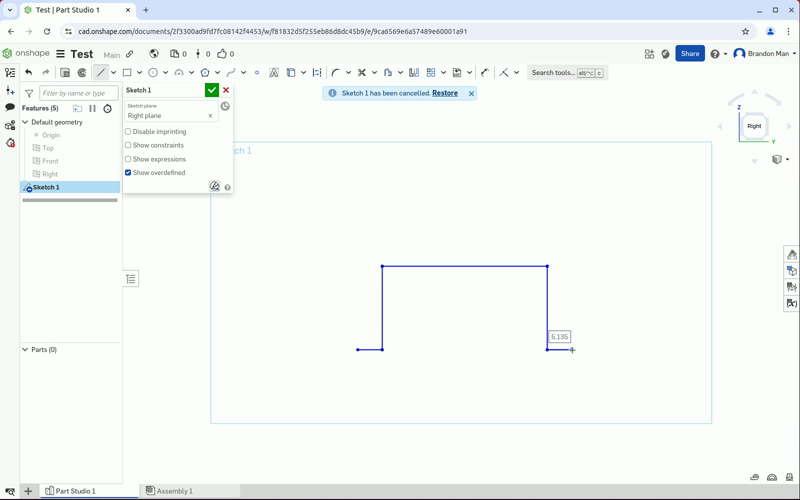
mouse_move(589, 349)
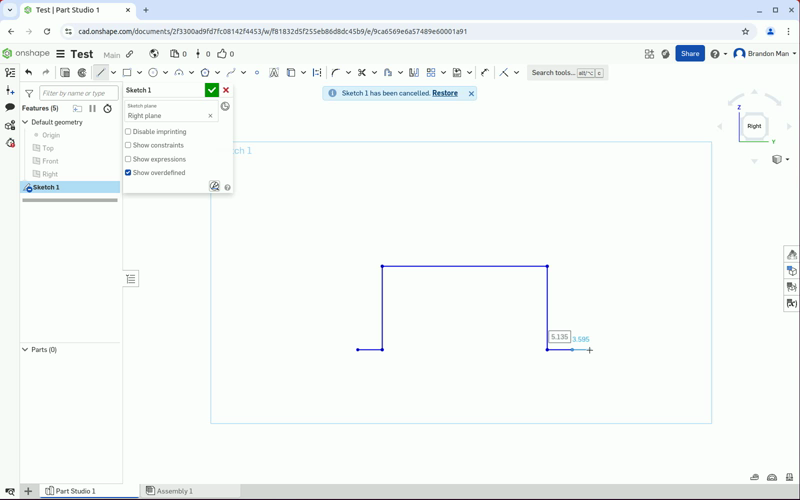
mouse_move(572, 340)
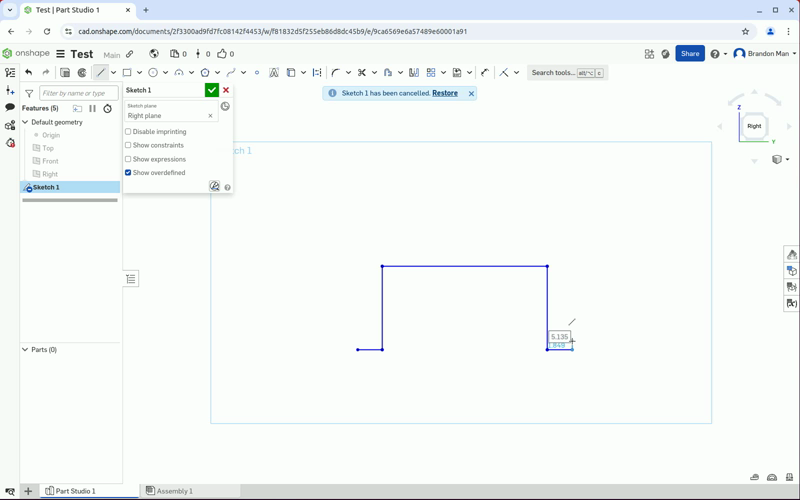
click(572, 340)
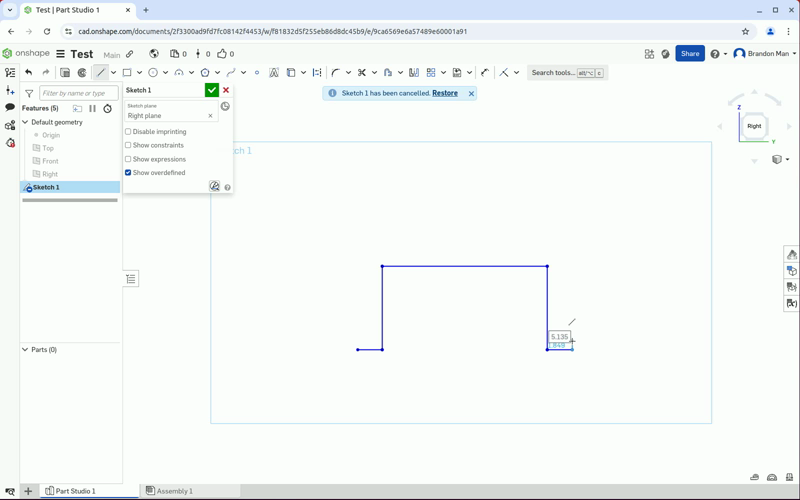
key_up(shift)
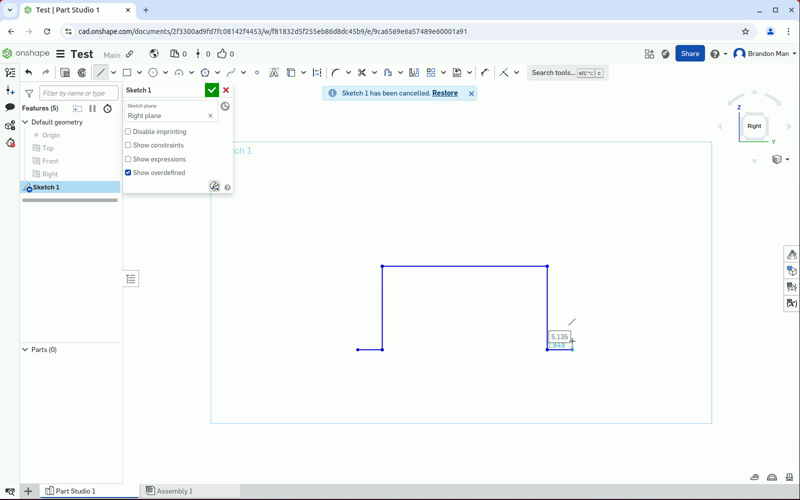
key_down(shift)
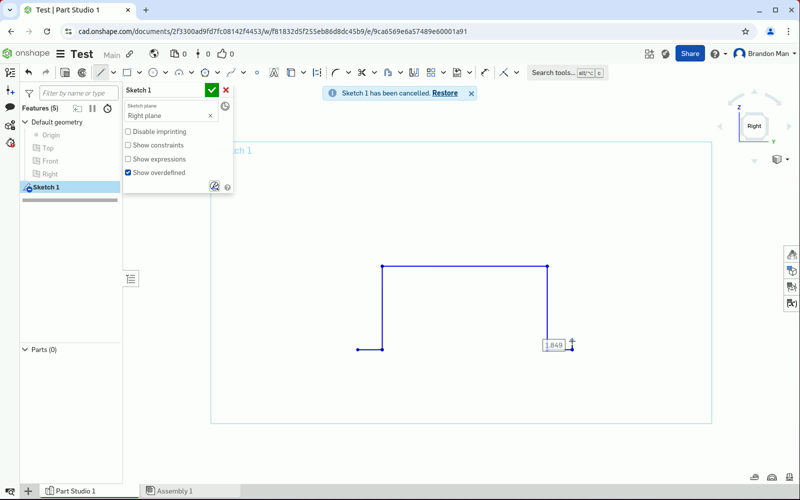
mouse_move(589, 340)
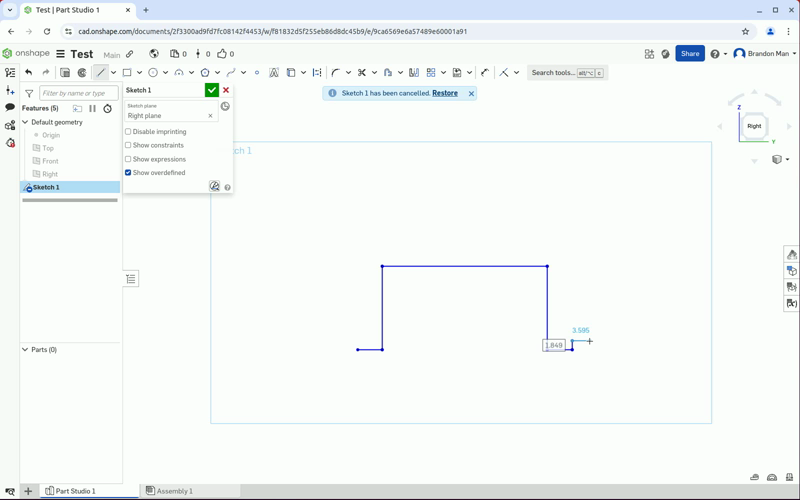
mouse_move(556, 340)
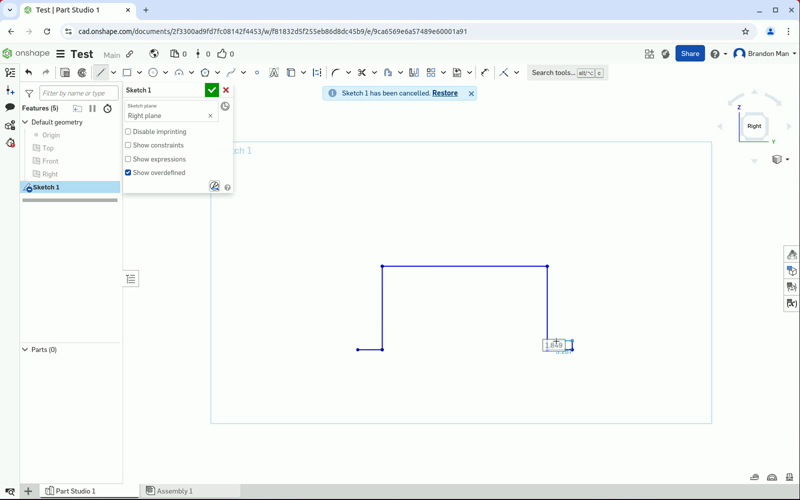
click(556, 340)
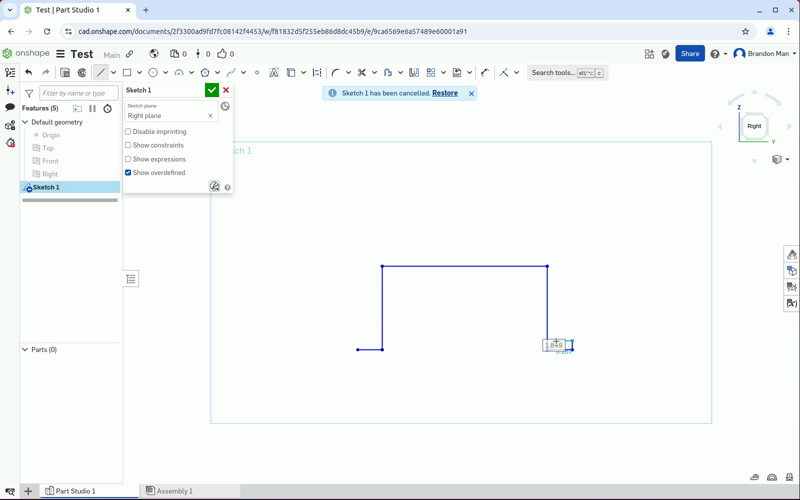
key_up(shift)
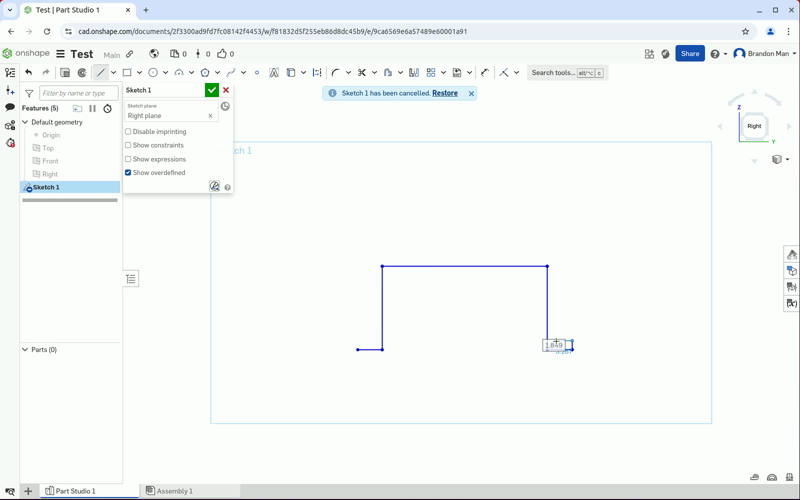
key_down(shift)
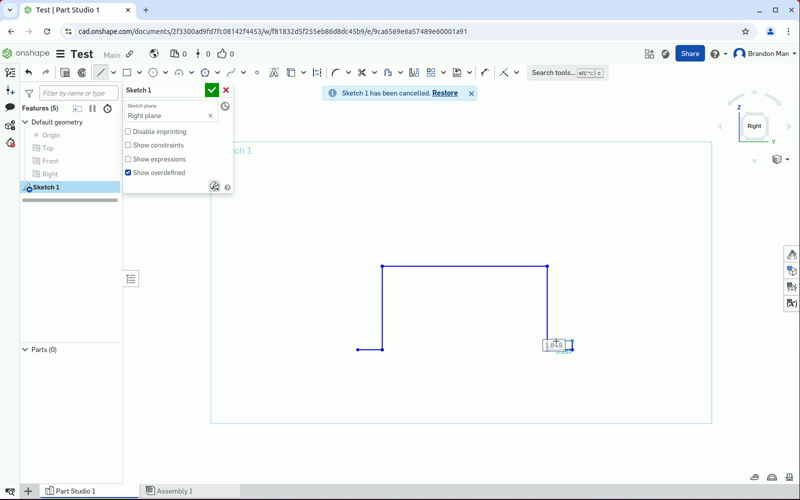
mouse_move(556, 259)
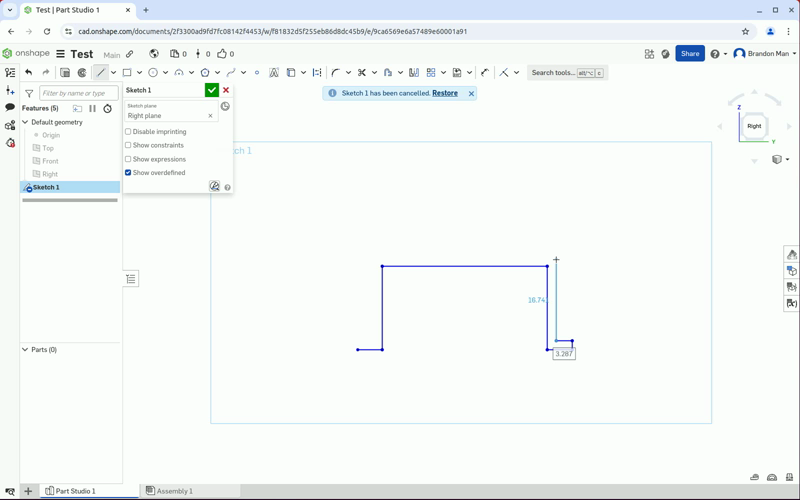
click(556, 259)
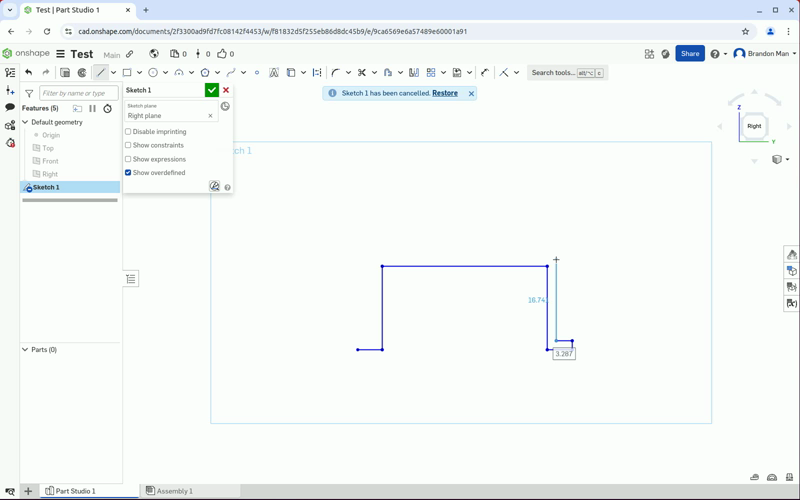
key_up(shift)
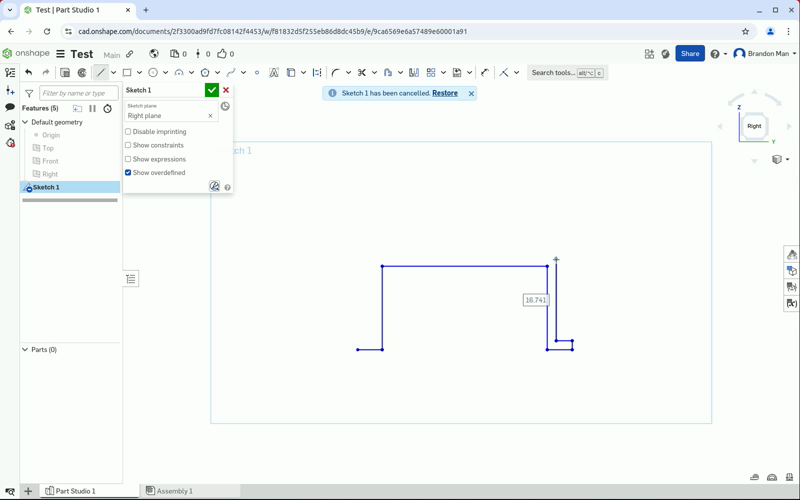
key_down(shift)
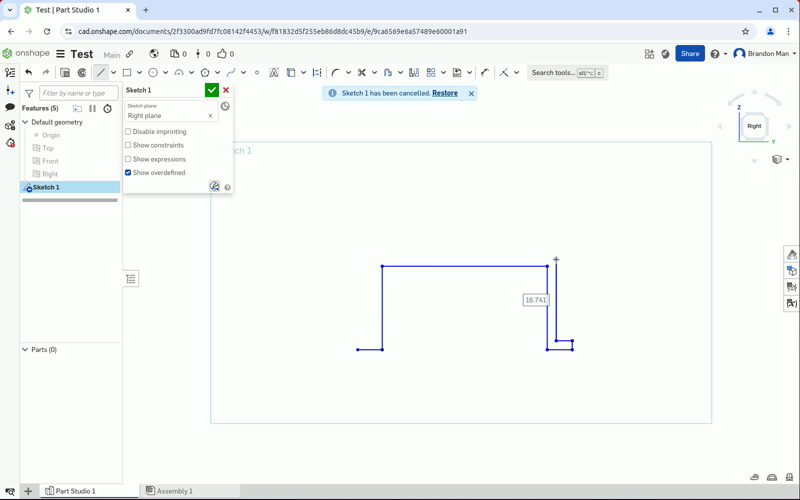
mouse_move(373, 259)
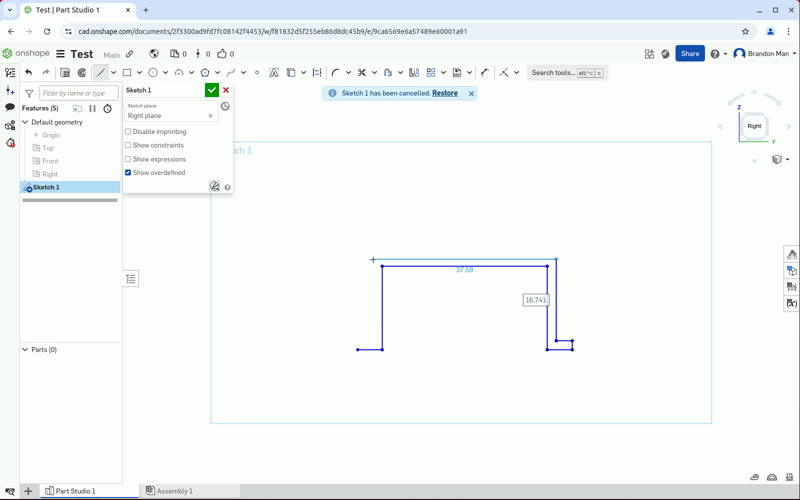
click(373, 259)
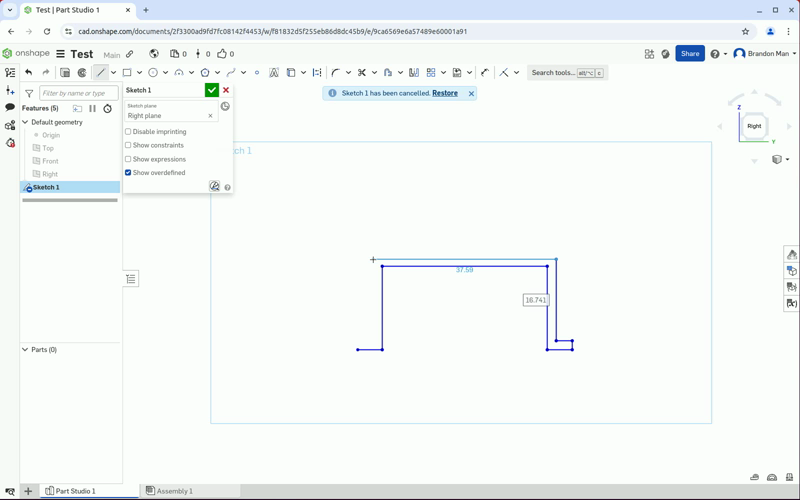
key_up(shift)
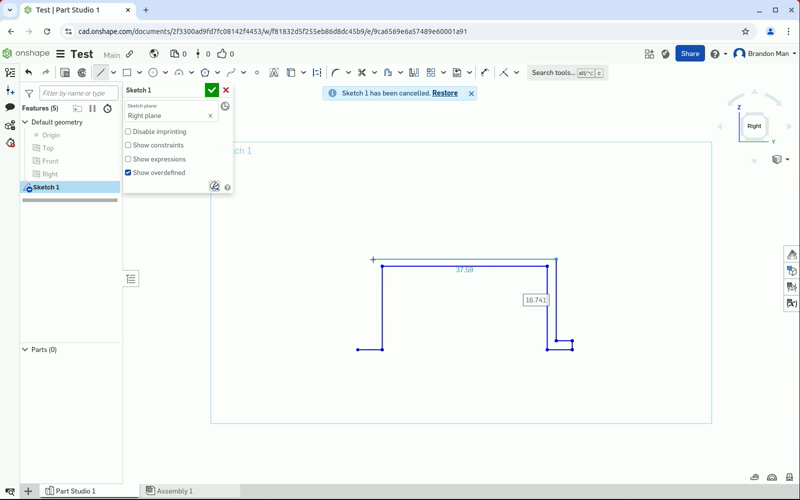
key_down(shift)
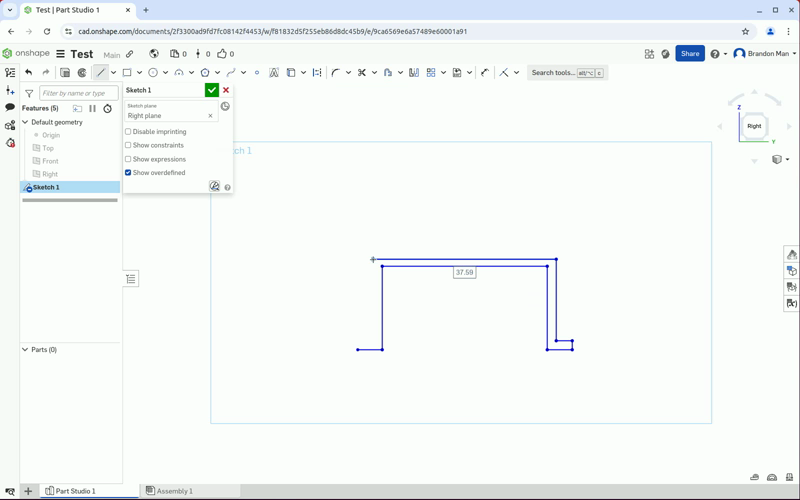
mouse_move(373, 340)
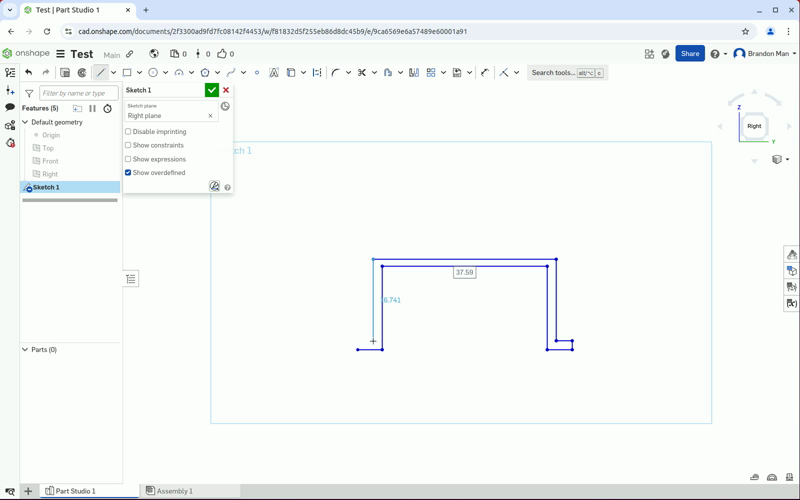
click(373, 340)
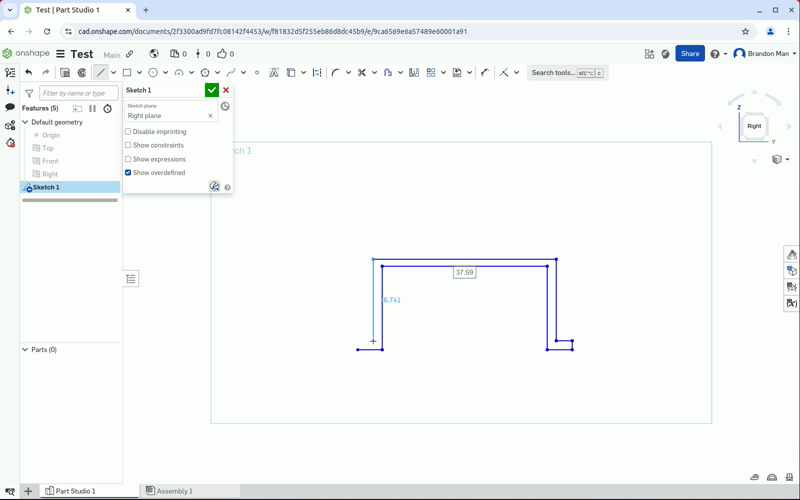
key_up(shift)
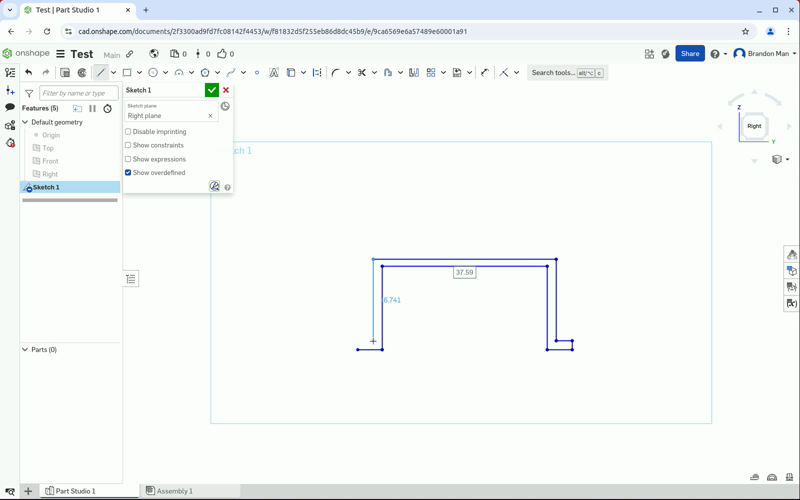
key_down(shift)
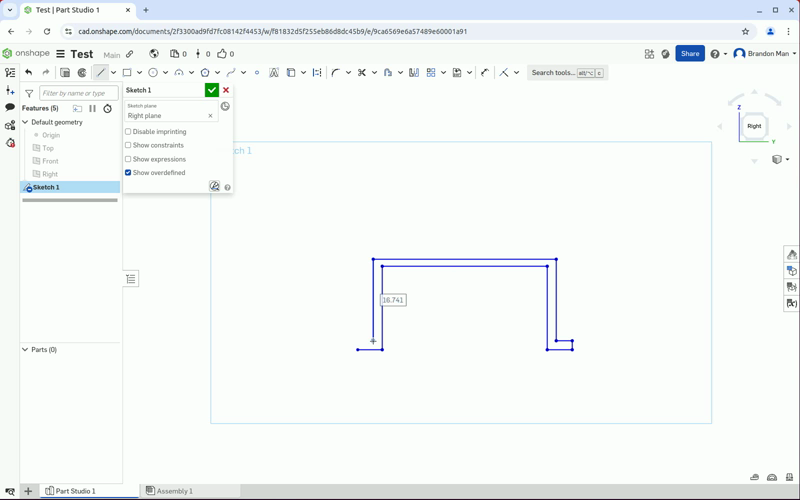
mouse_move(403, 340)
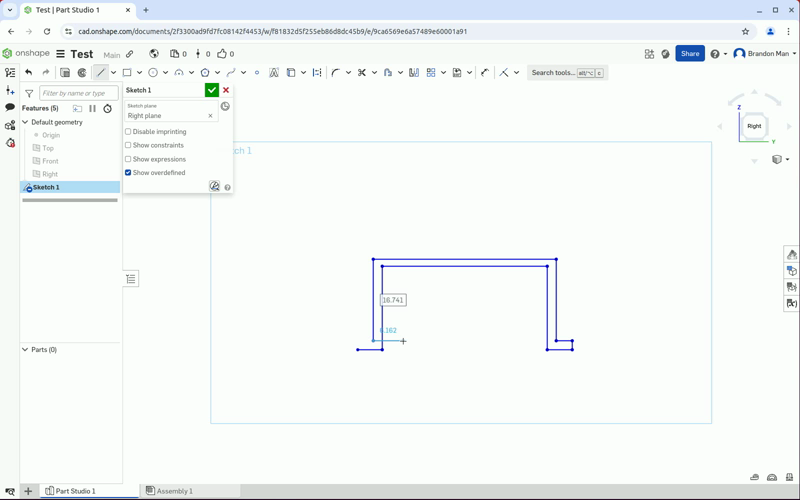
mouse_move(357, 340)
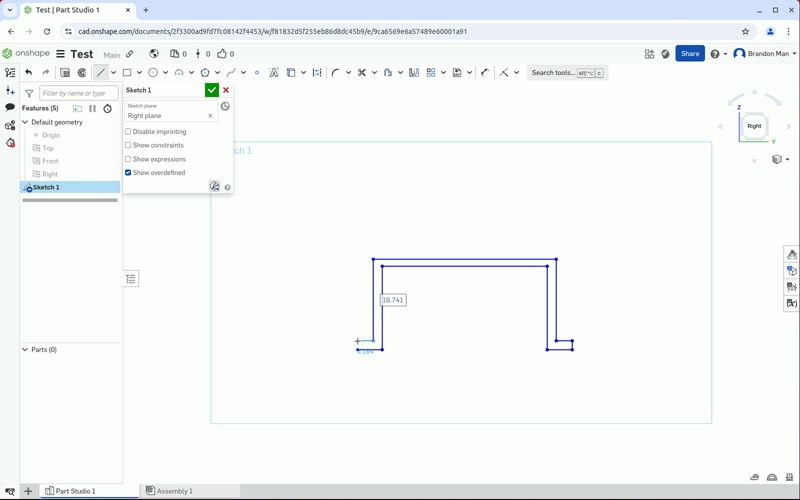
click(357, 340)
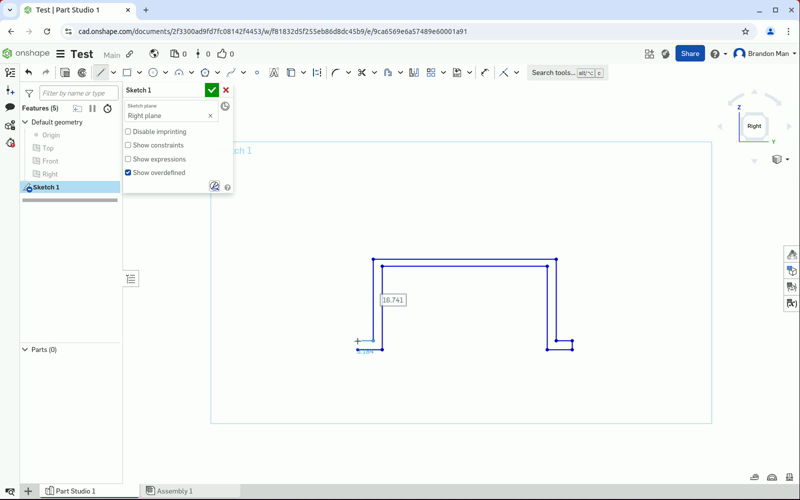
key_up(shift)
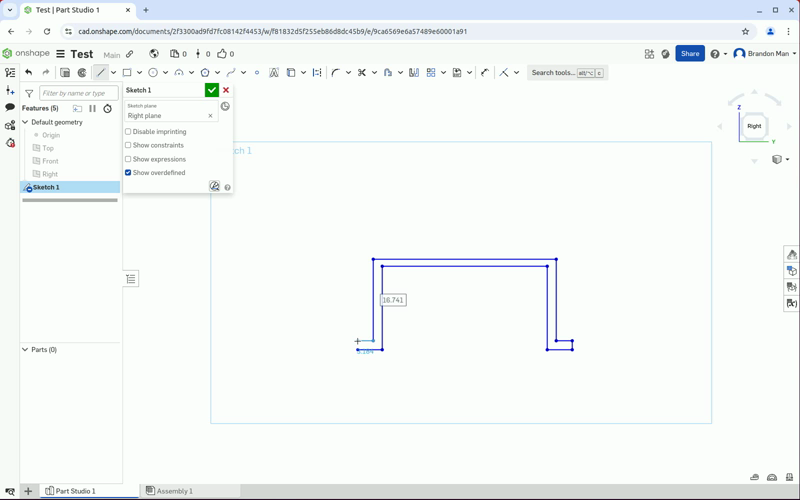
mouse_move(387, 340)
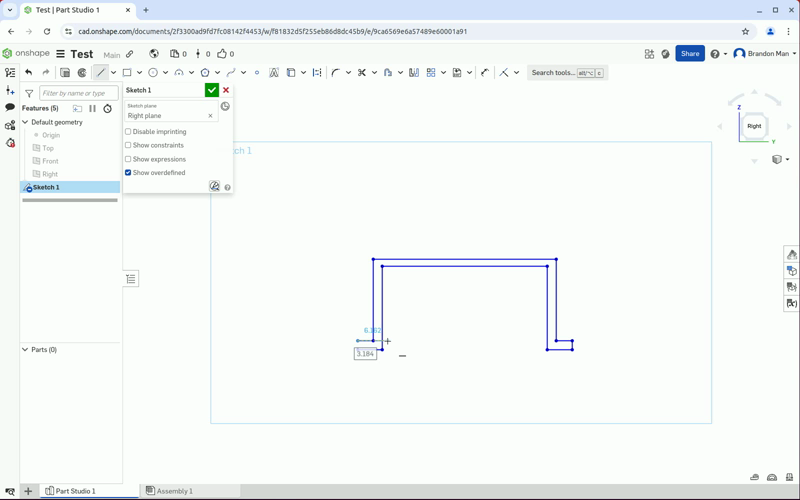
key_down(shift)
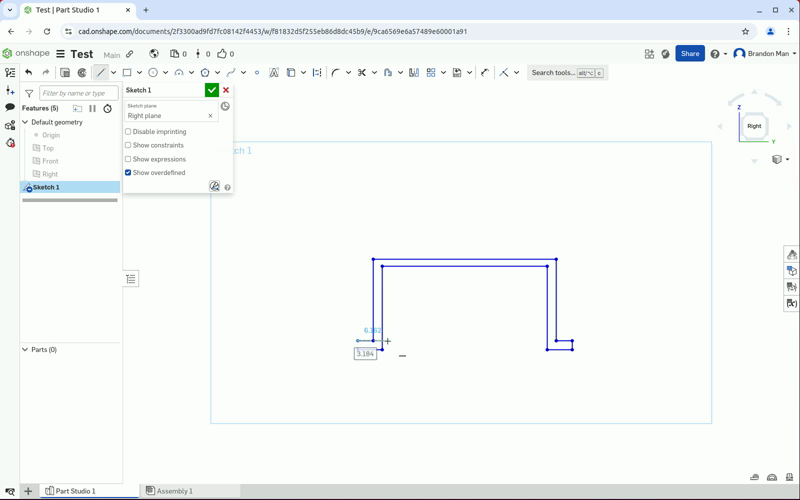
mouse_move(357, 349)
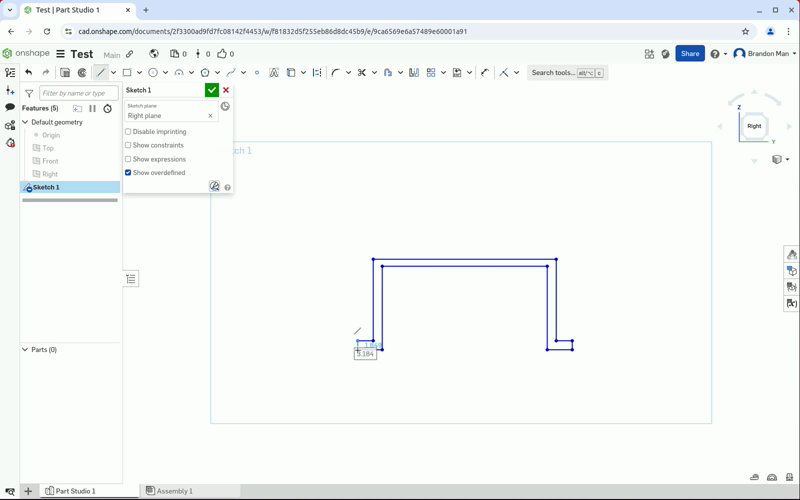
key_up(shift)
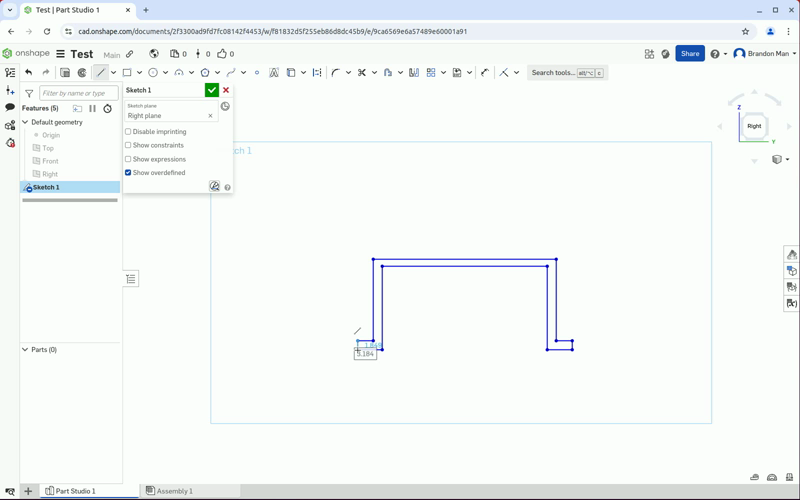
click(357, 349)
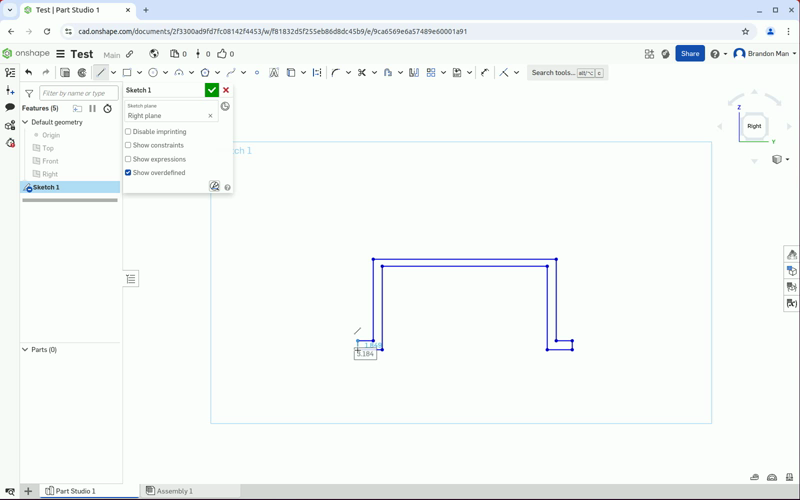
key(esc)
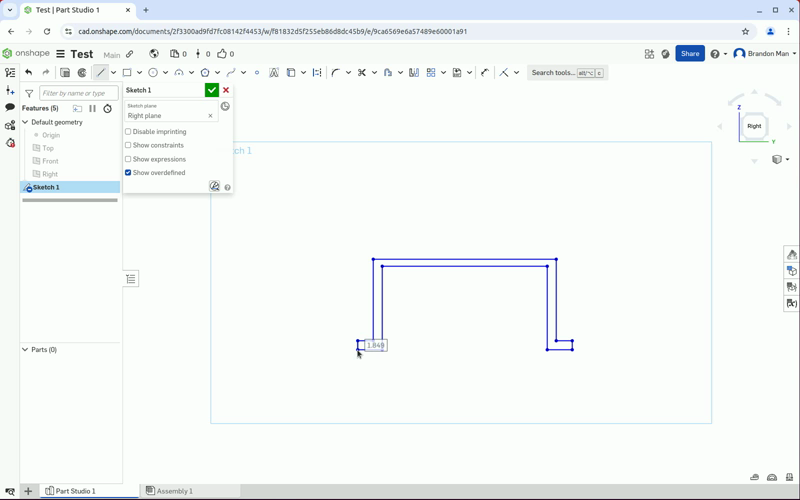
mouse_move(433, 262)
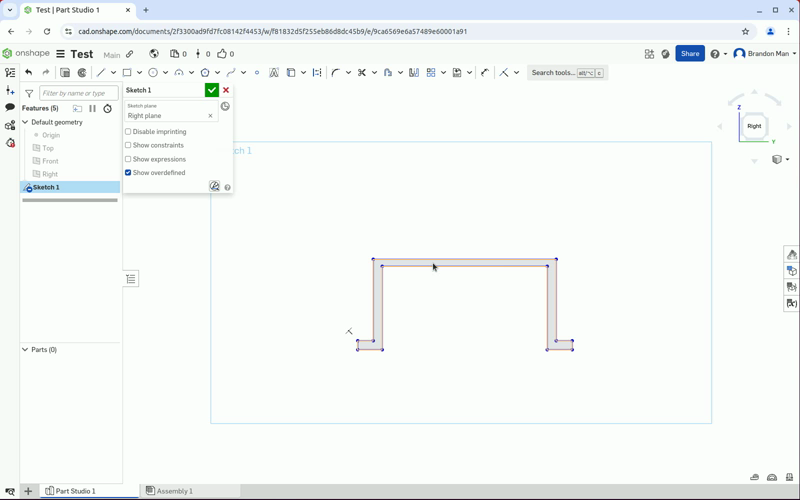
click(433, 262)
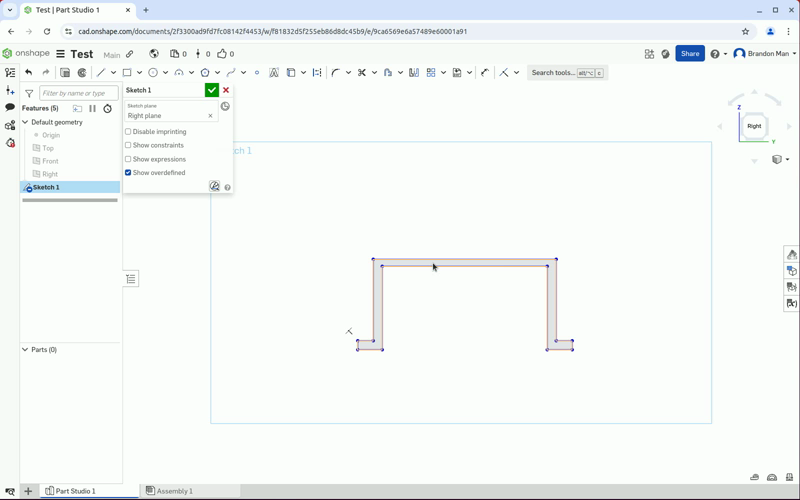
mouse_move(73, 352)
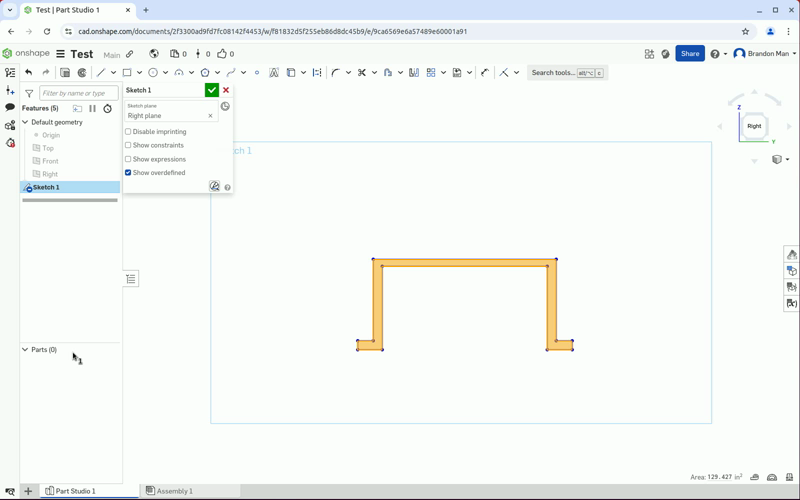
key(shift+y)
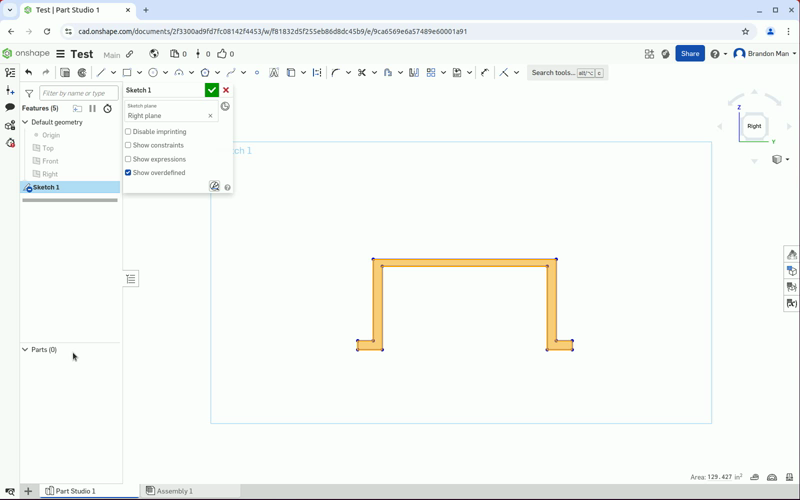
key(shift+e)
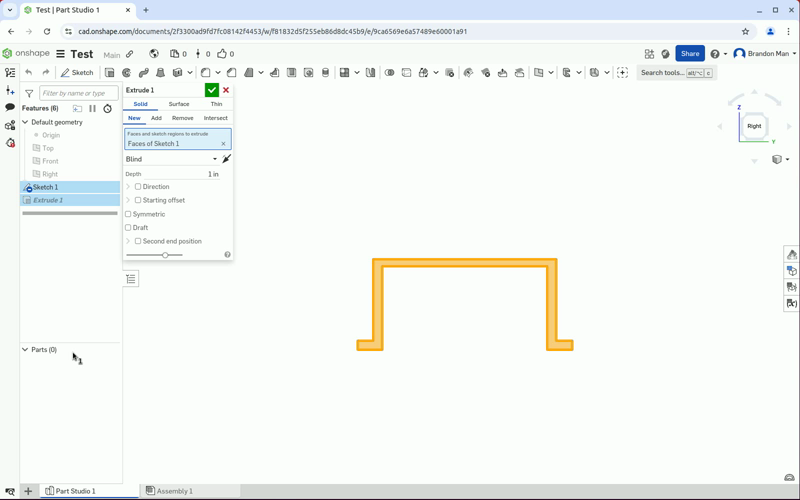
mouse_move(143, 106)
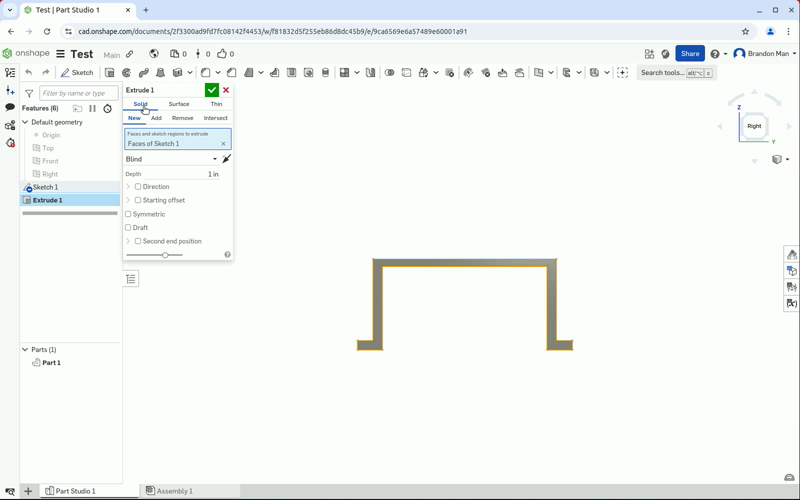
click(143, 106)
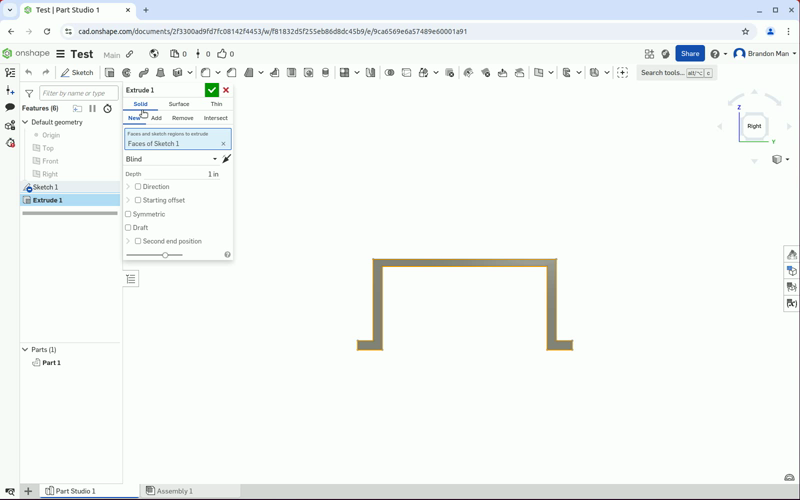
mouse_move(137, 120)
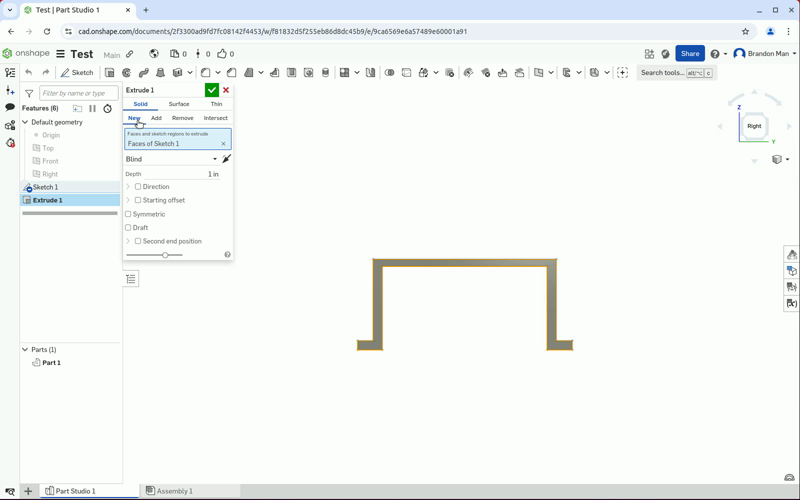
click(137, 120)
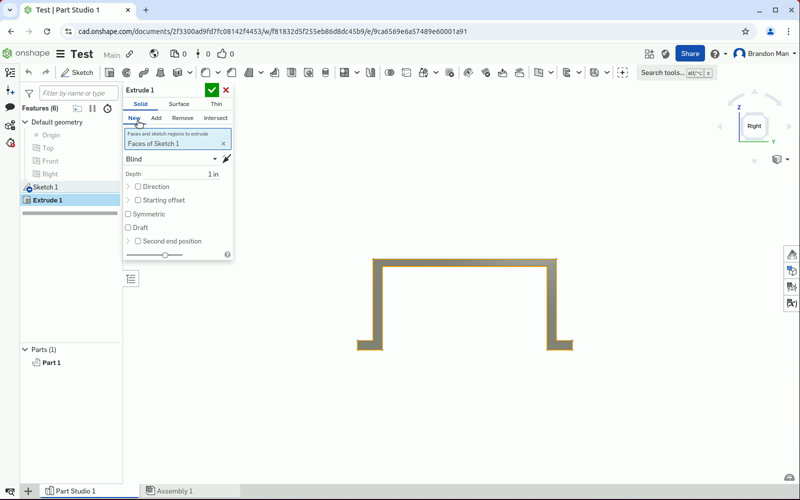
key(tab, 4)
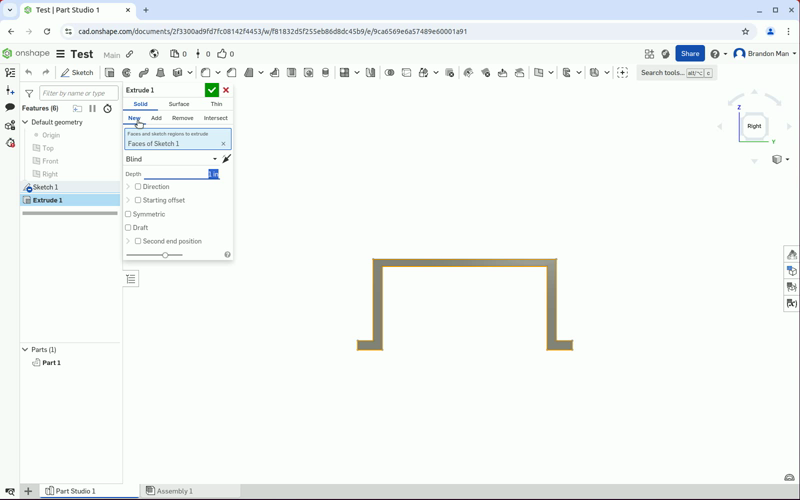
text(4.333)
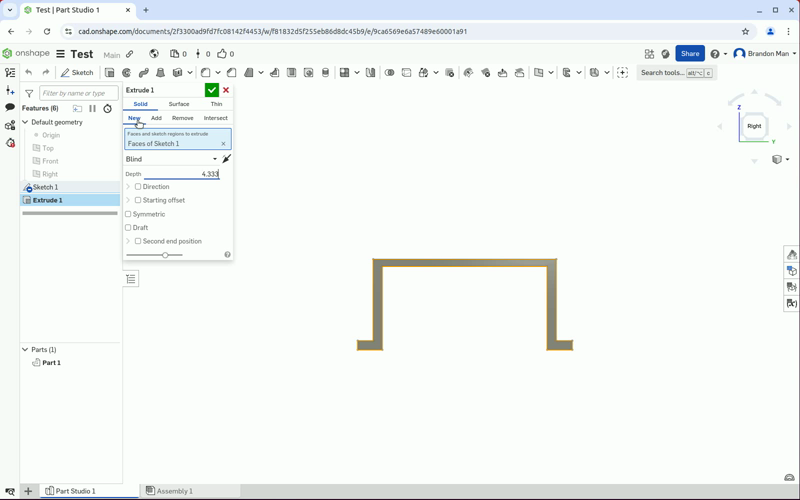
key(enter)
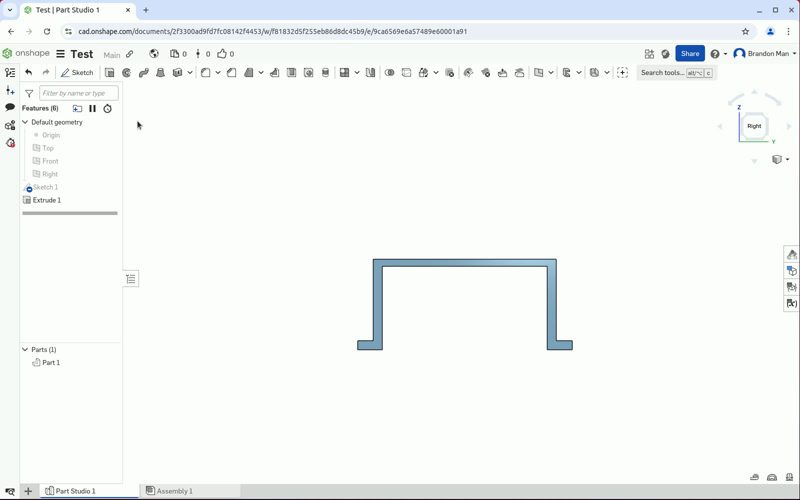
key(shift+h)
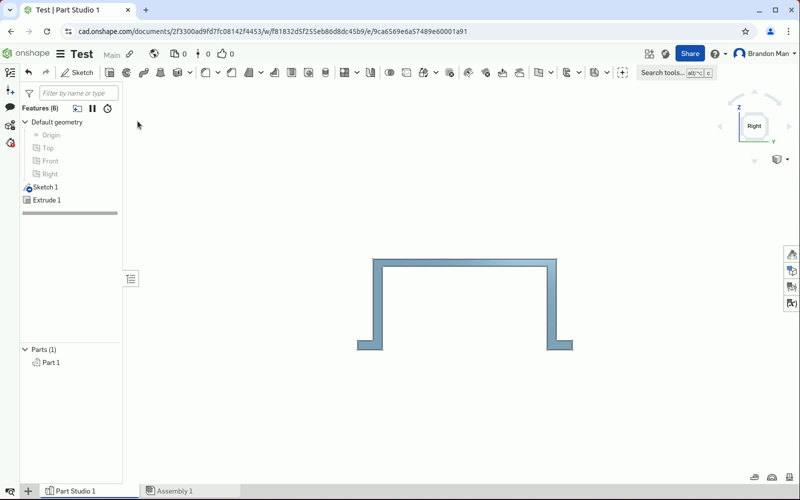
key(shift+h)
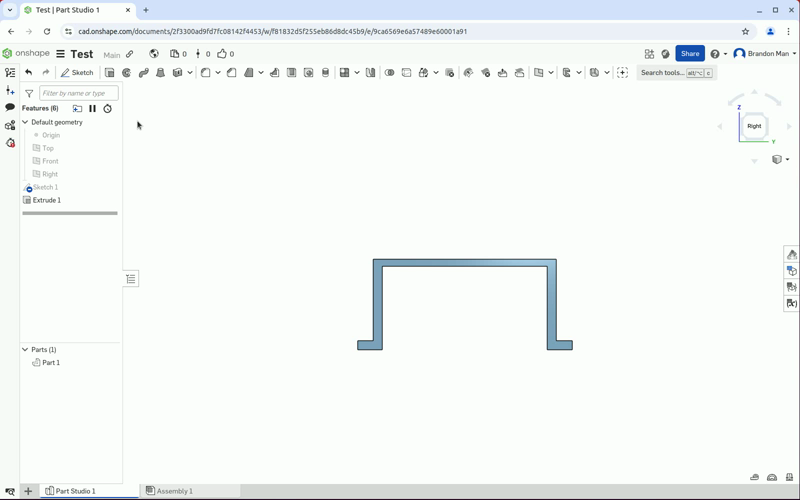
mouse_move(73, 189)
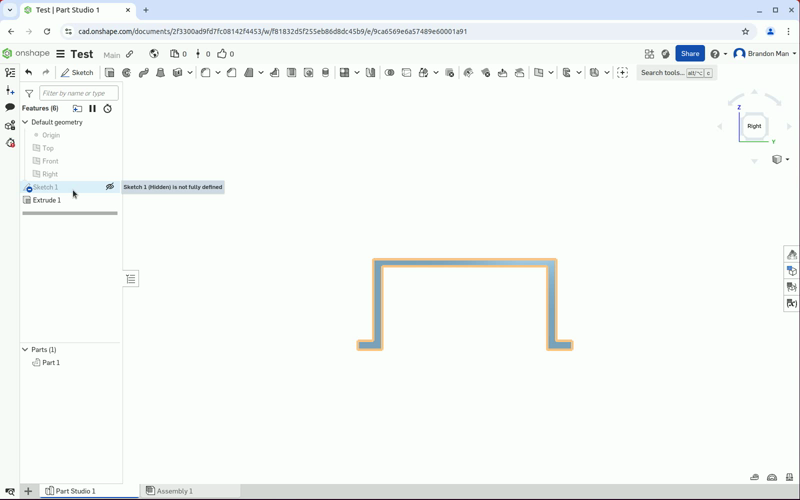
click(73, 189)
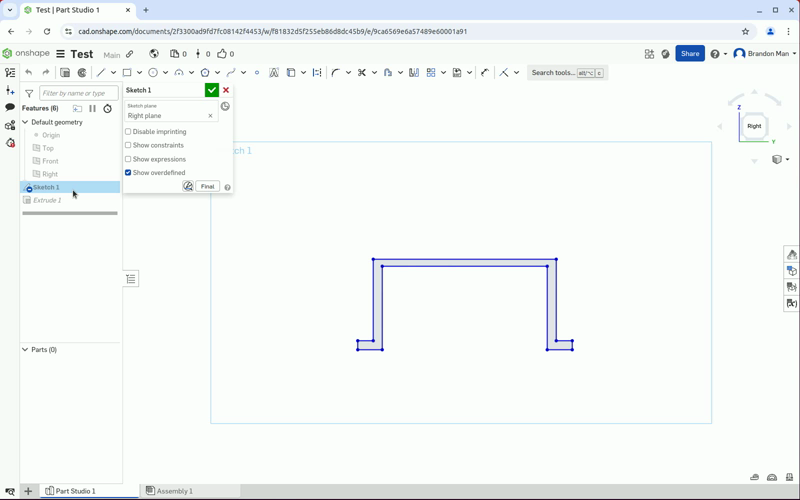
mouse_move(229, 92)
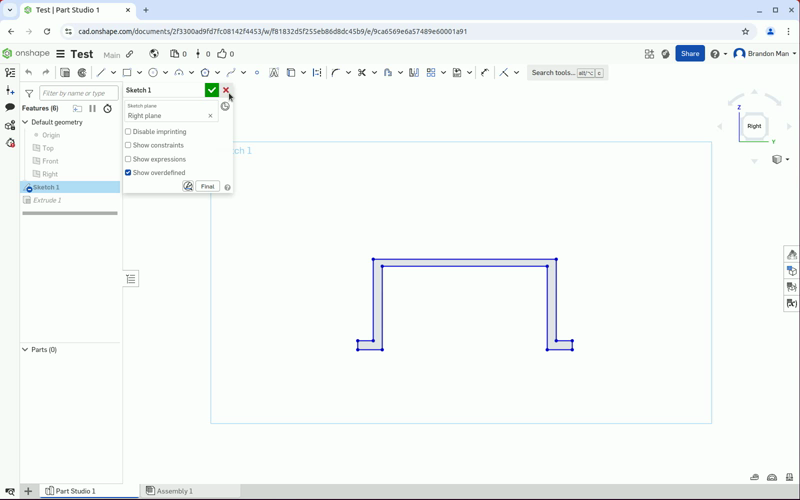
click(229, 92)
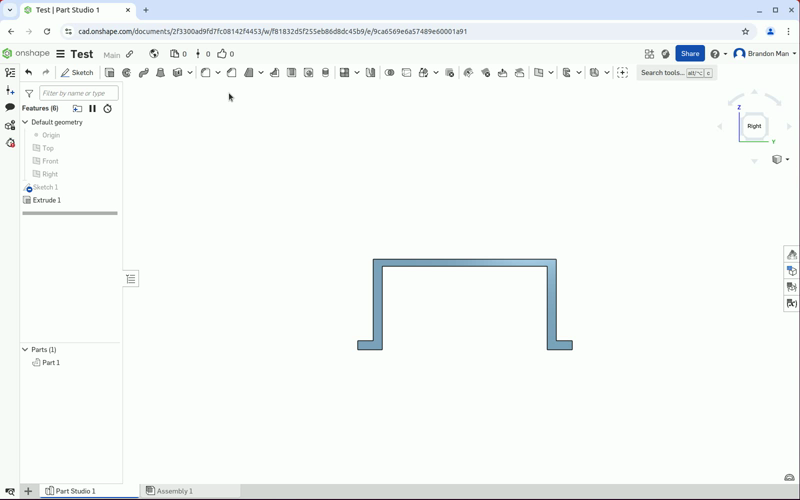
mouse_move(73, 352)
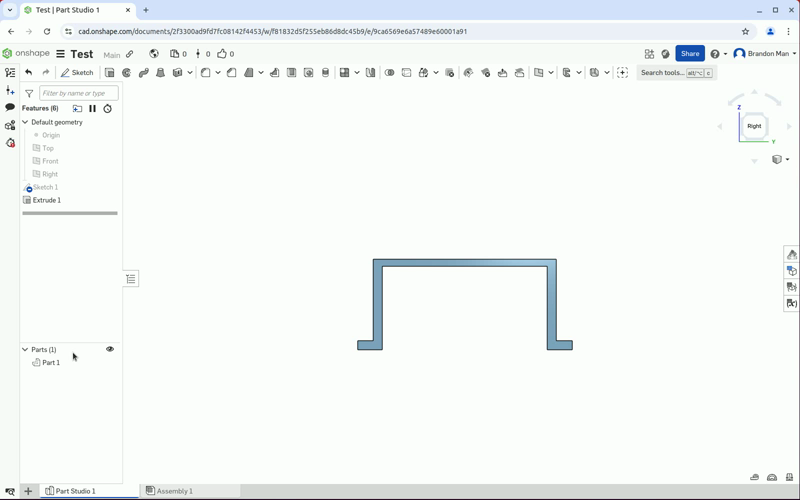
key(y)
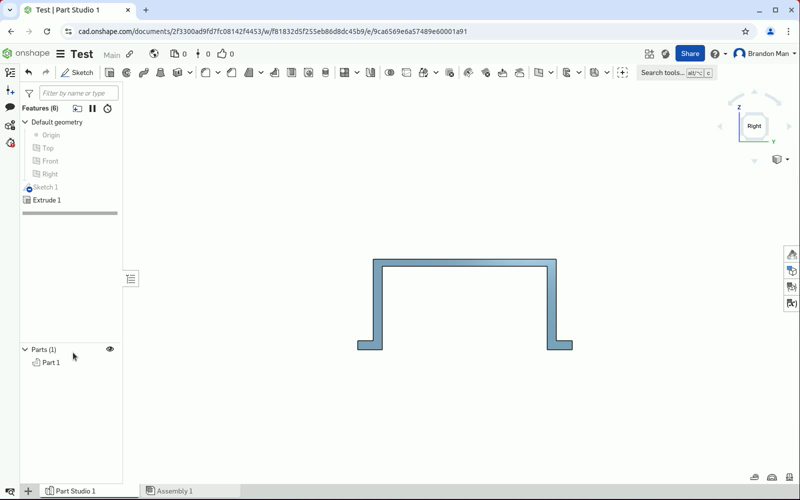
key(shift+p)
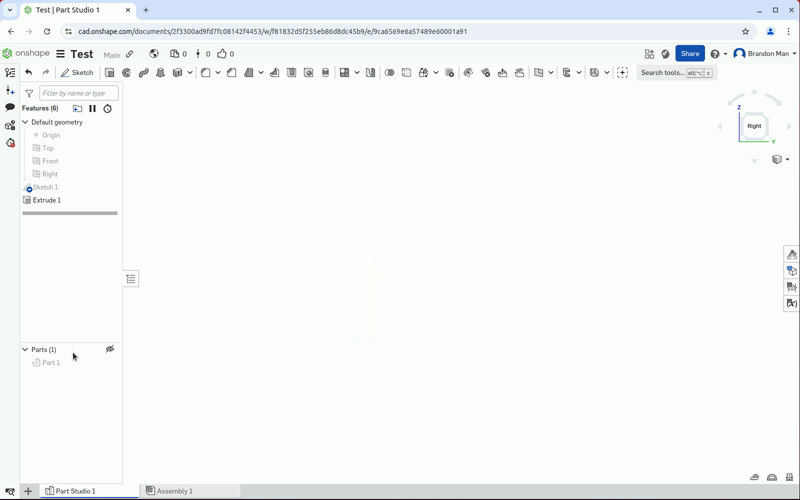
key(space)
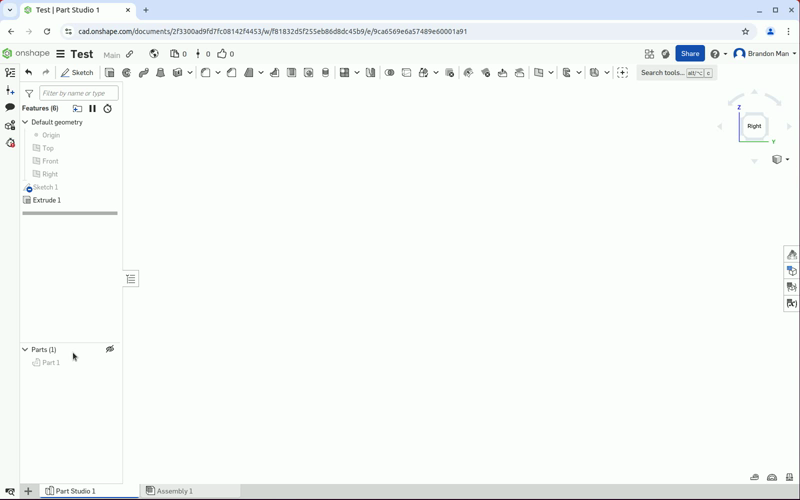
key_down(shift)
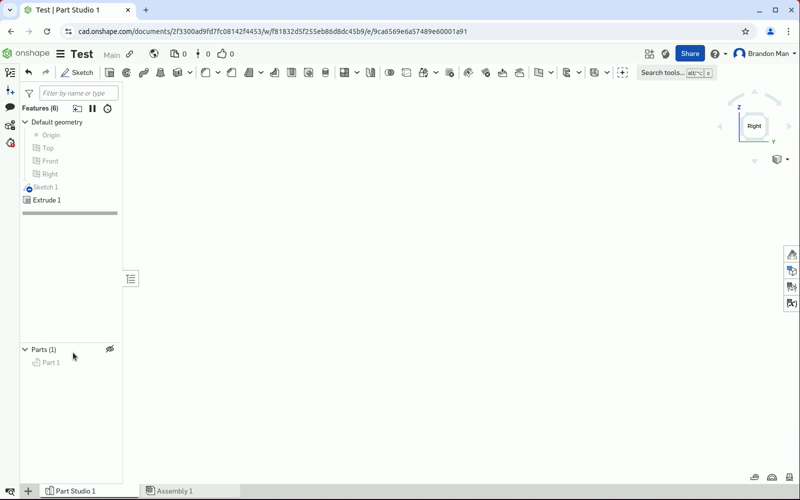
key(right)
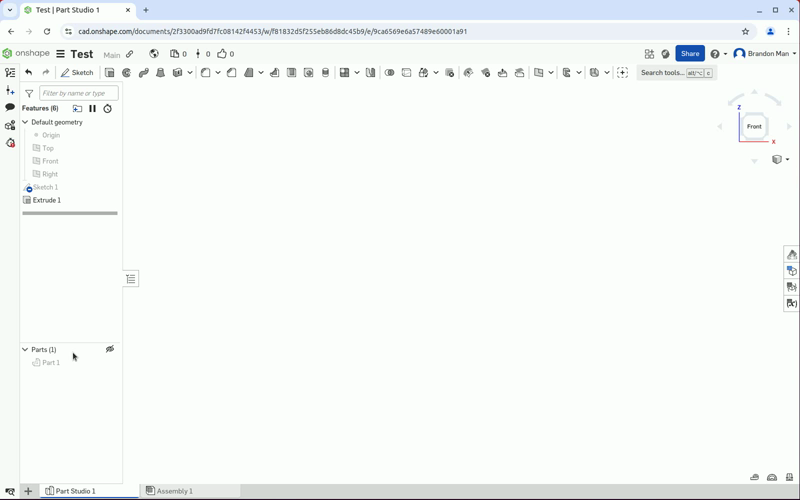
key_up(shift)
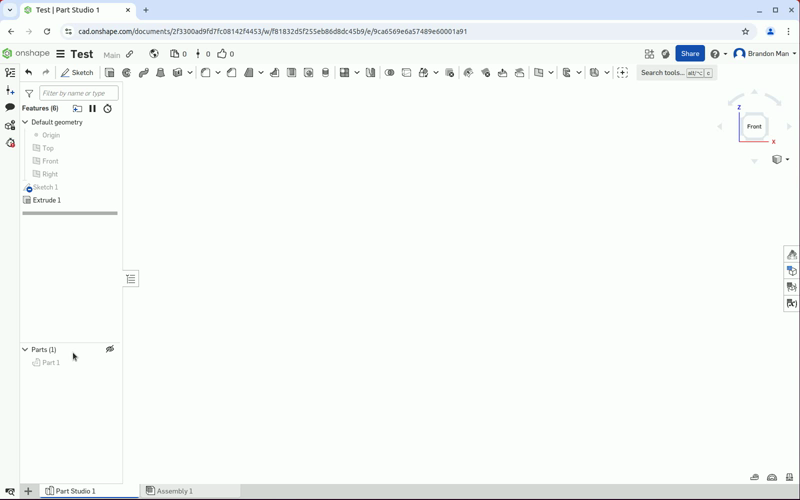
key(space)
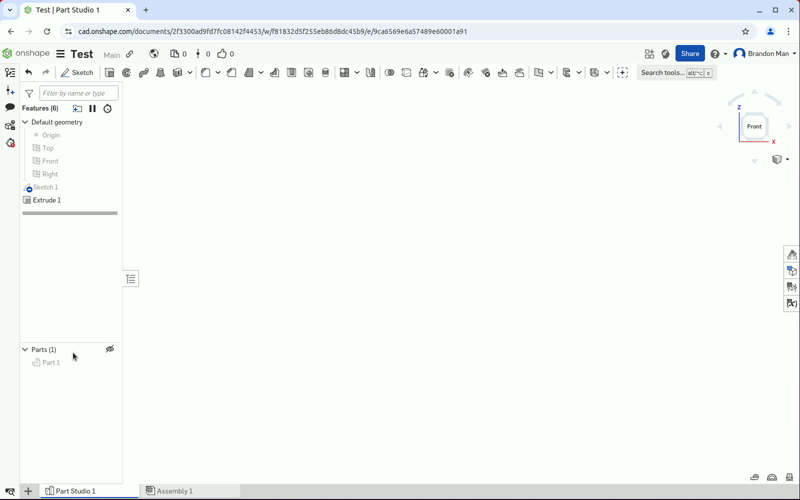
key_down(shift)
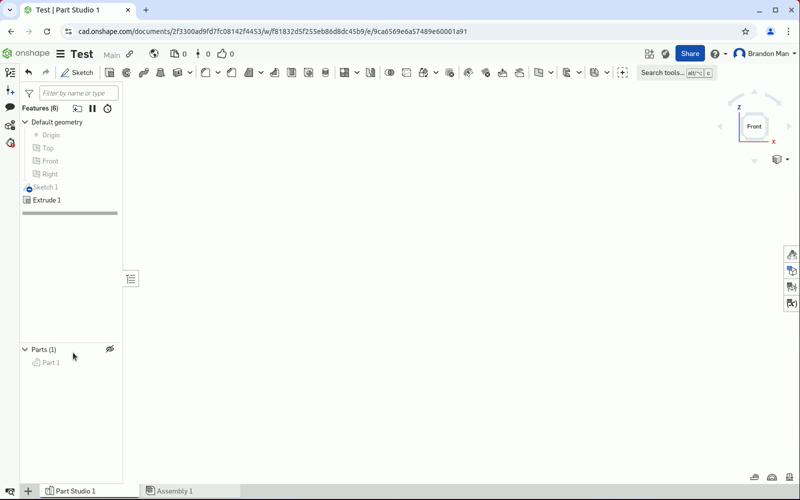
key(down)
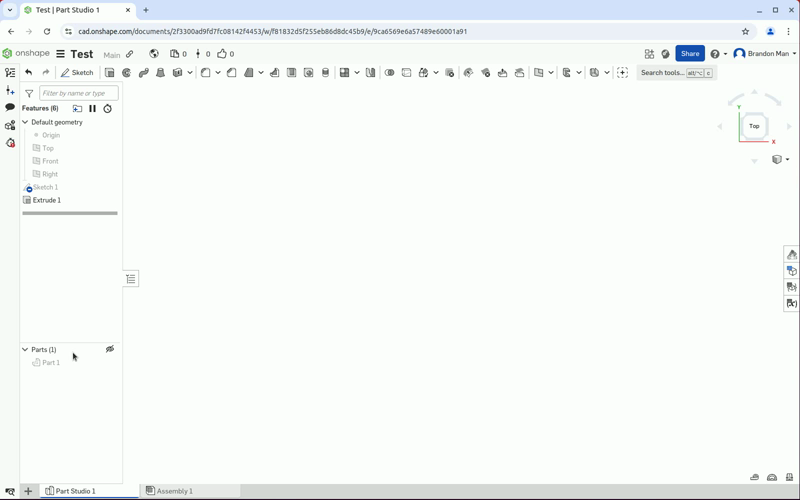
key_up(shift)
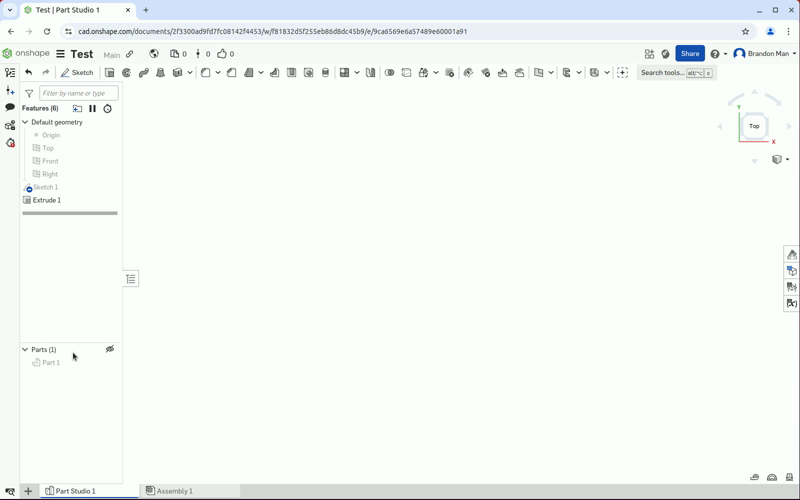
mouse_move(73, 352)
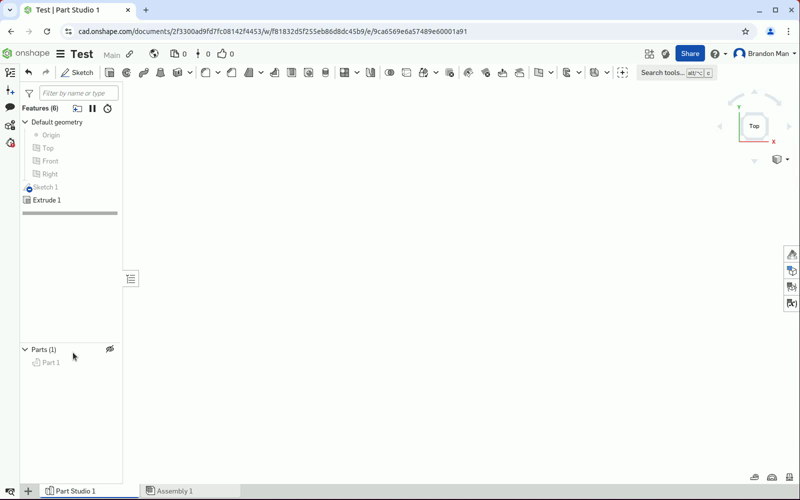
key(shift+y)
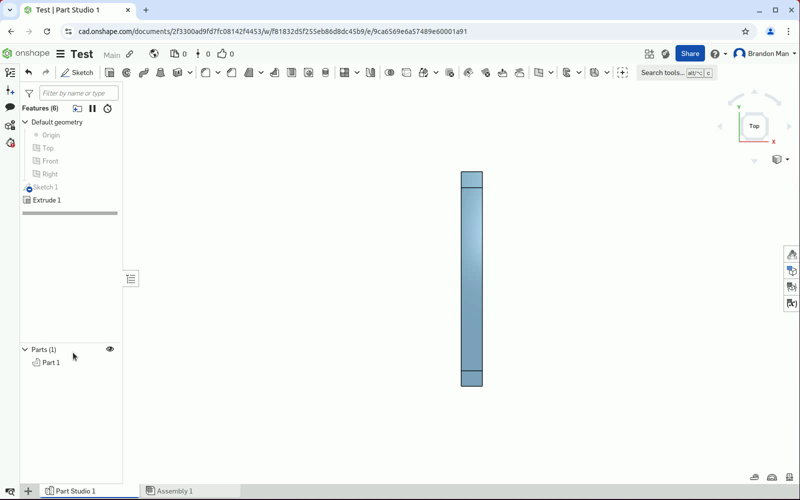
mouse_move(541, 75)
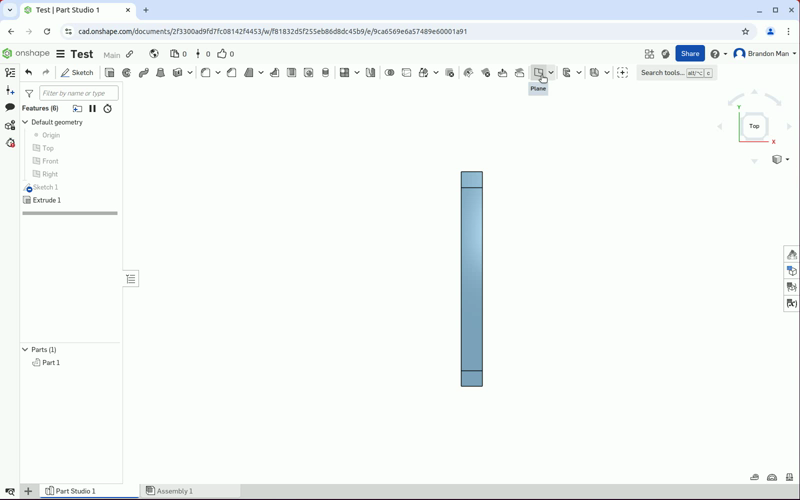
click(541, 75)
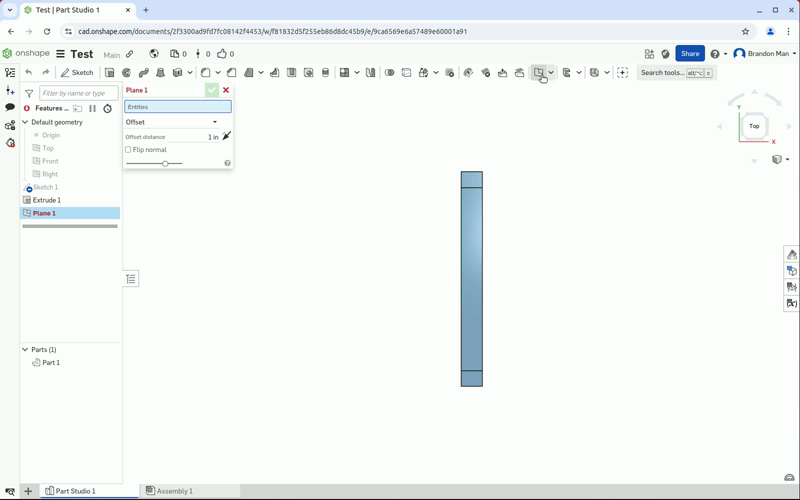
mouse_move(73, 150)
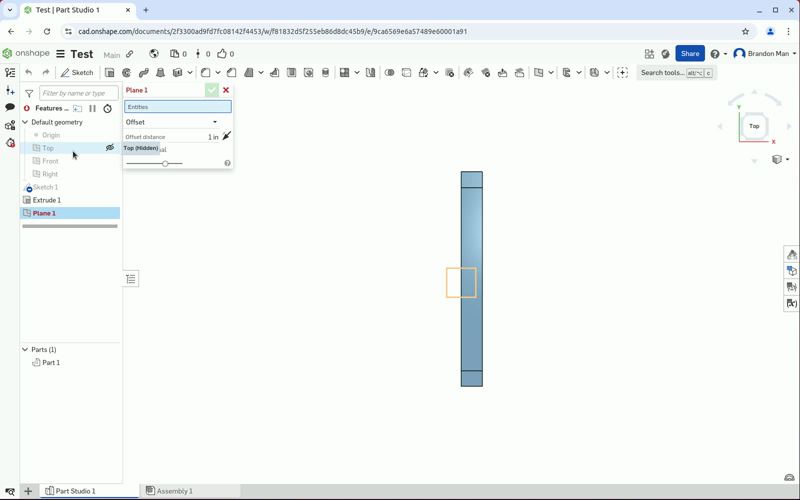
click(73, 150)
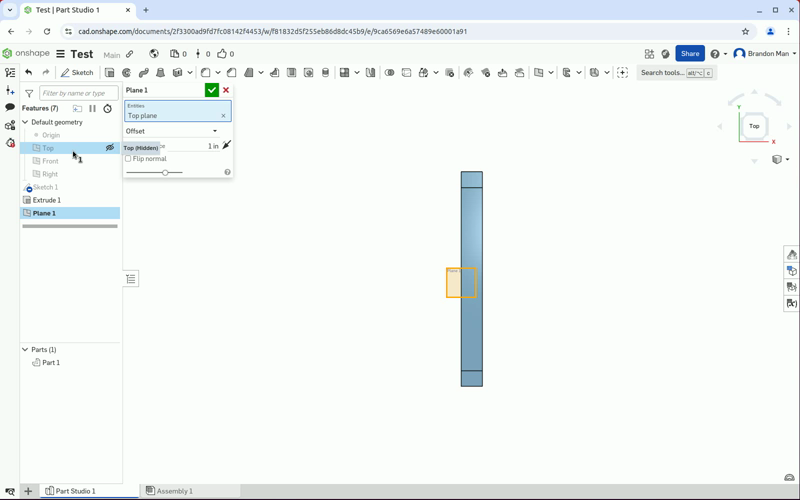
key(tab, 2)
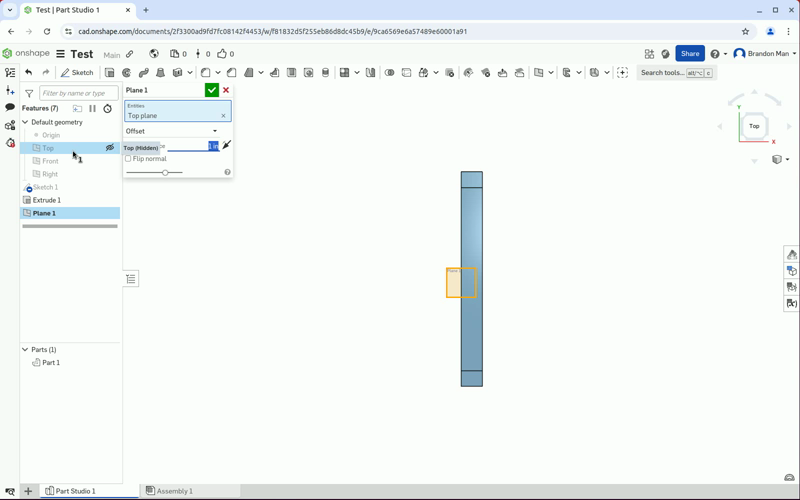
text(11.801)
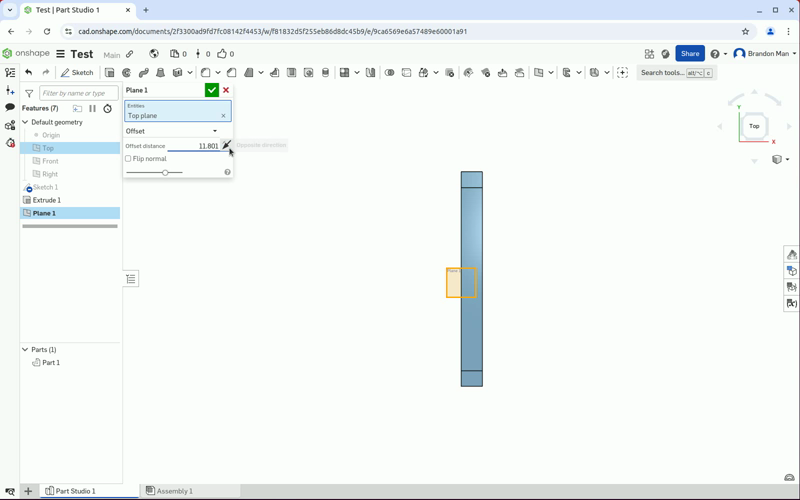
mouse_move(229, 147)
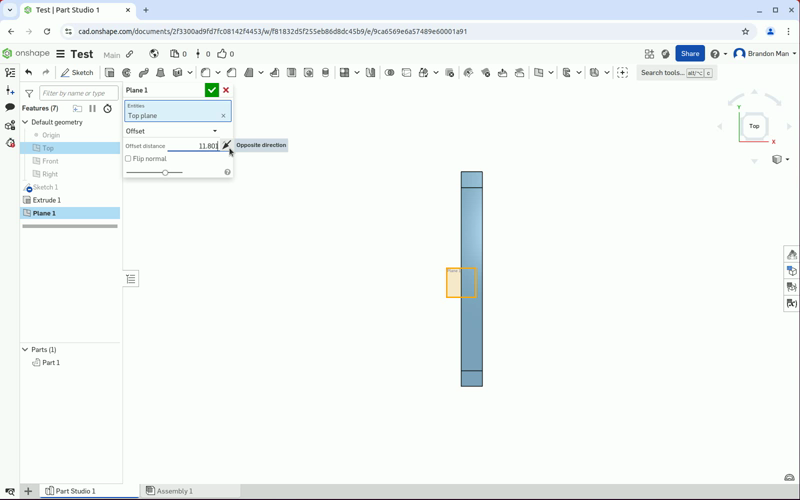
click(229, 147)
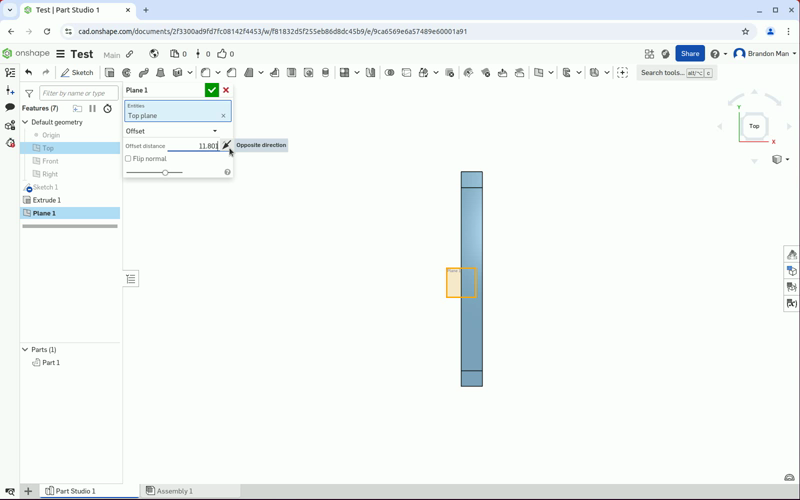
key(enter, 2)
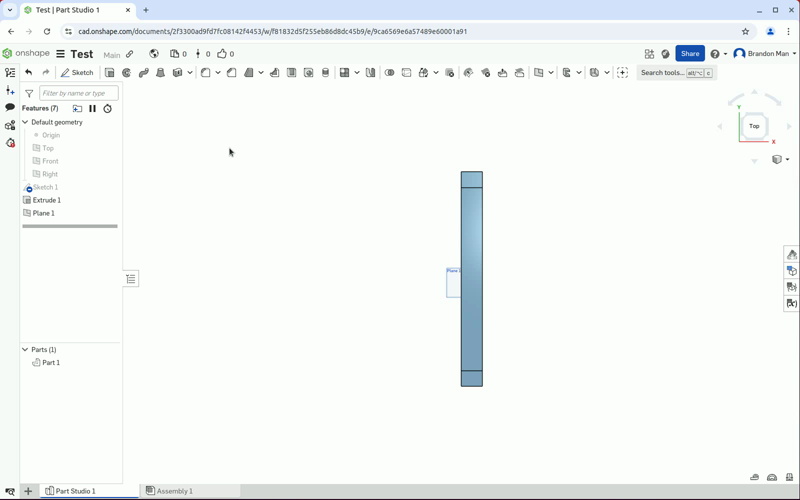
key(shift+s)
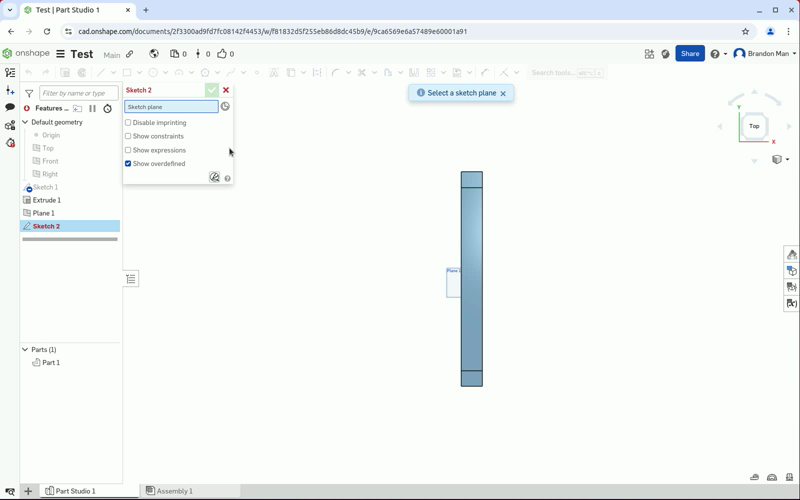
mouse_move(73, 215)
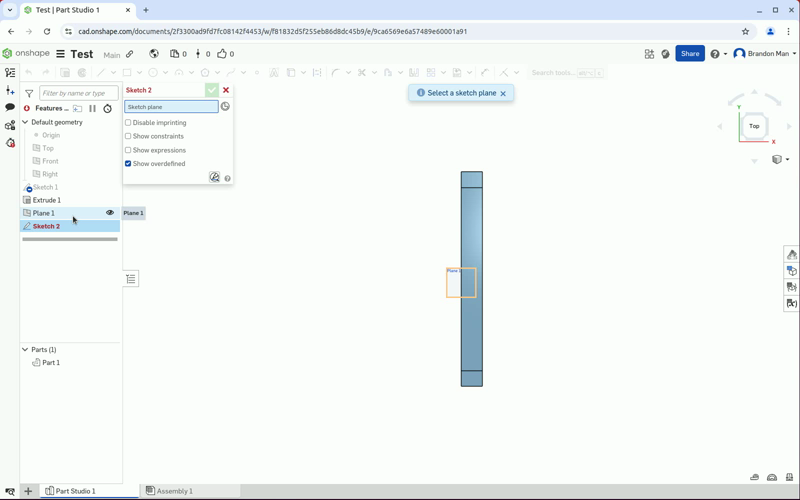
click(73, 215)
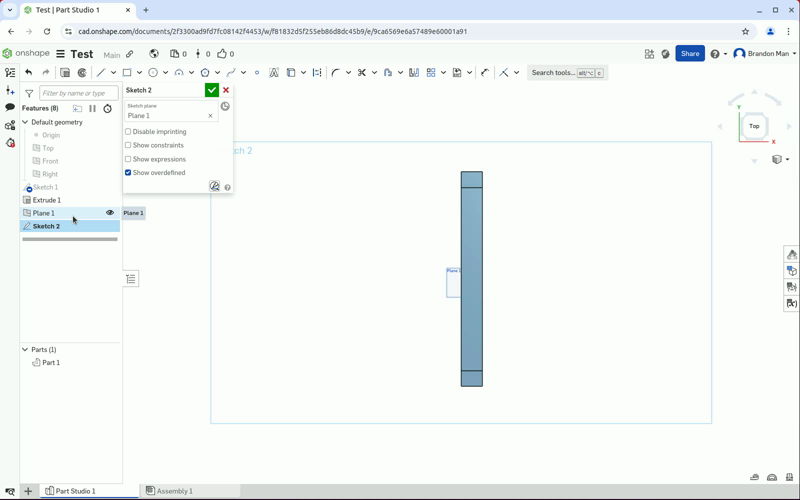
mouse_move(73, 352)
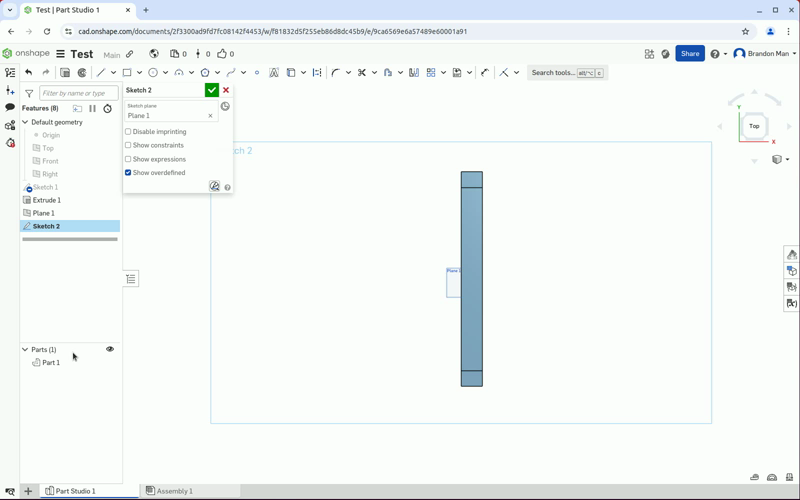
key(y)
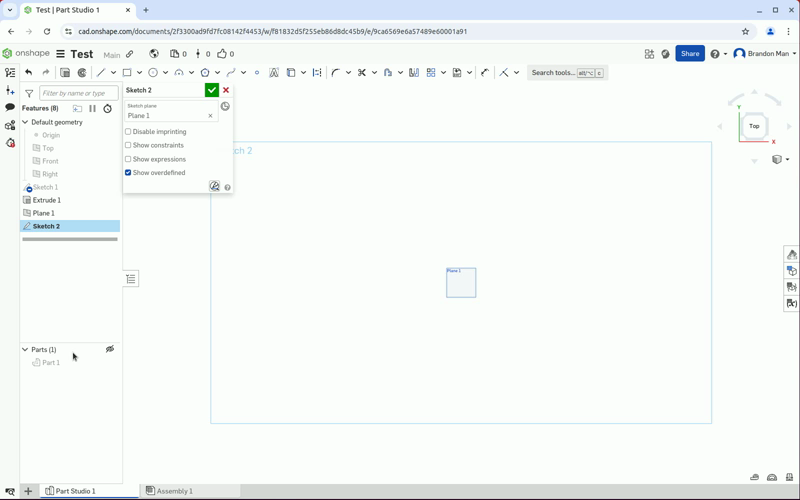
key(c)
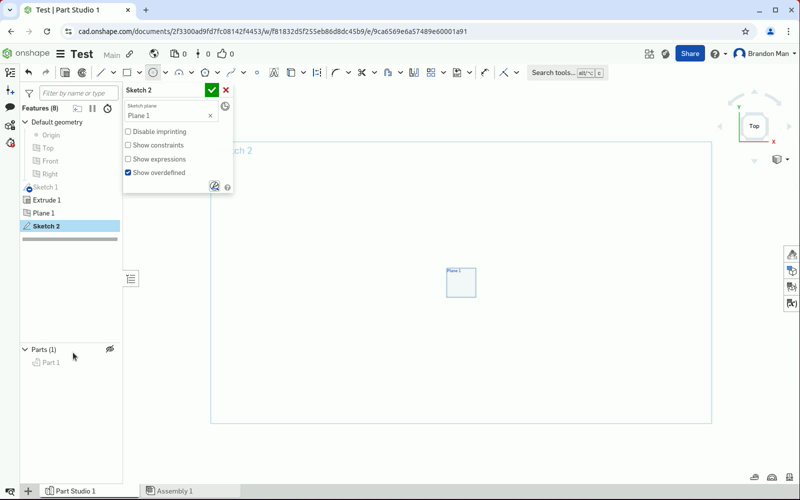
key_down(shift)
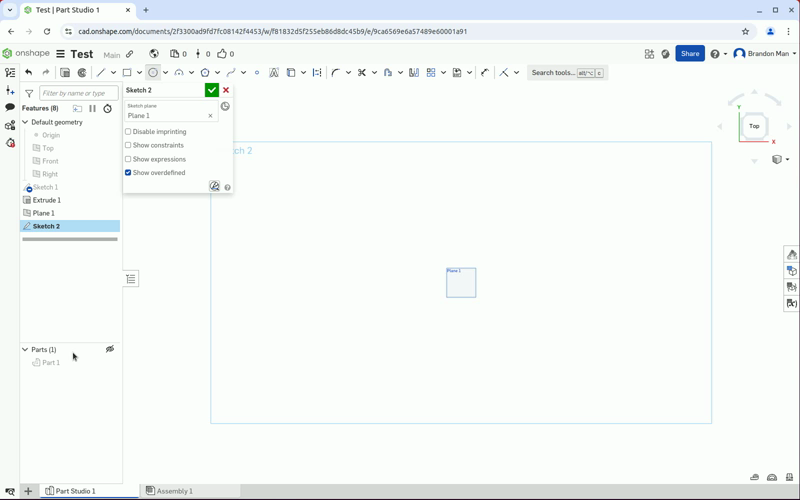
mouse_move(471, 178)
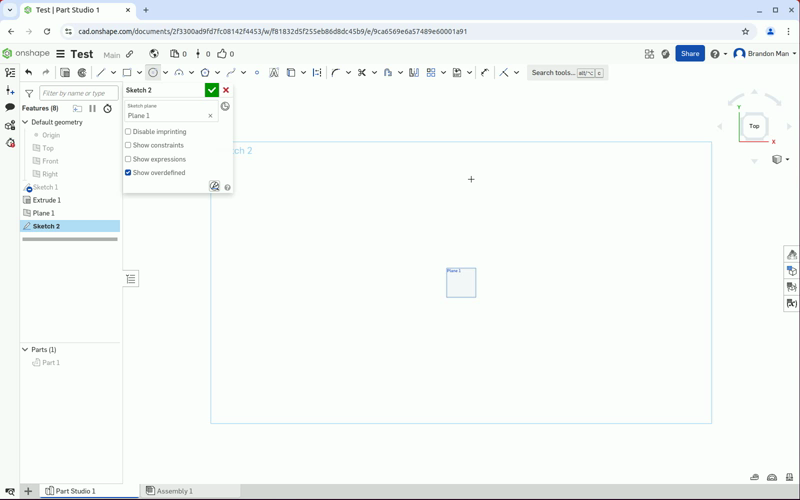
click(471, 178)
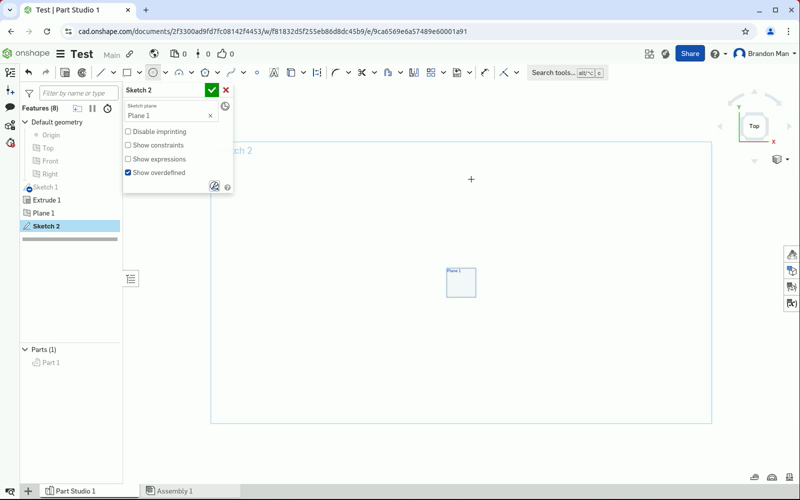
key_up(shift)
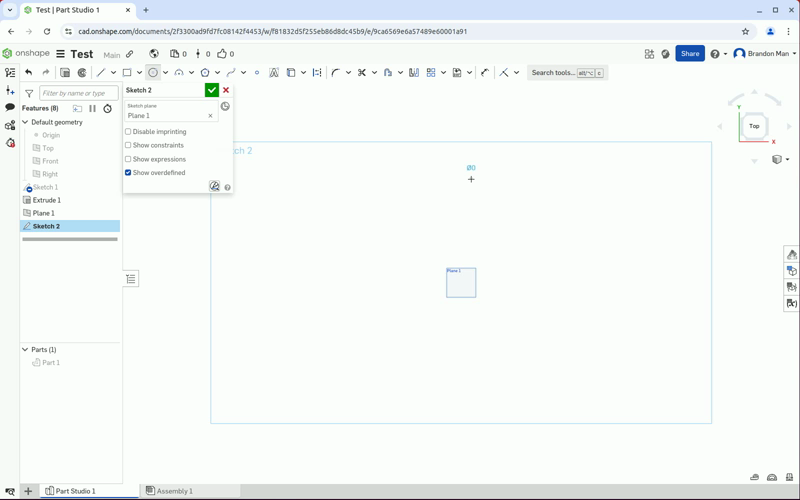
mouse_move(476, 178)
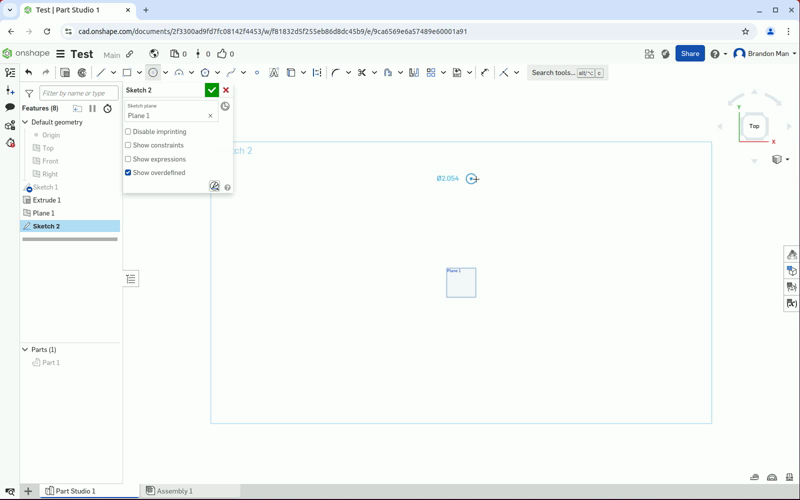
click(476, 178)
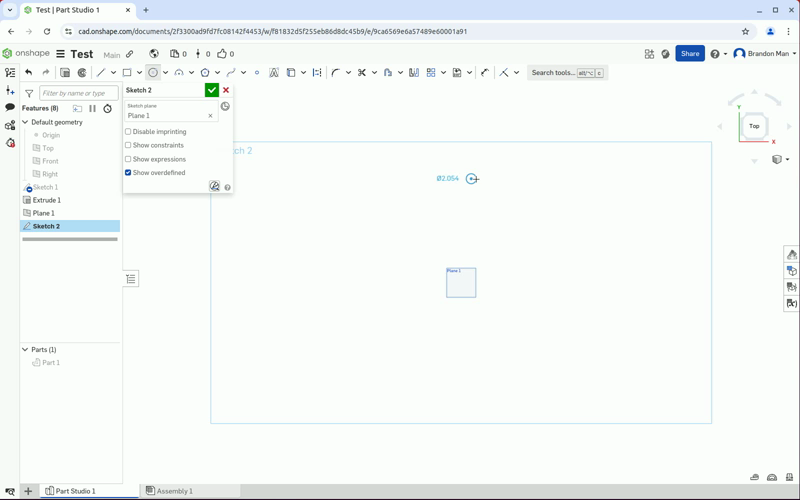
key(esc)
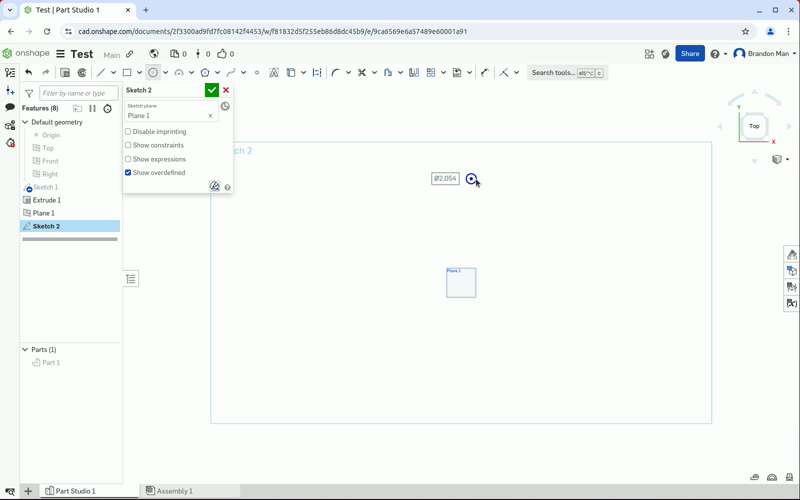
mouse_move(468, 180)
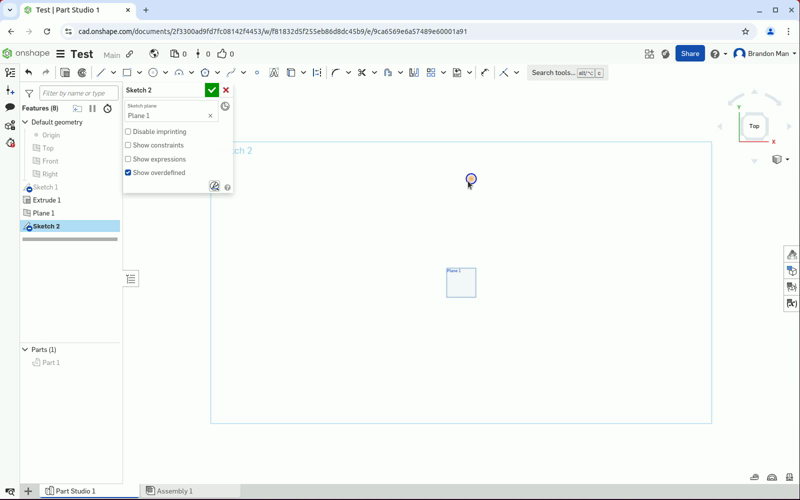
scroll(6)
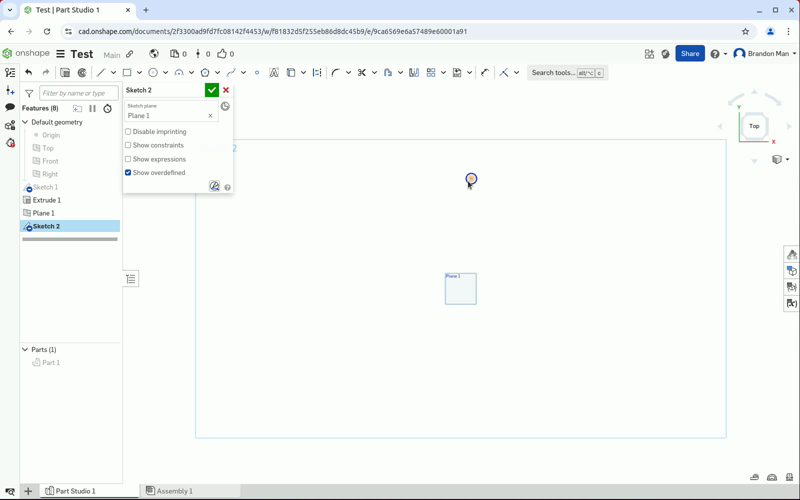
scroll(6)
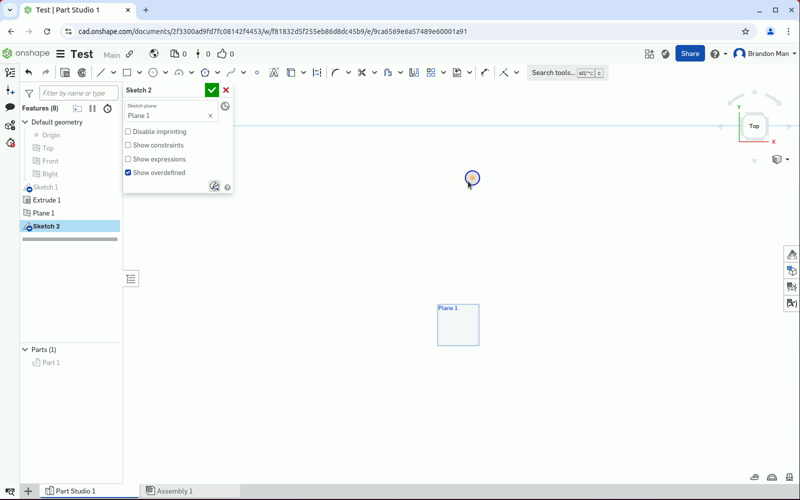
scroll(6)
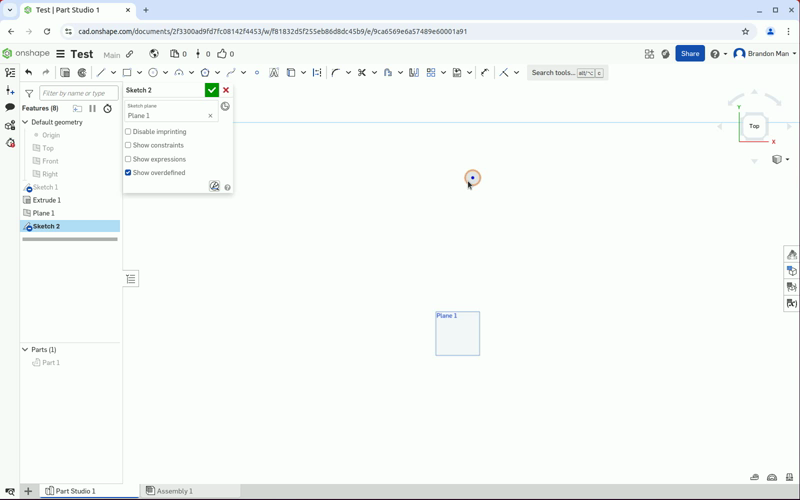
scroll(6)
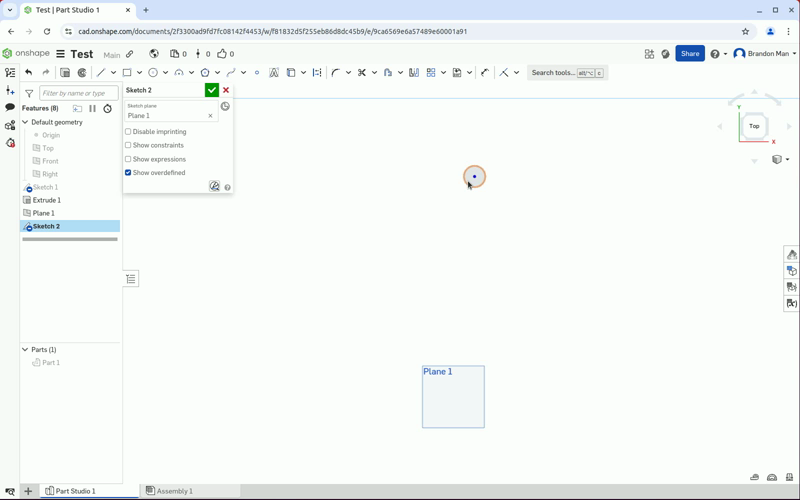
scroll(6)
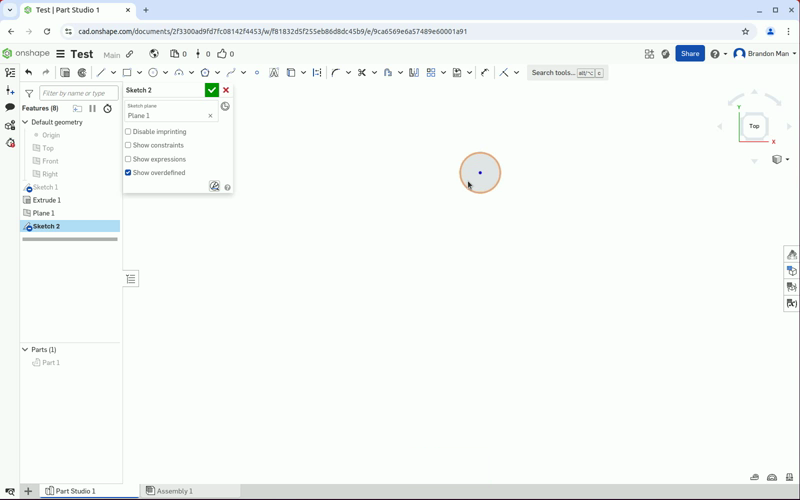
scroll(6)
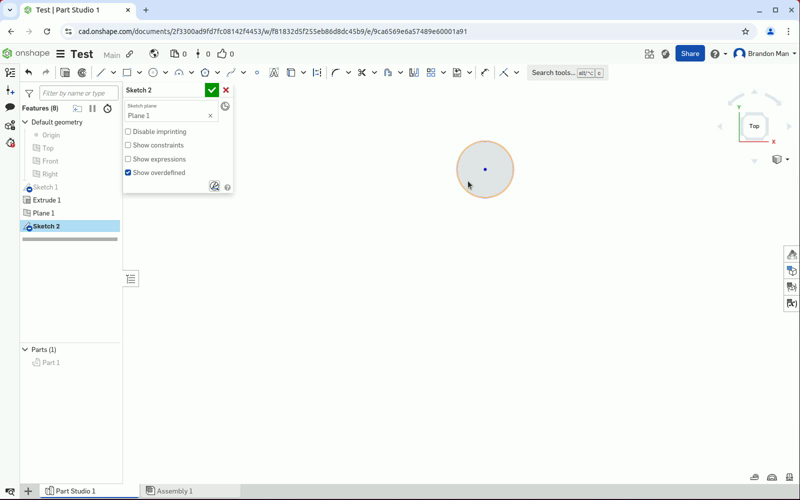
scroll(6)
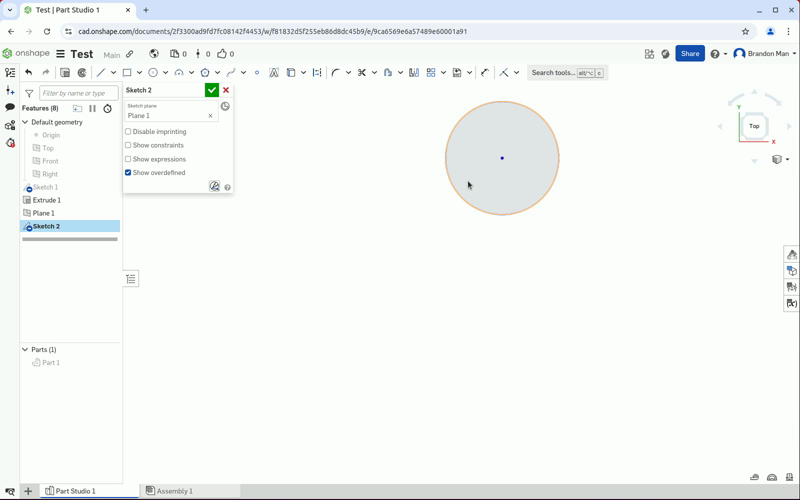
click(468, 180)
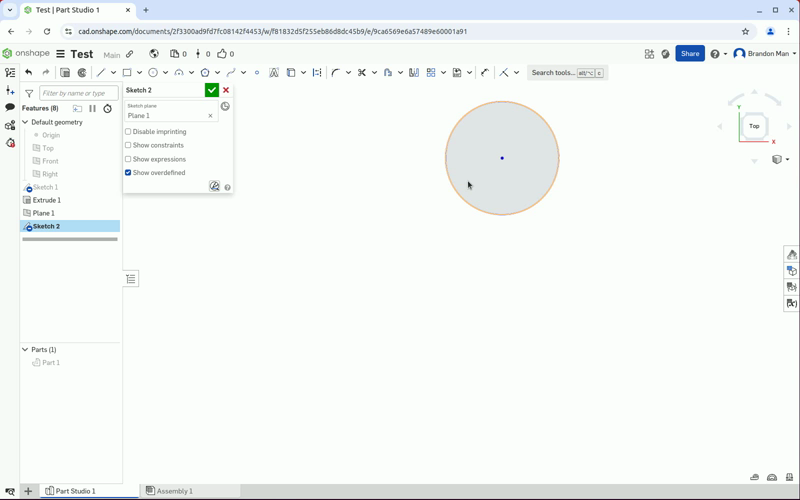
scroll(-6)
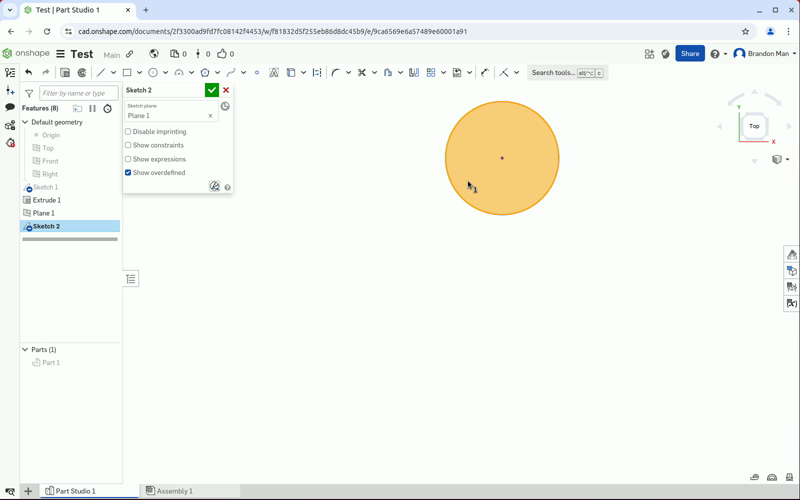
scroll(-6)
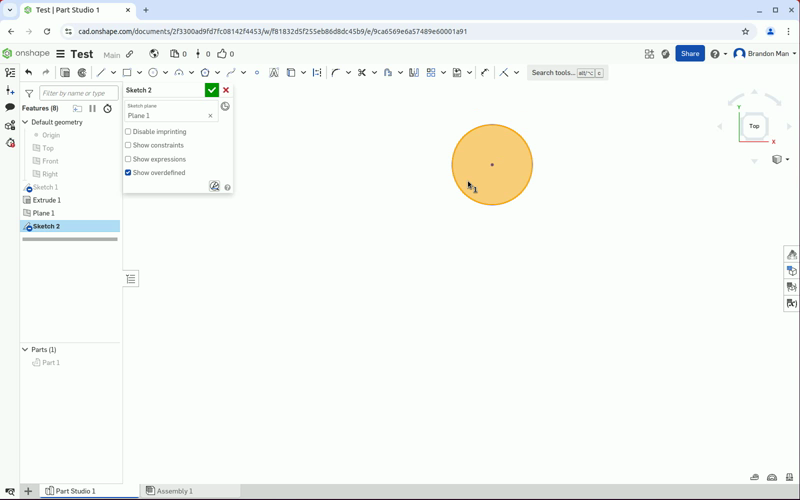
scroll(-6)
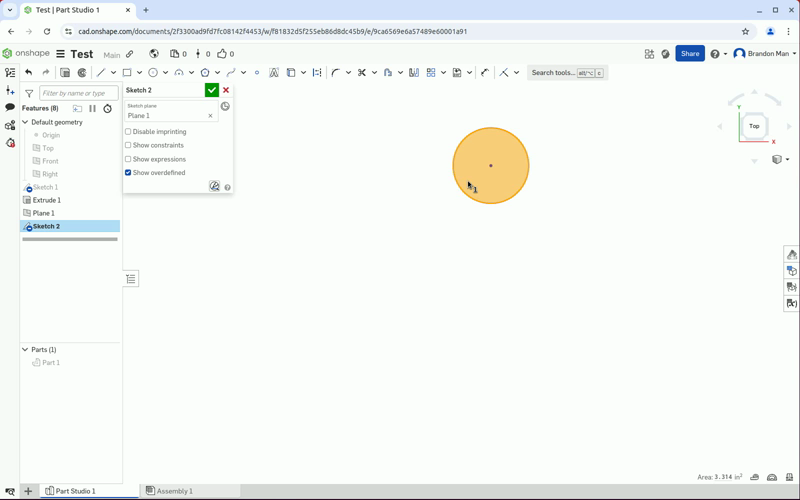
scroll(-6)
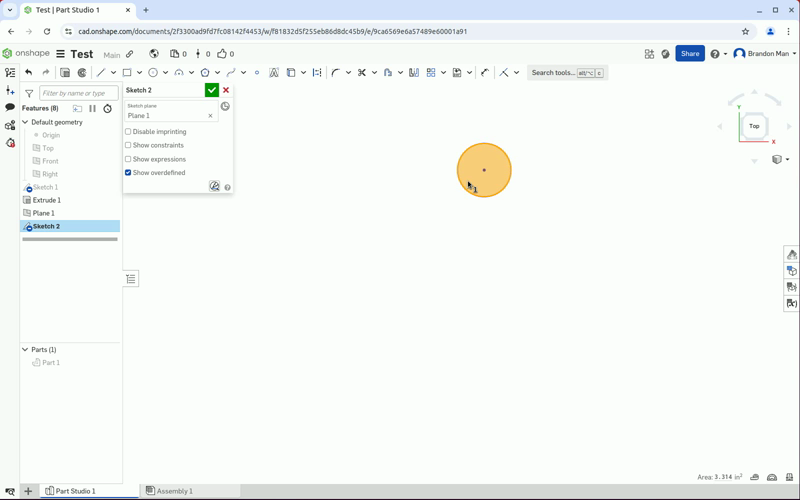
scroll(-6)
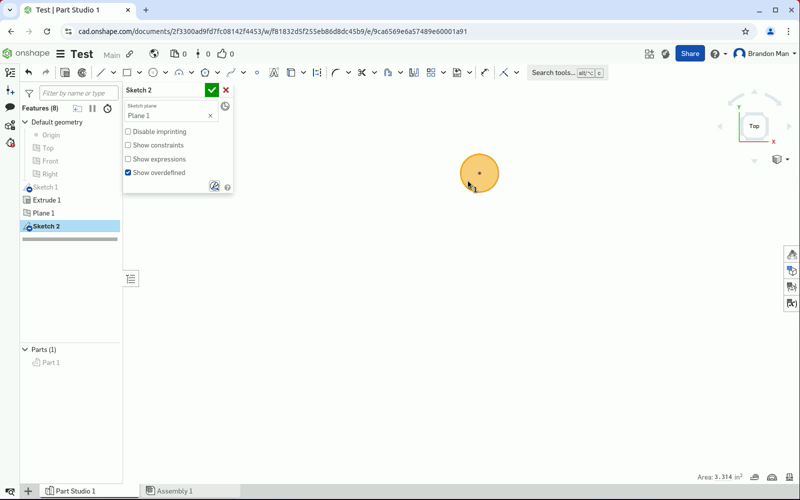
scroll(-6)
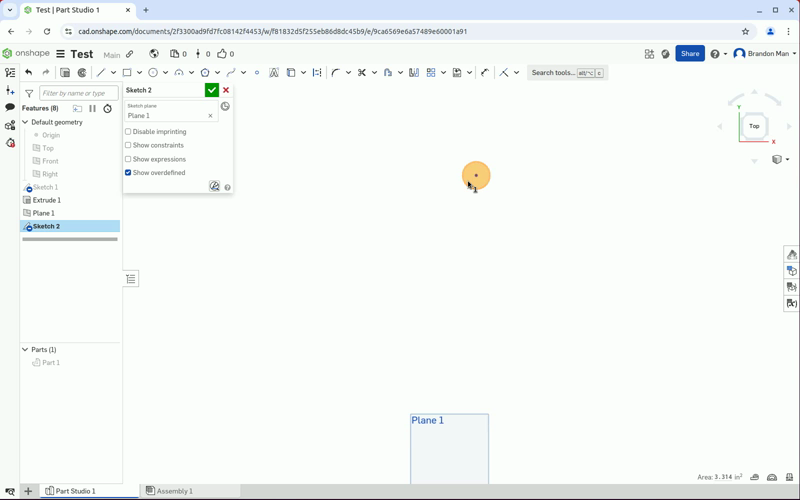
scroll(-6)
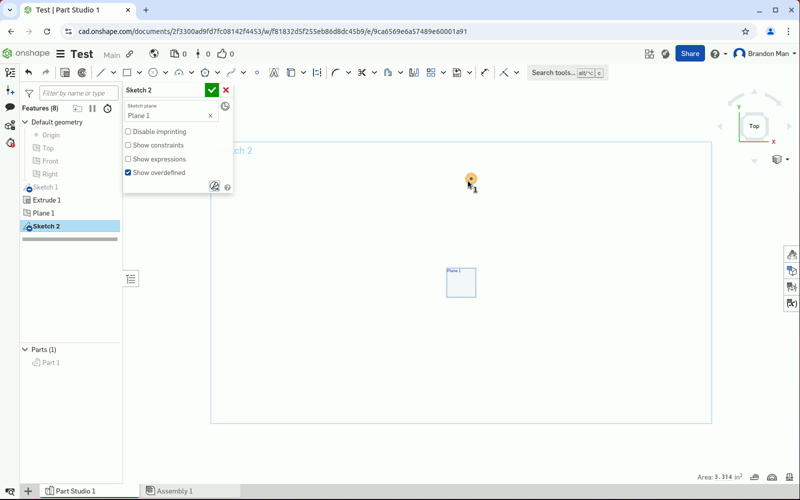
mouse_move(73, 352)
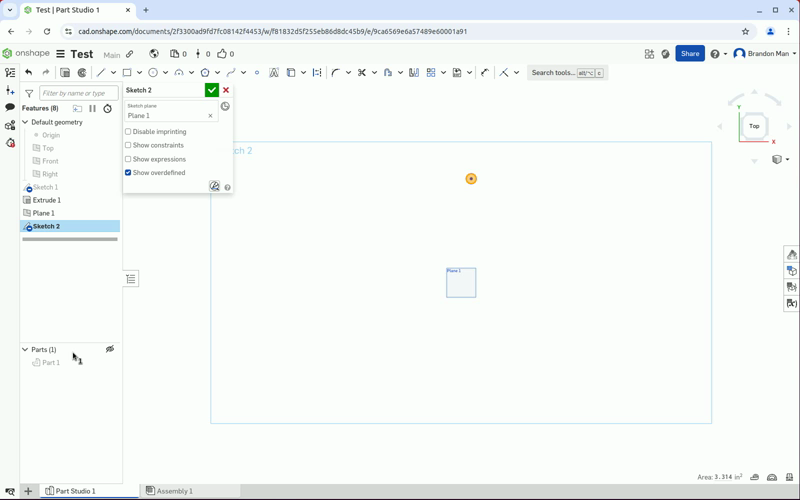
key(shift+y)
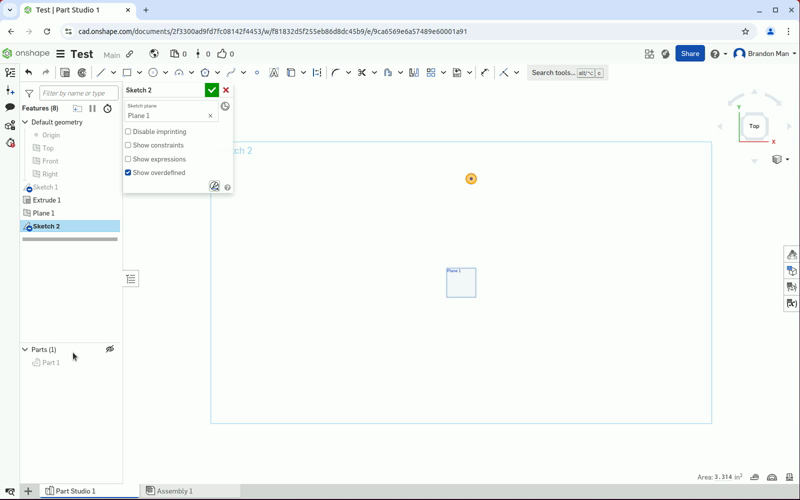
key(shift+e)
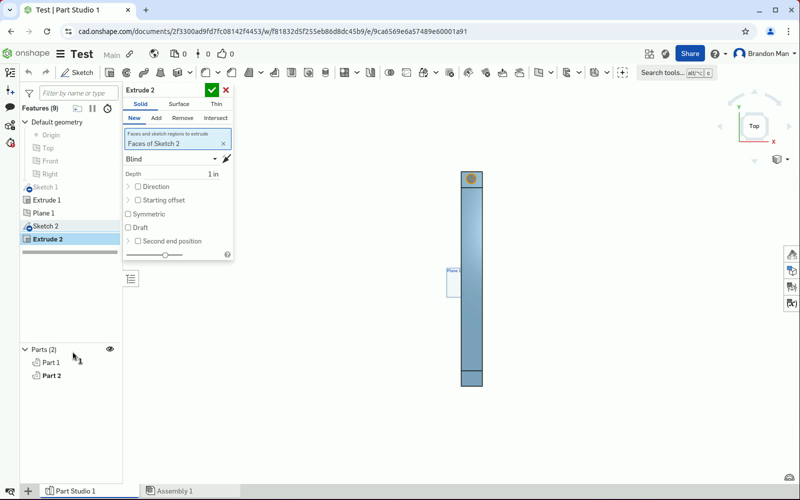
mouse_move(143, 106)
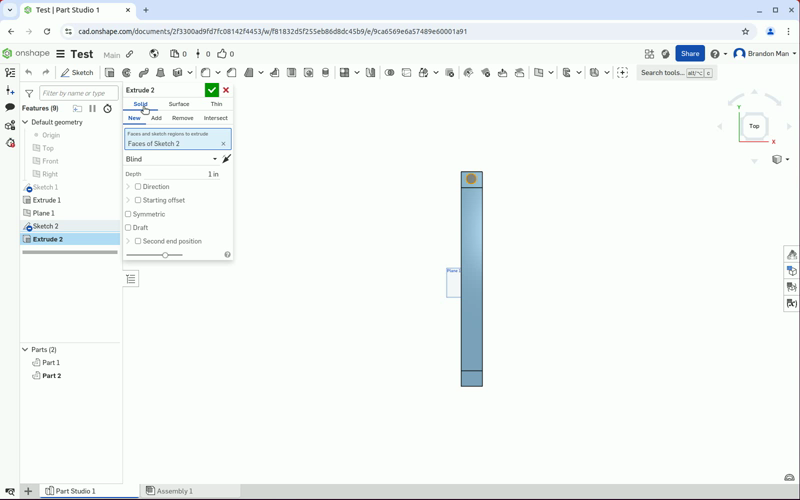
click(143, 106)
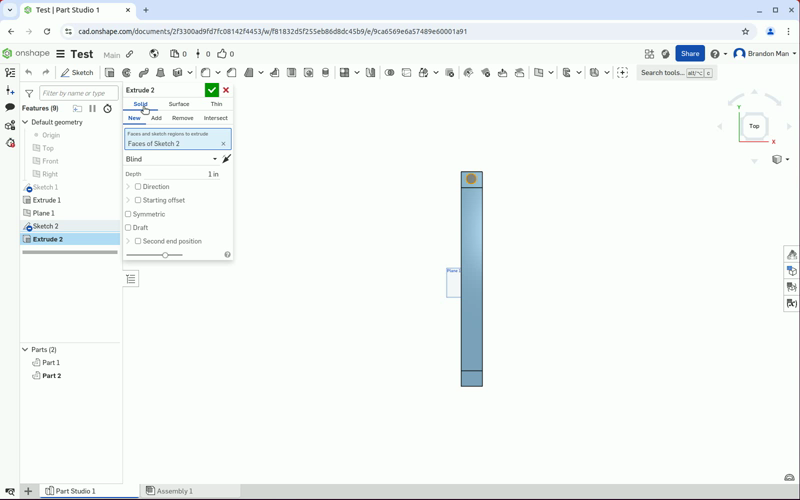
mouse_move(186, 120)
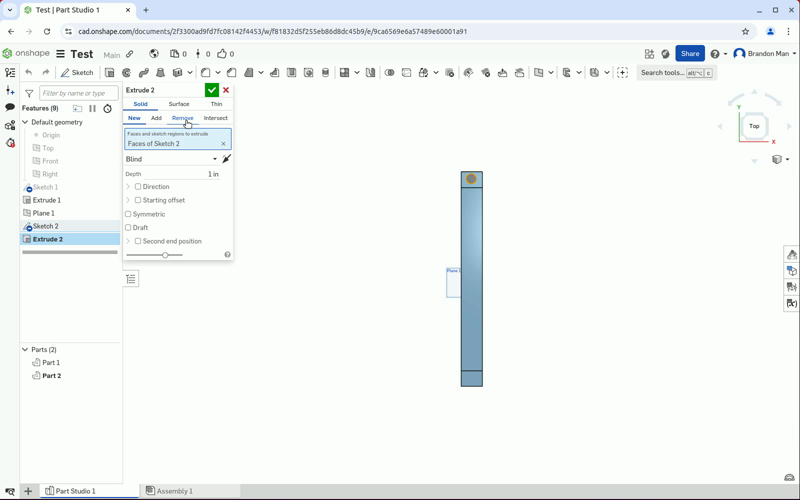
click(186, 120)
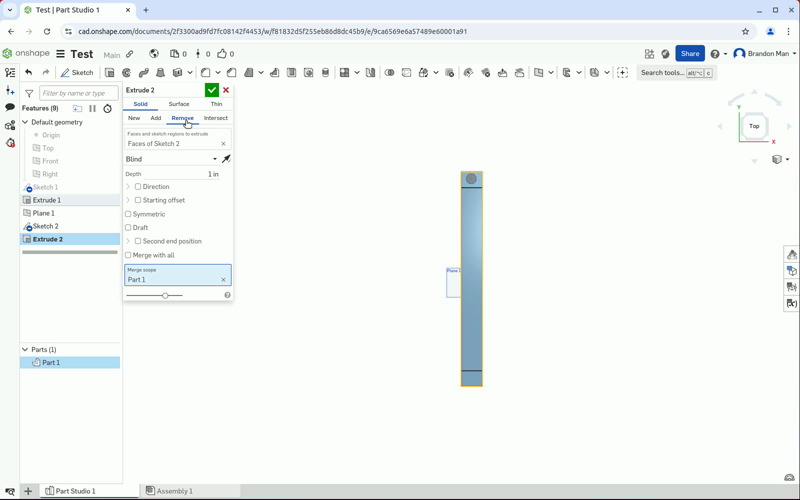
key(tab, 4)
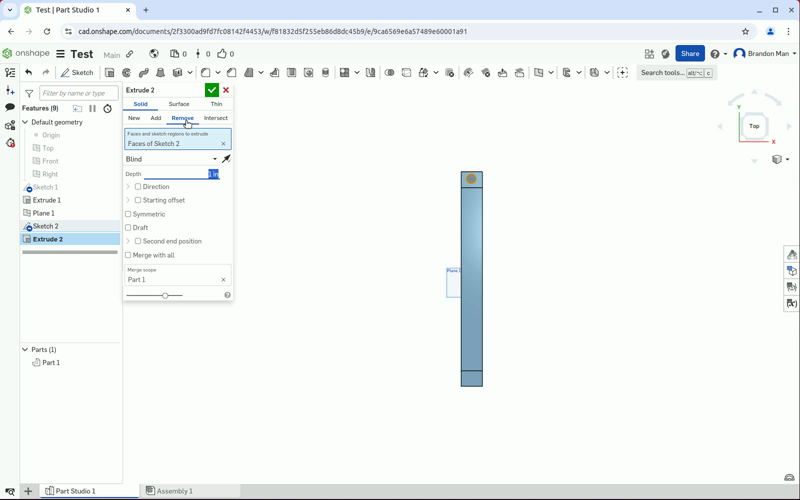
text(10.832)
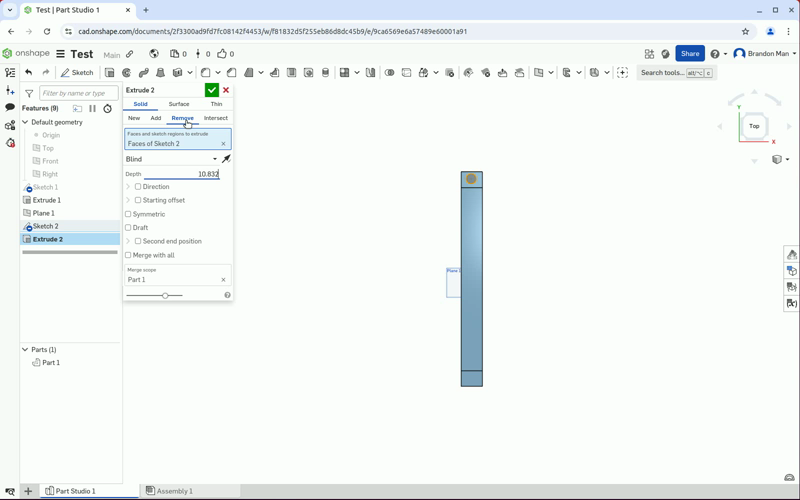
key(tab, 6)
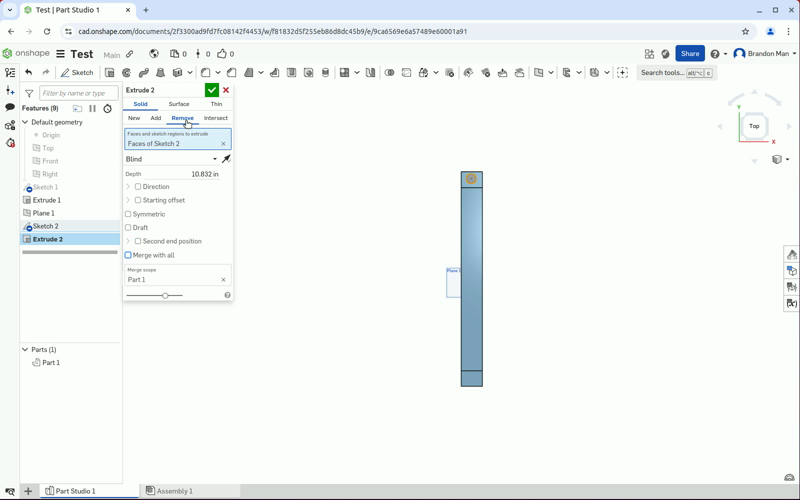
key(space)
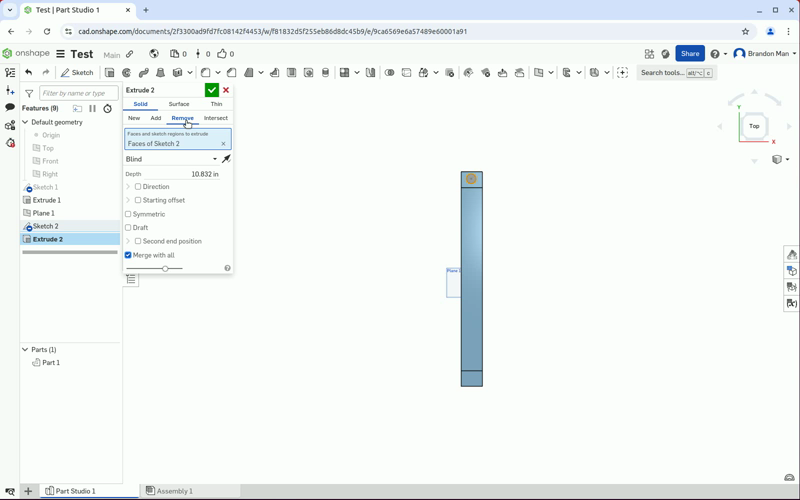
key(enter)
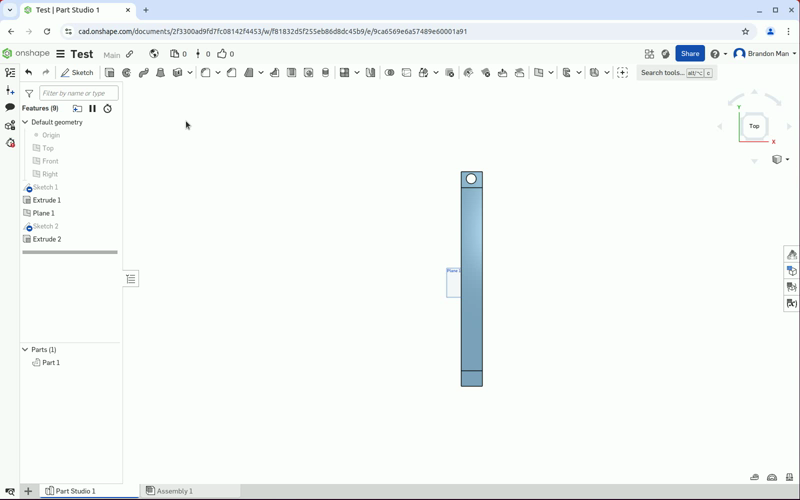
key(shift+h)
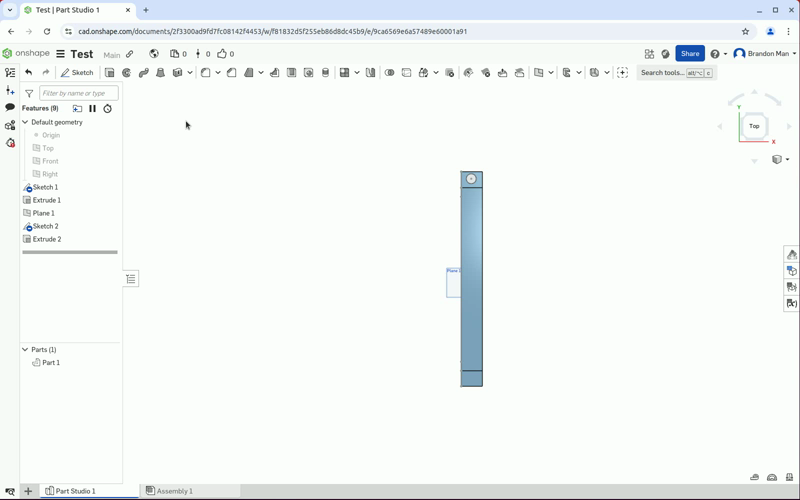
key(shift+h)
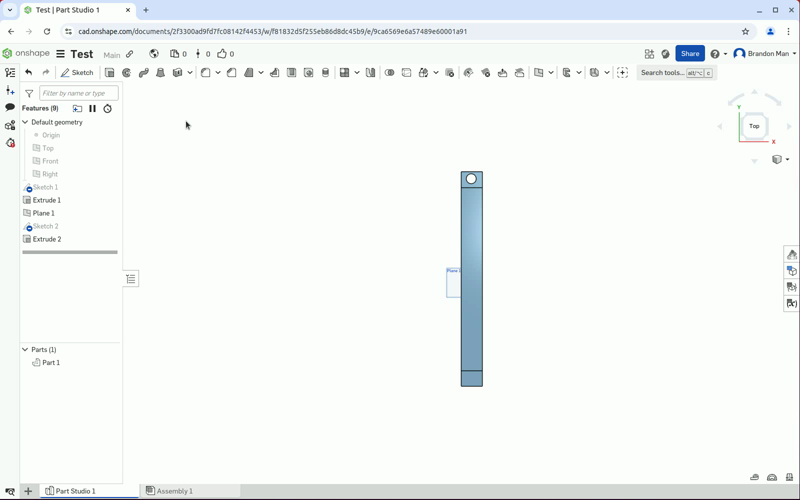
mouse_move(73, 189)
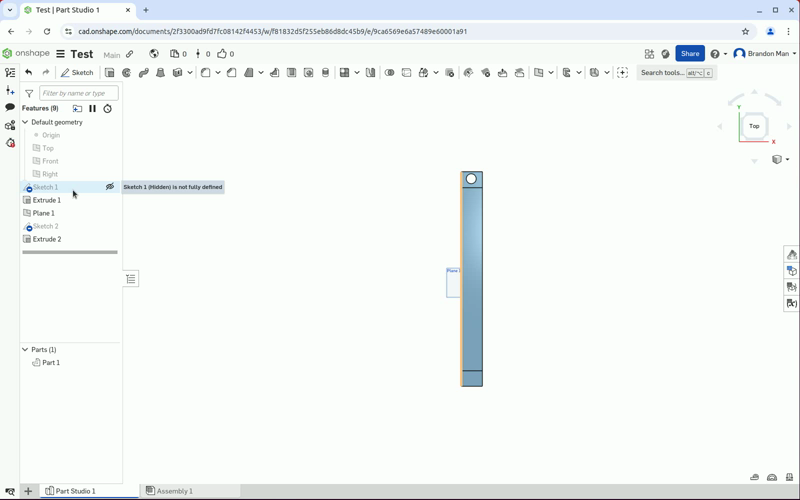
click(73, 189)
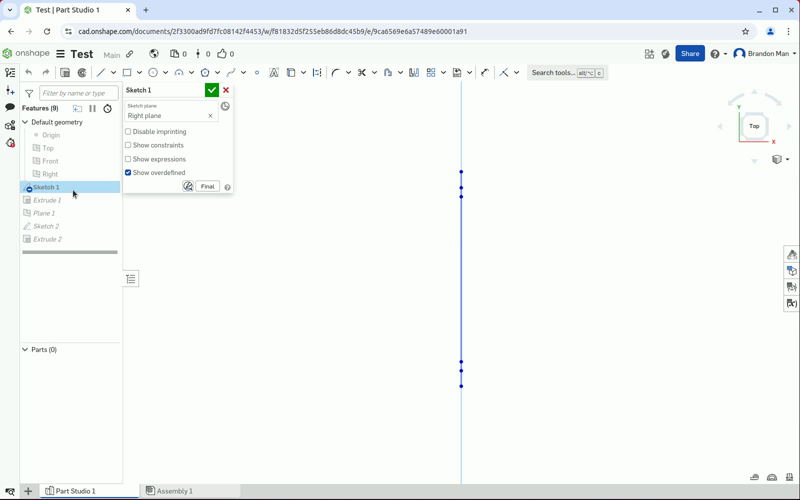
mouse_move(229, 92)
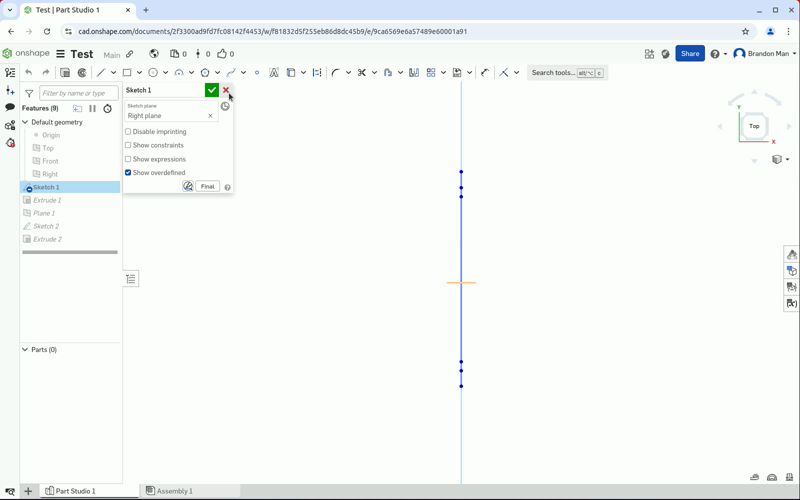
click(229, 92)
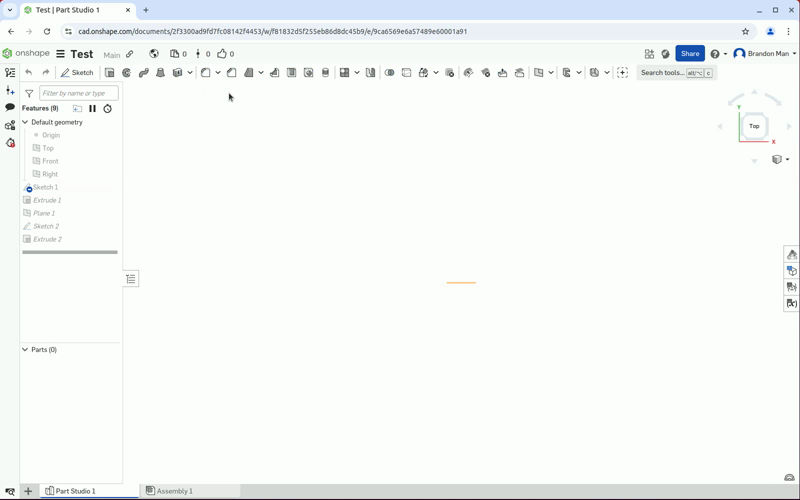
key(shift+s)
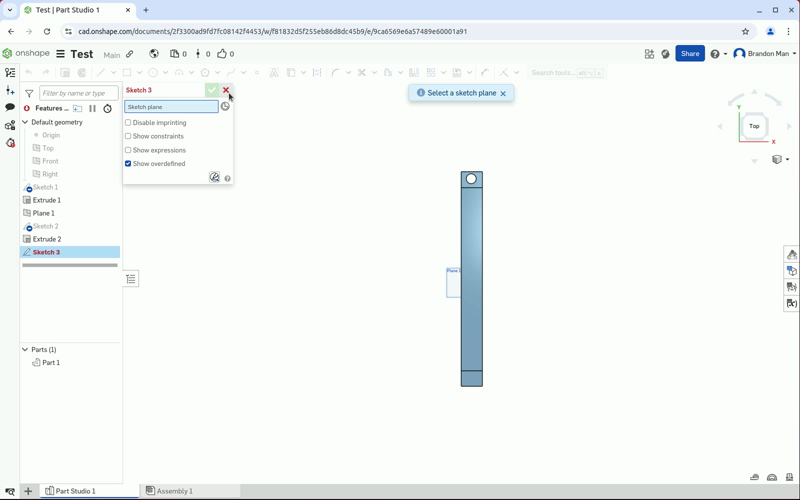
mouse_move(73, 215)
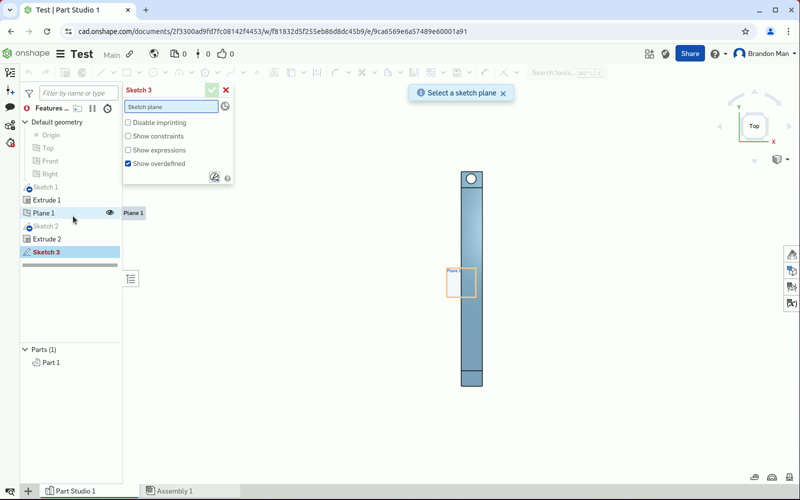
click(73, 215)
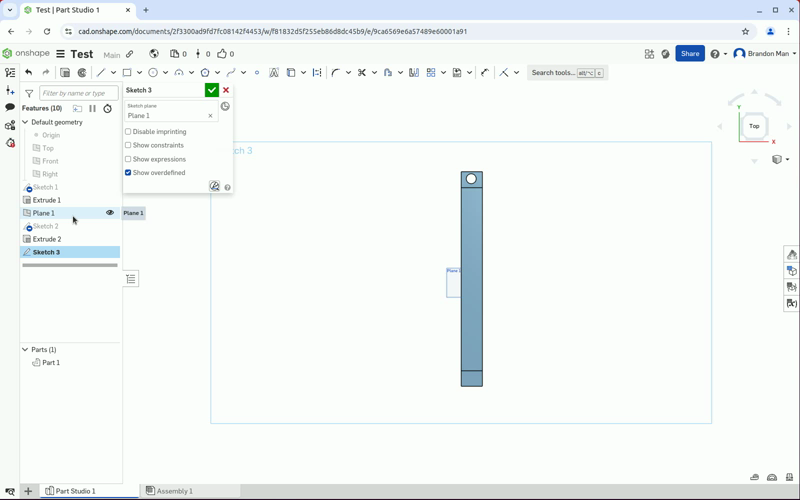
mouse_move(73, 352)
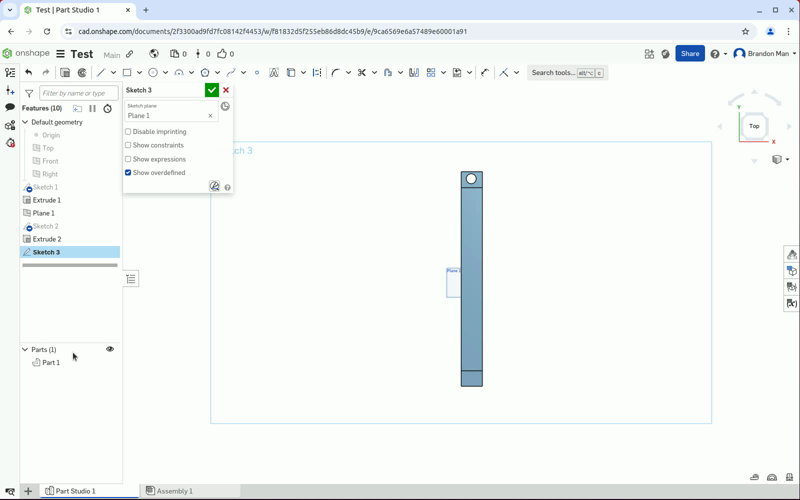
key(y)
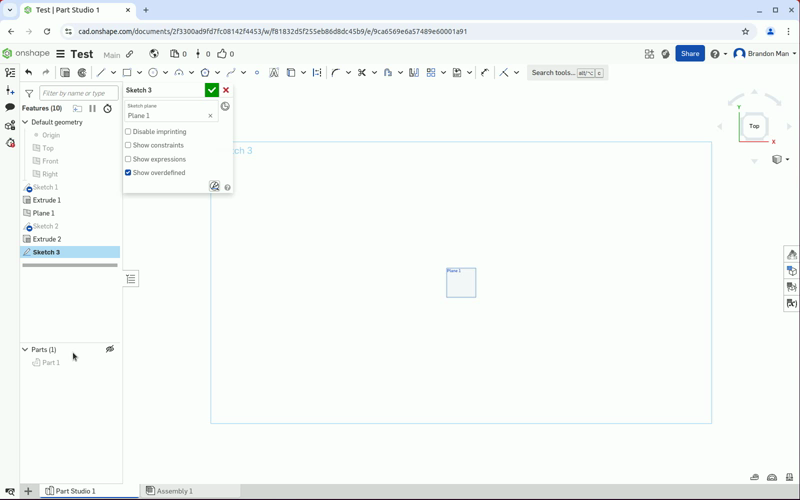
key(c)
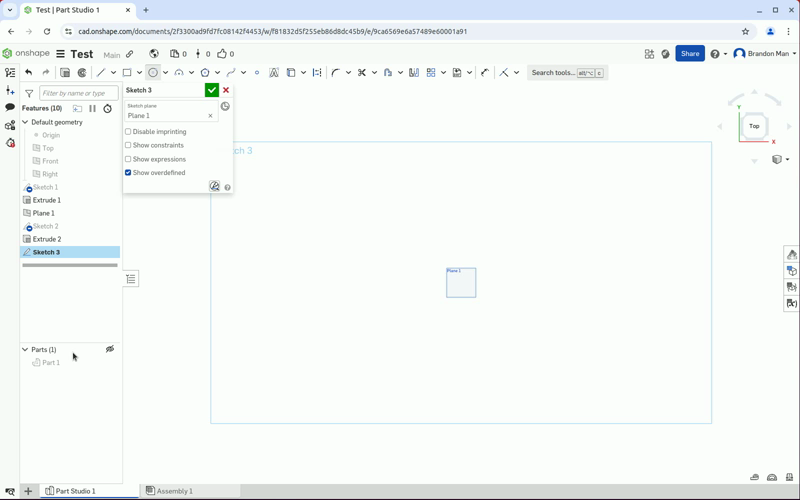
key_down(shift)
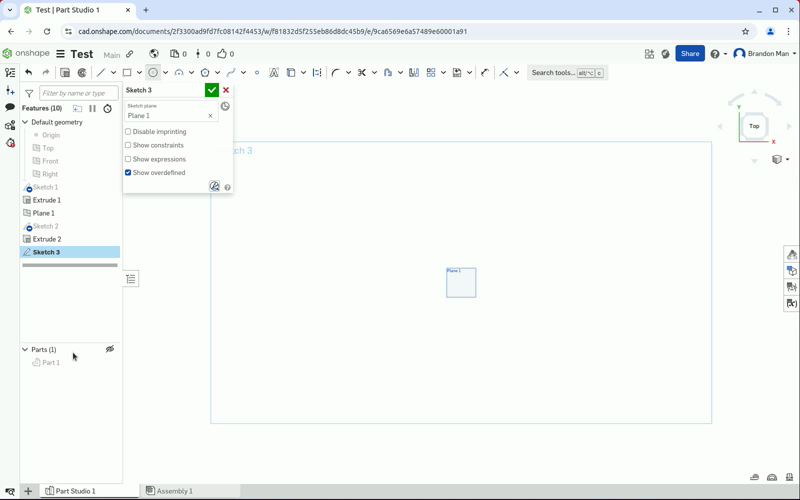
mouse_move(471, 378)
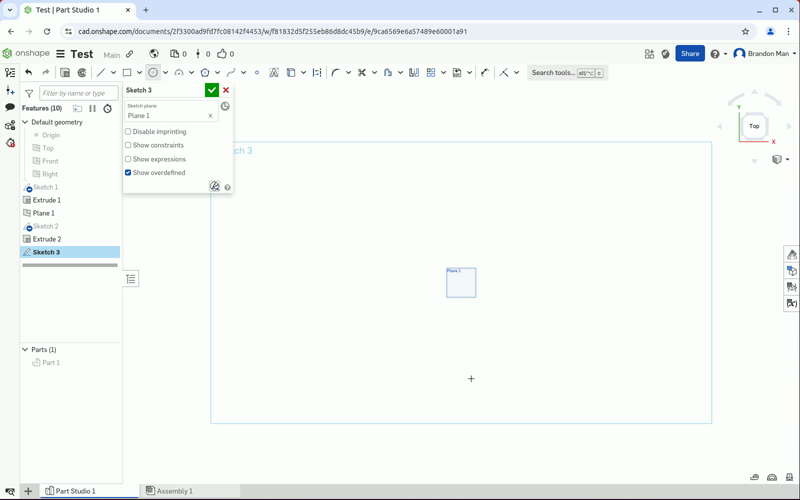
click(471, 378)
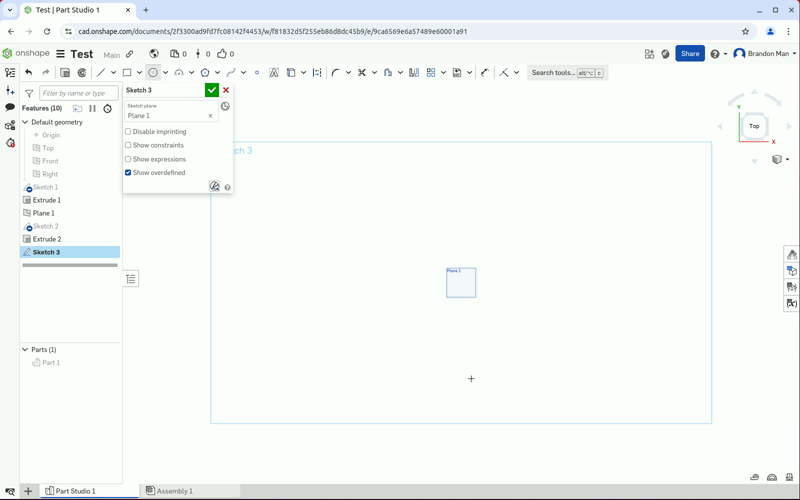
key_up(shift)
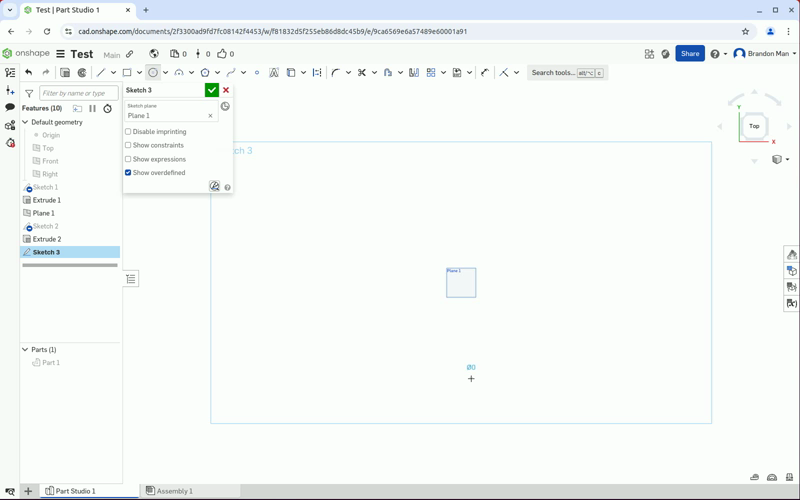
mouse_move(476, 378)
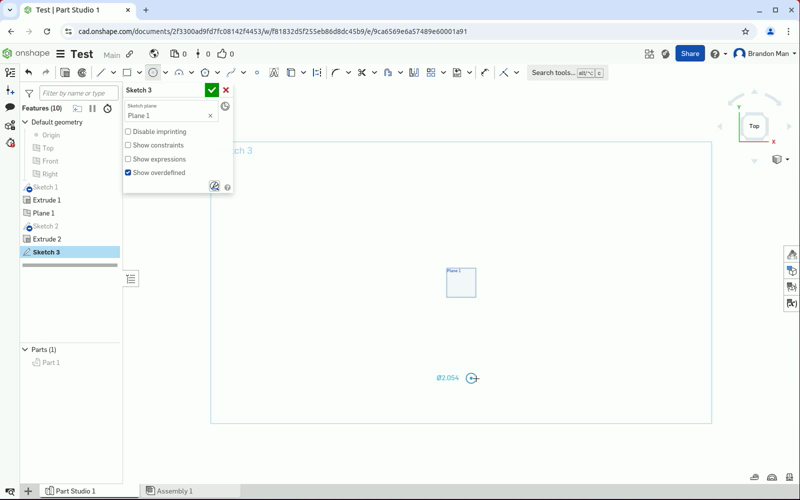
click(476, 378)
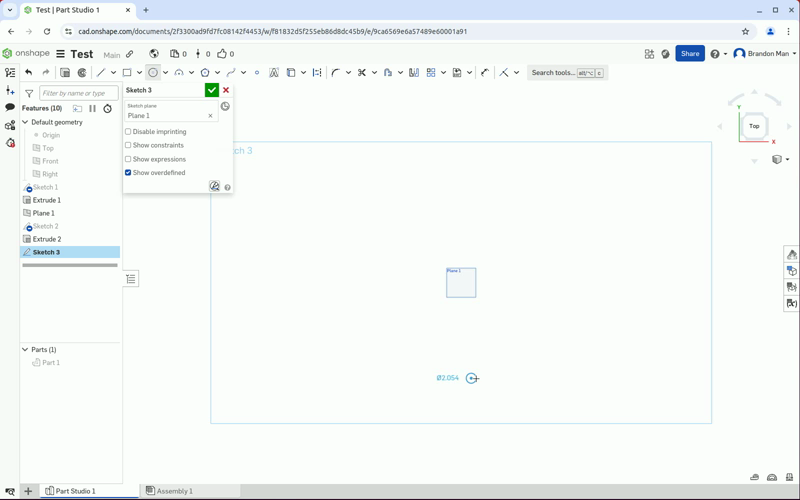
key(esc)
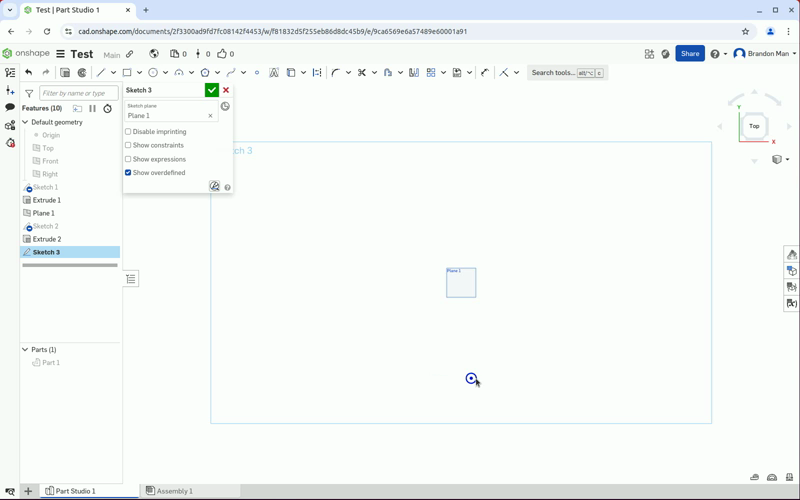
mouse_move(472, 376)
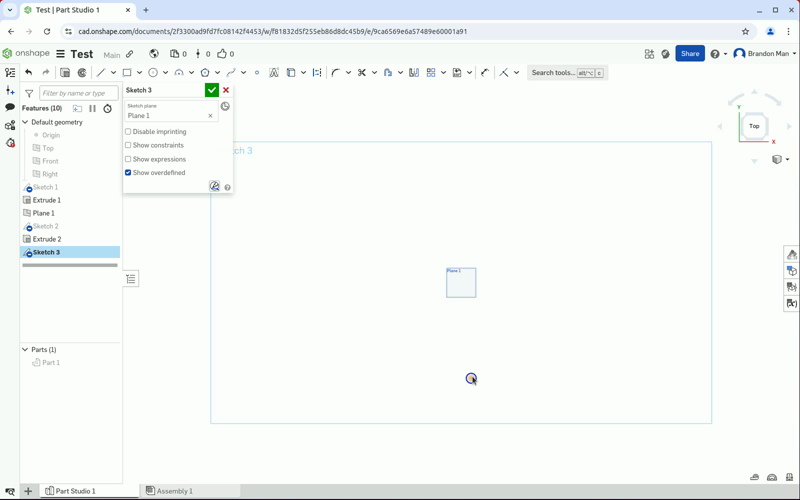
scroll(6)
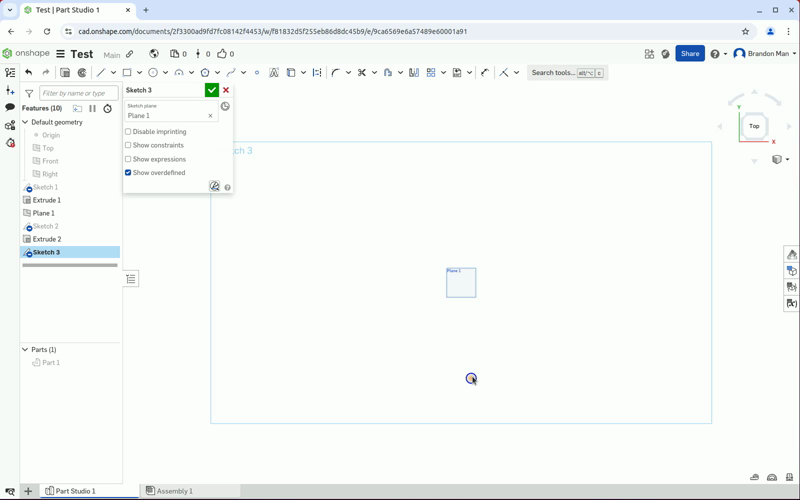
scroll(6)
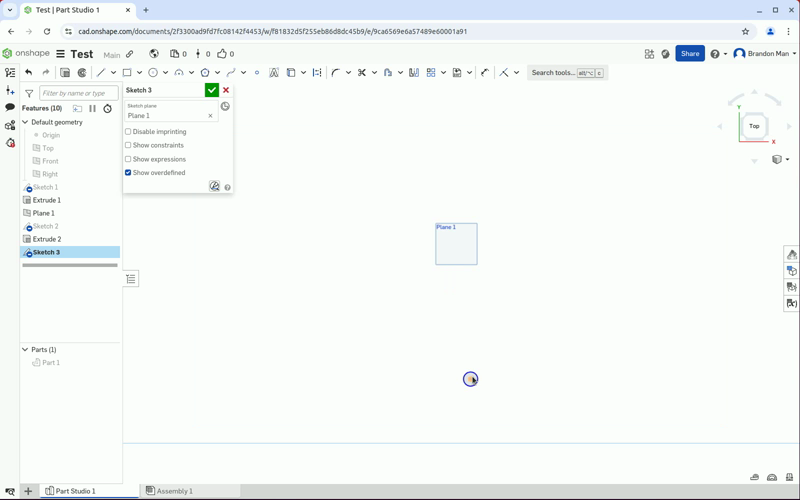
scroll(6)
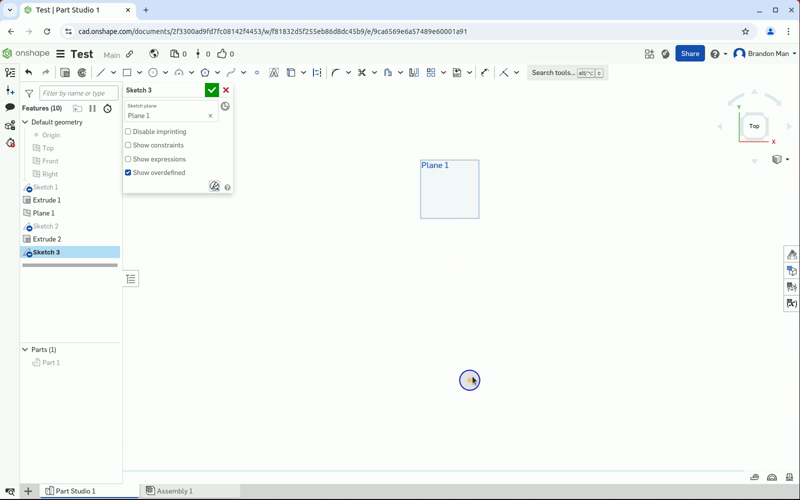
scroll(6)
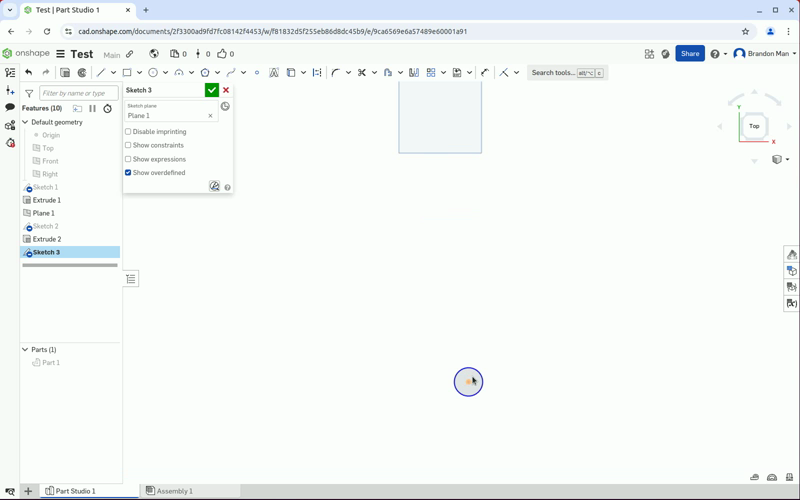
scroll(6)
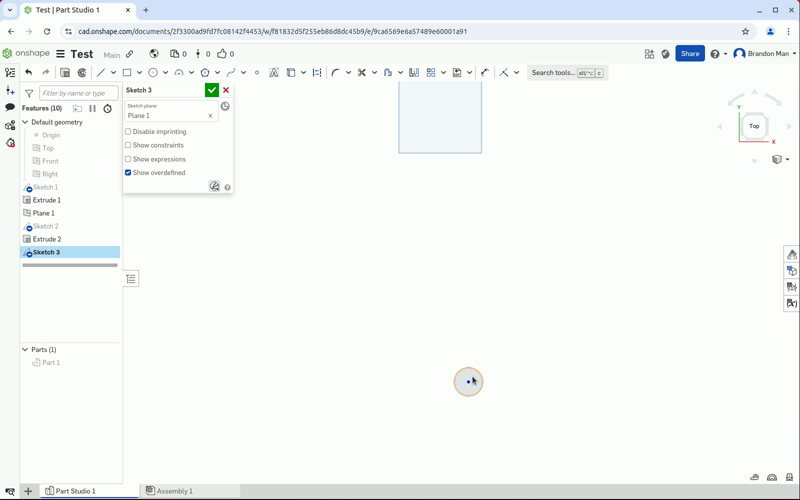
scroll(6)
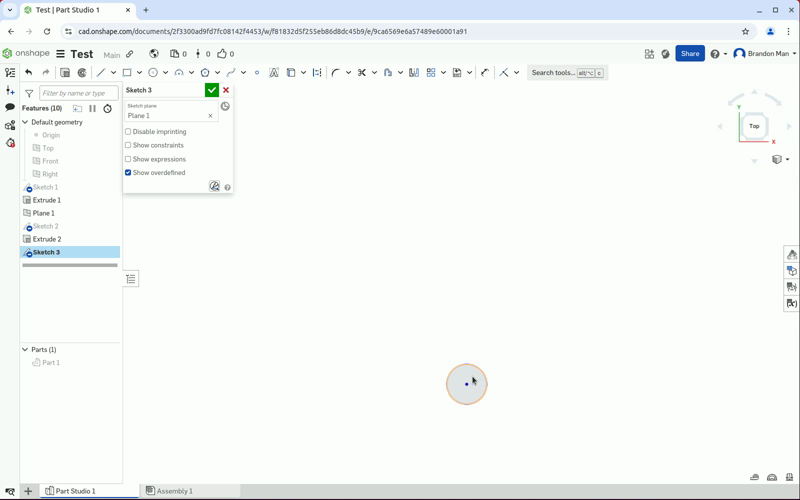
scroll(6)
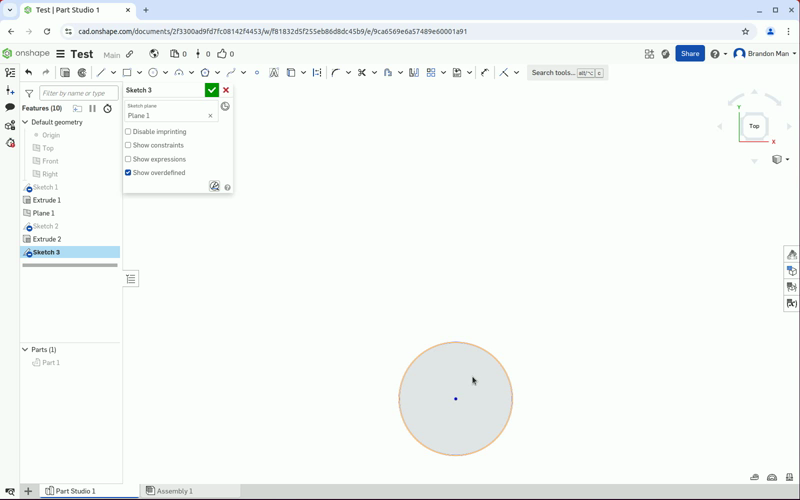
click(472, 376)
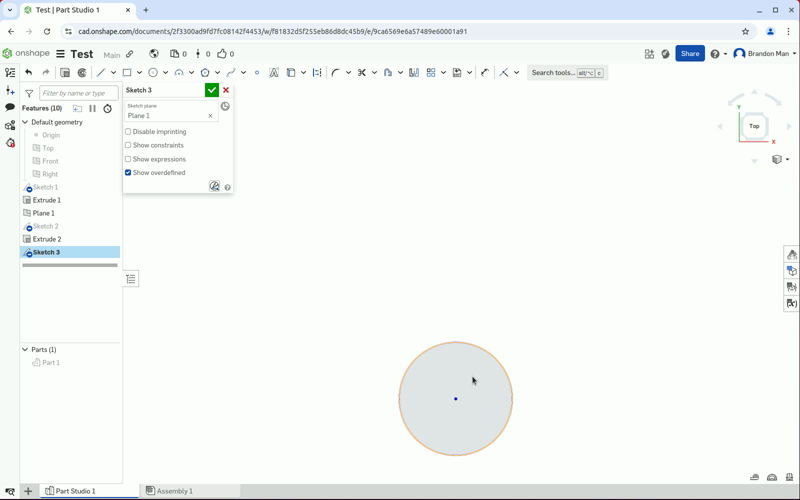
scroll(-6)
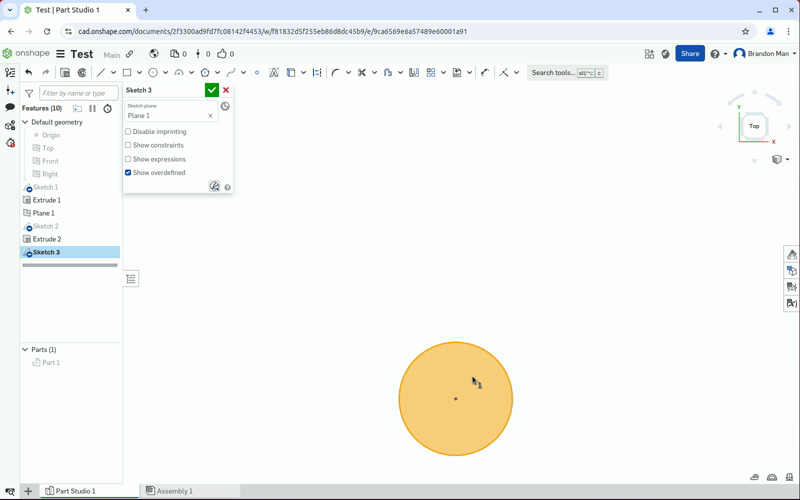
scroll(-6)
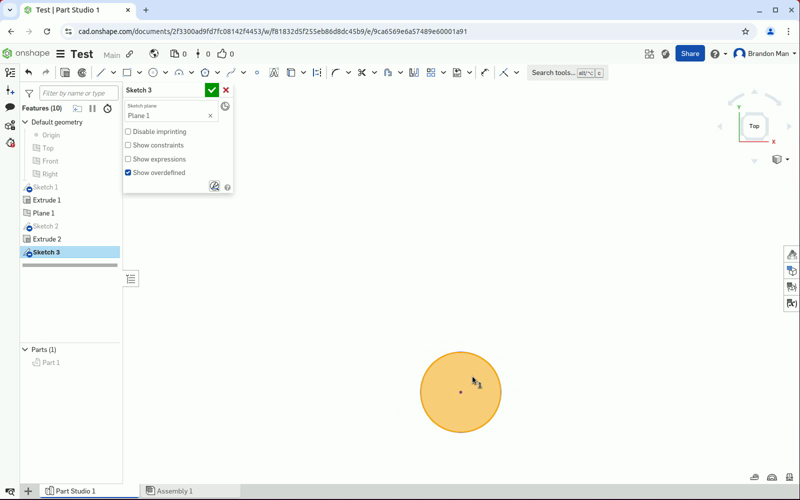
scroll(-6)
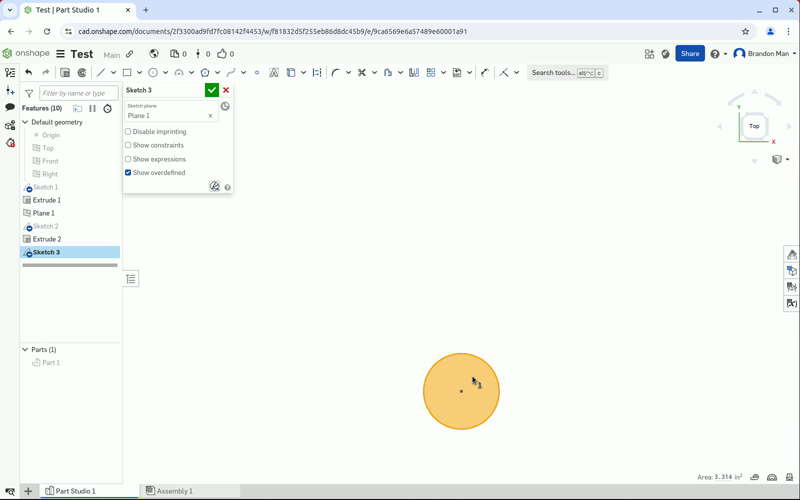
scroll(-6)
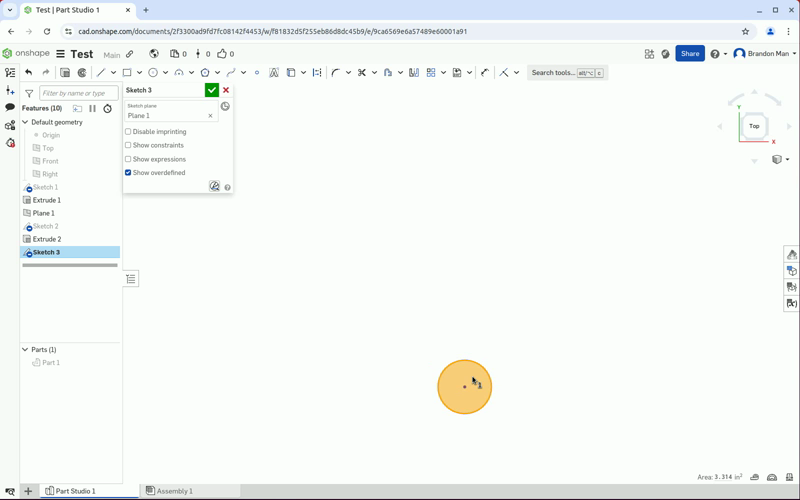
scroll(-6)
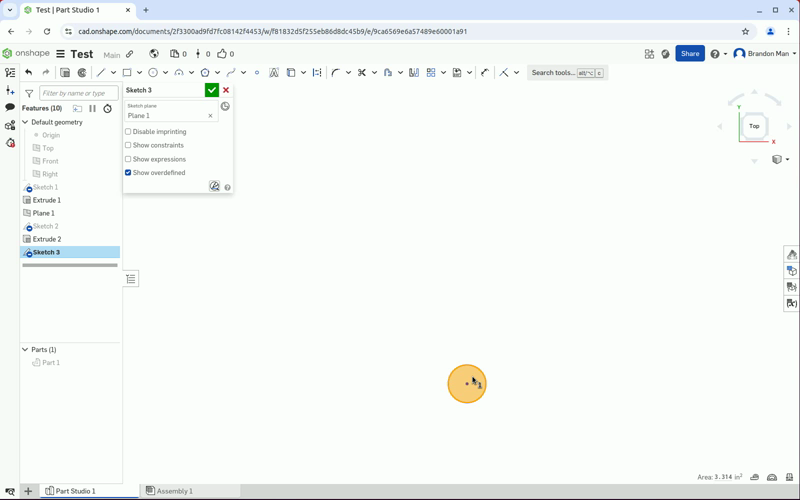
scroll(-6)
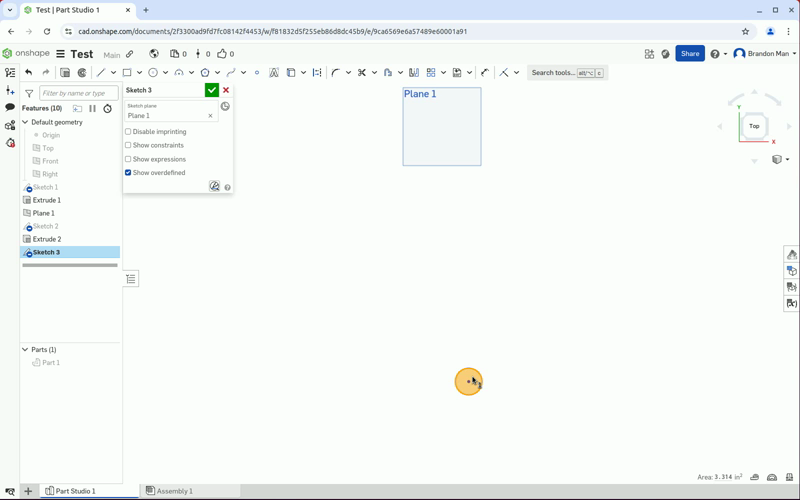
scroll(-6)
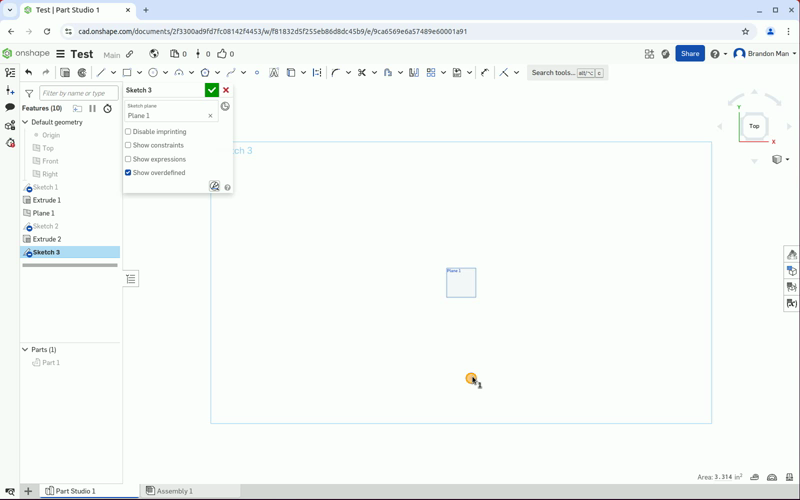
mouse_move(73, 352)
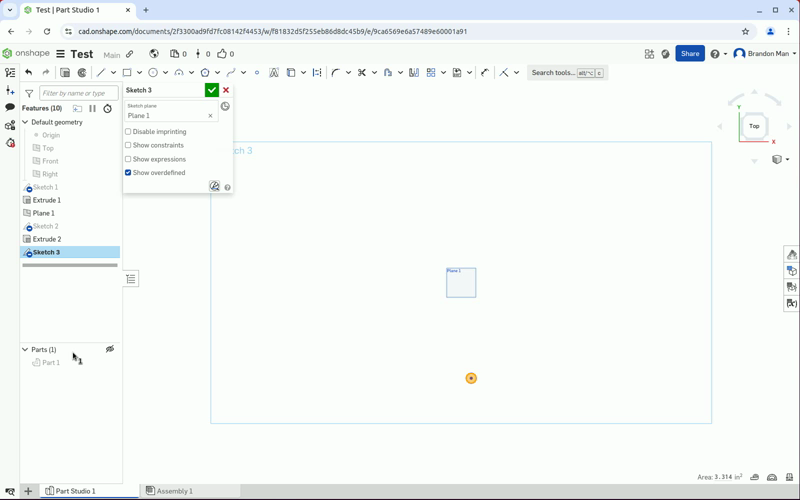
key(shift+y)
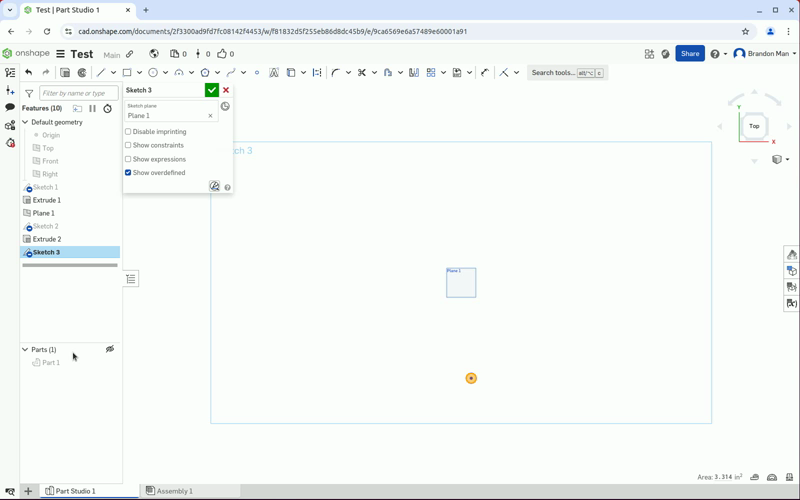
key(shift+e)
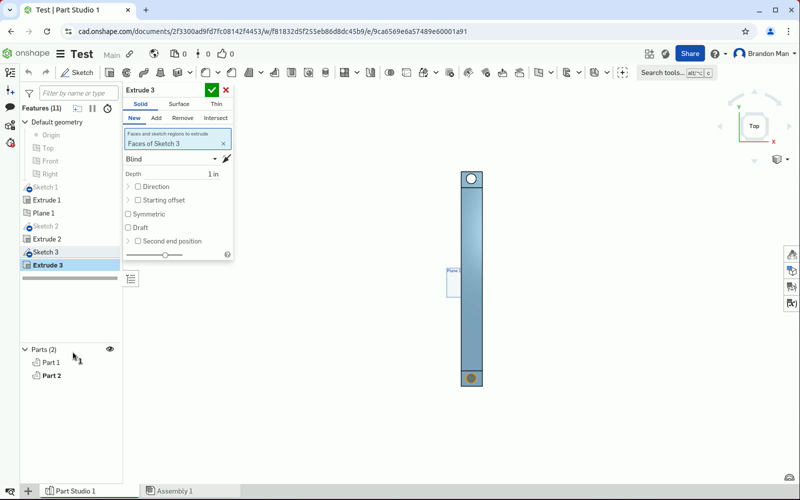
mouse_move(143, 106)
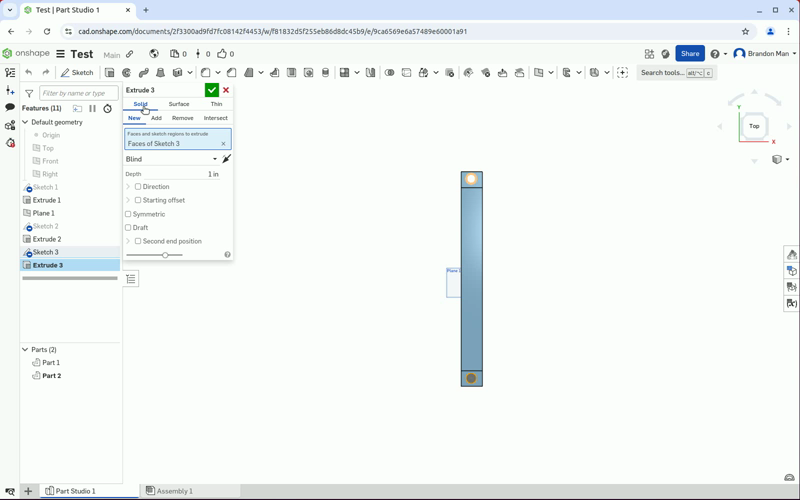
click(143, 106)
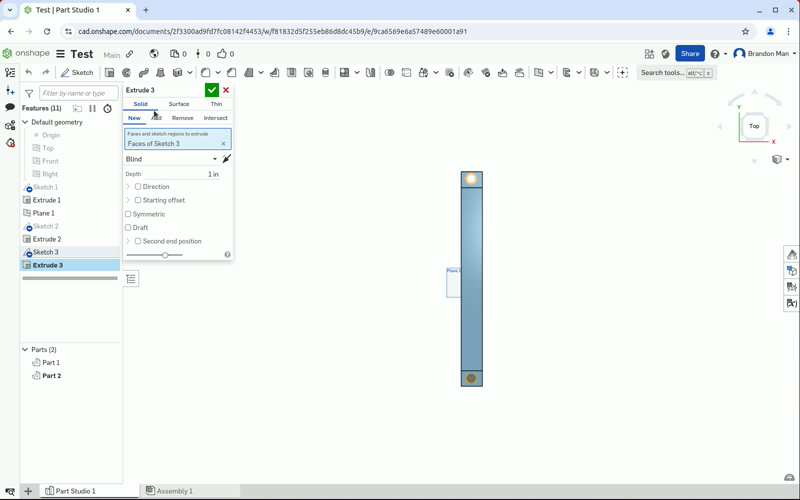
mouse_move(186, 120)
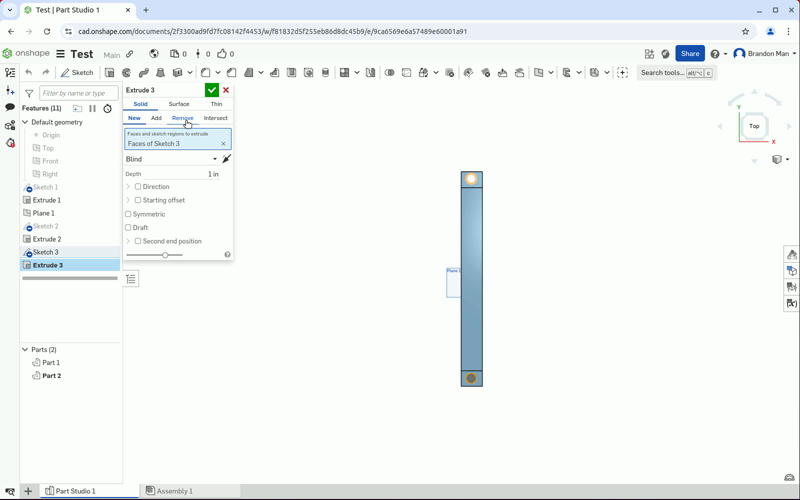
click(186, 120)
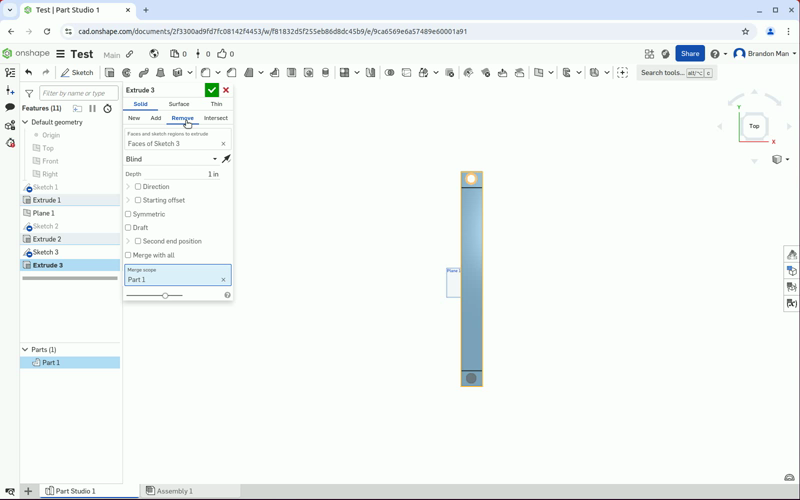
key(tab, 4)
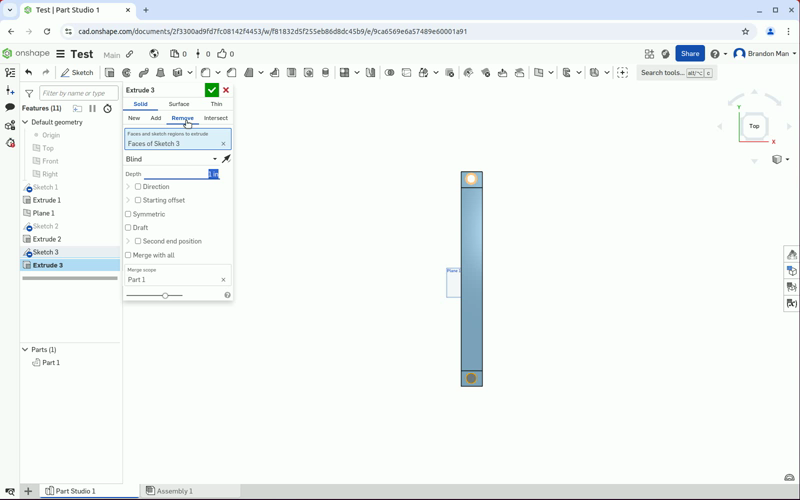
text(10.832)
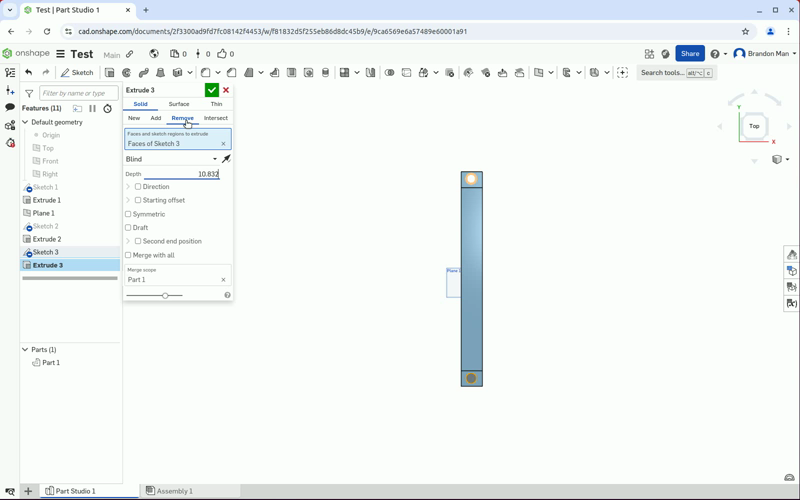
key(tab, 6)
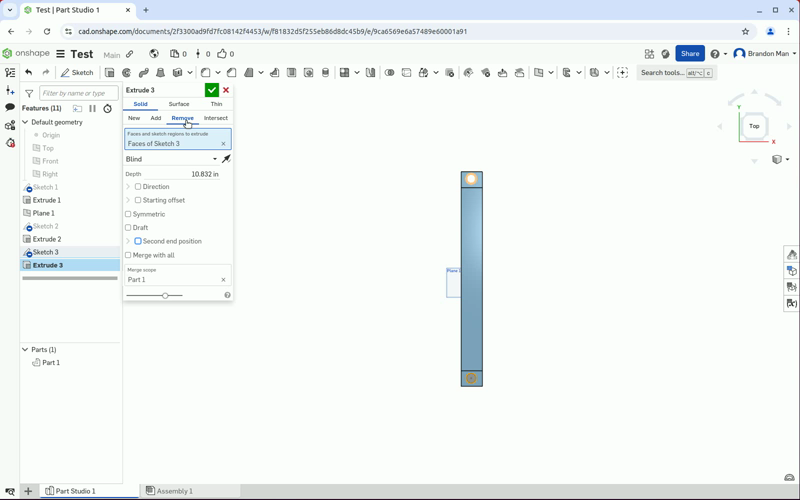
key(space)
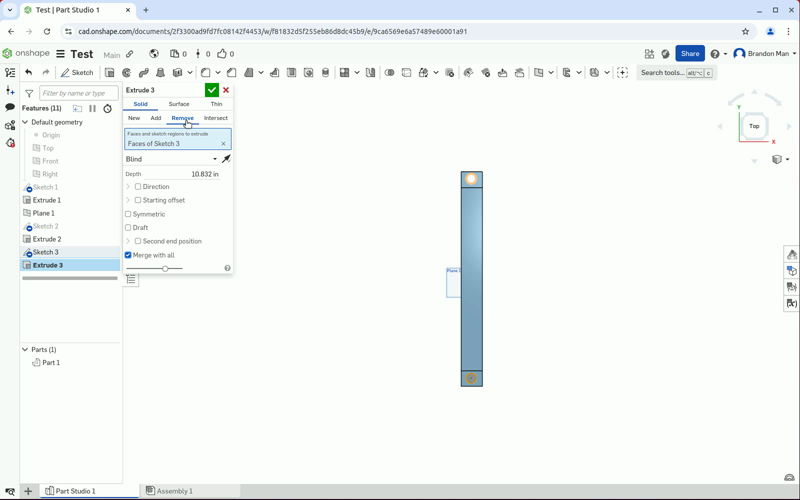
key(enter)
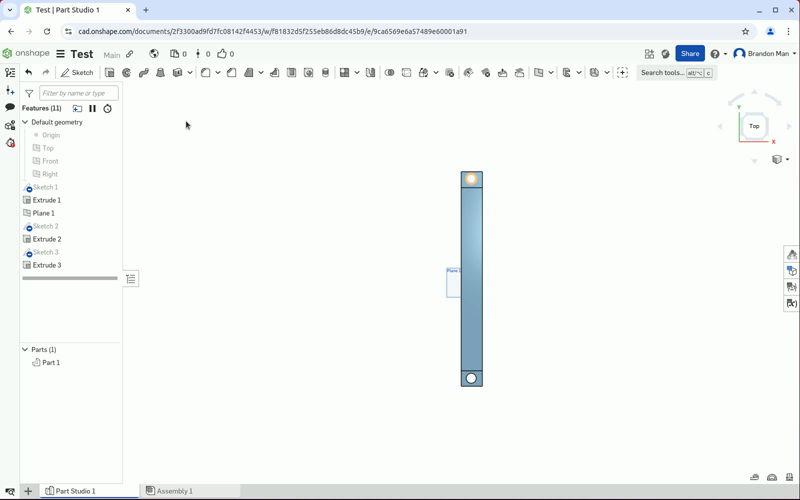
key(shift+h)
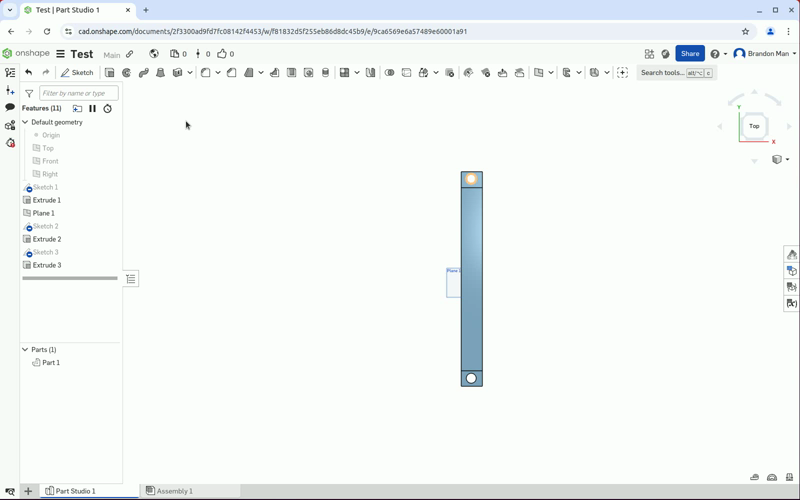
key(shift+h)
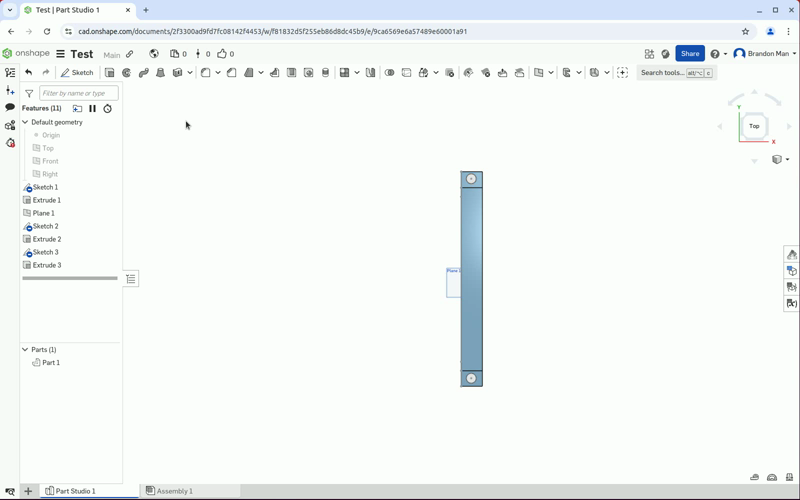
key(shift+7)
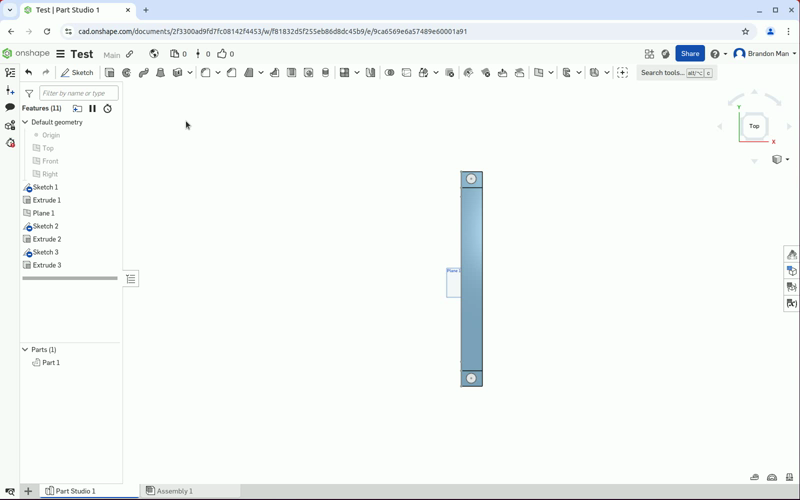
key(up, 3)
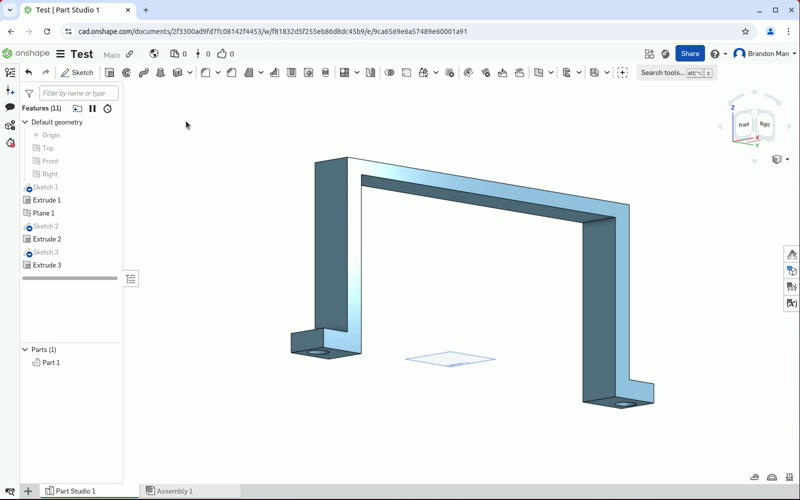
key(left, 3)
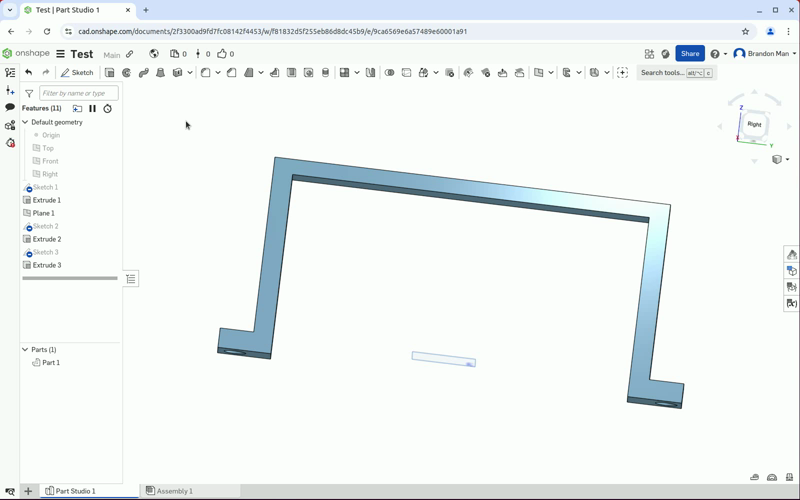
key(right, 3)
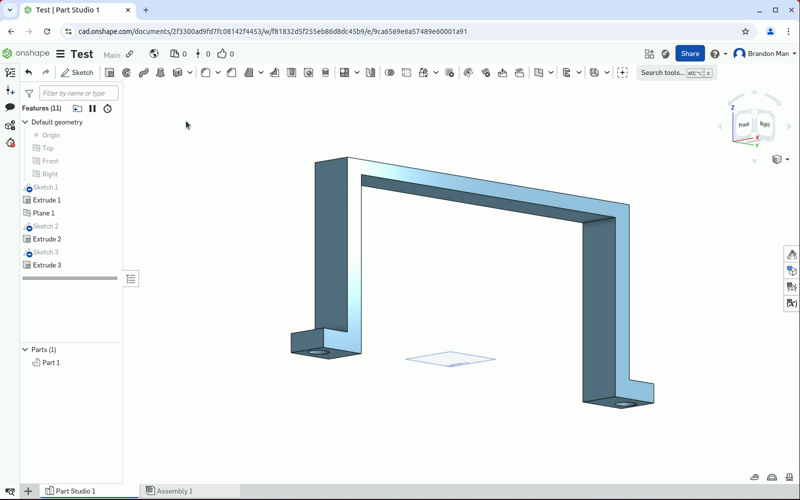
key(down, 3)
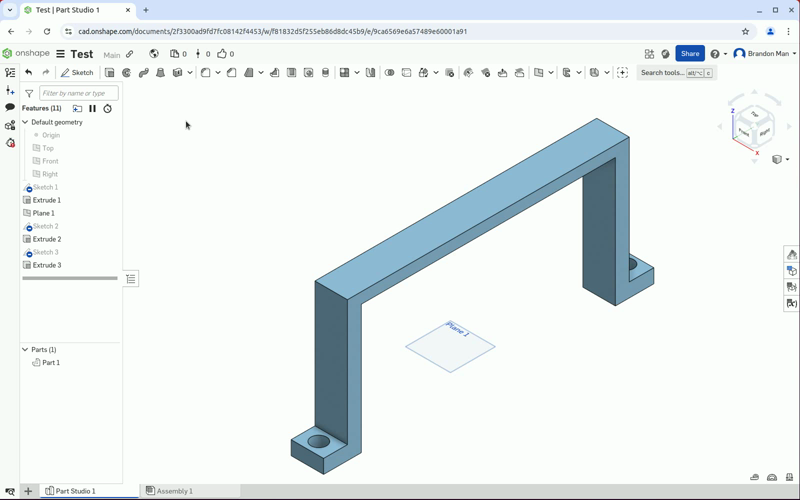
mouse_move(73, 189)
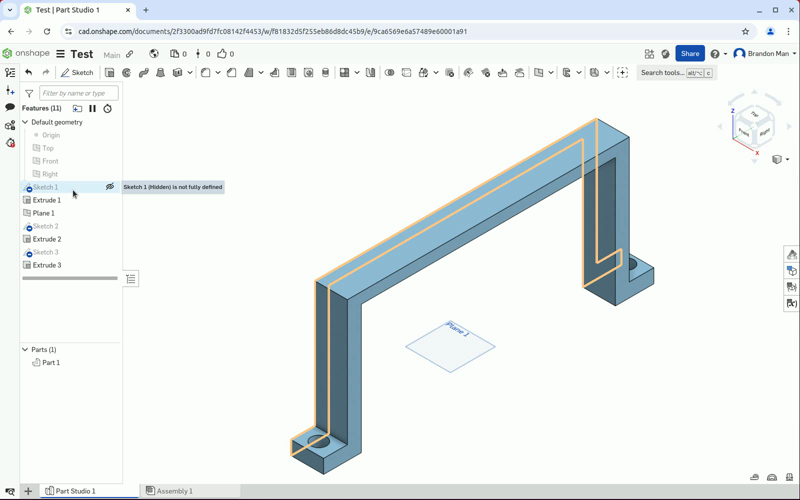
click(73, 189)